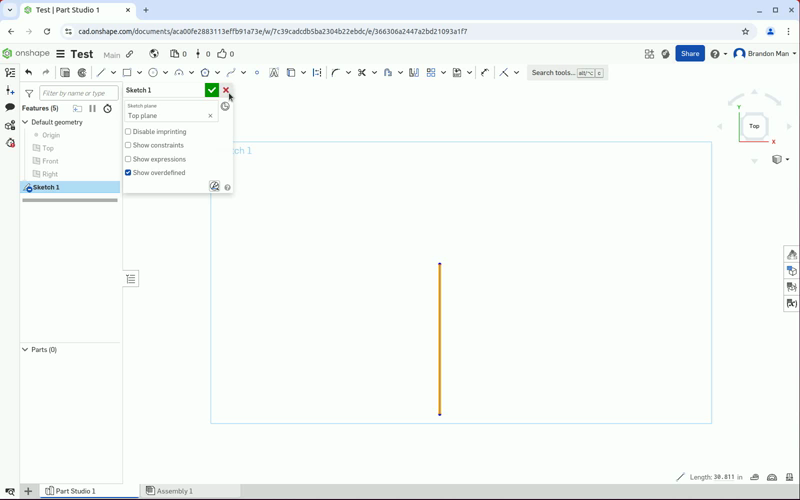
key(shift+h)
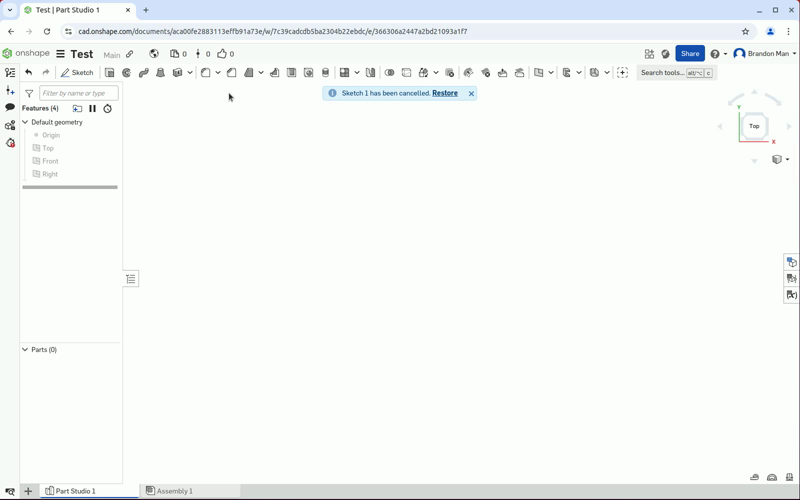
mouse_move(73, 352)
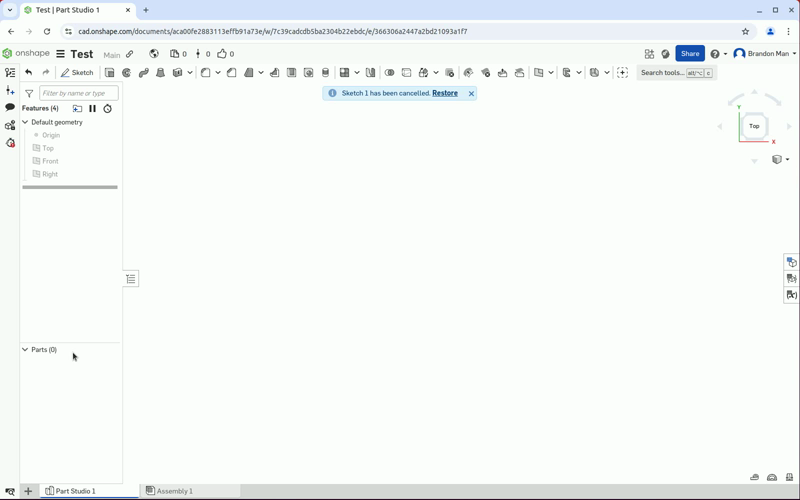
key(y)
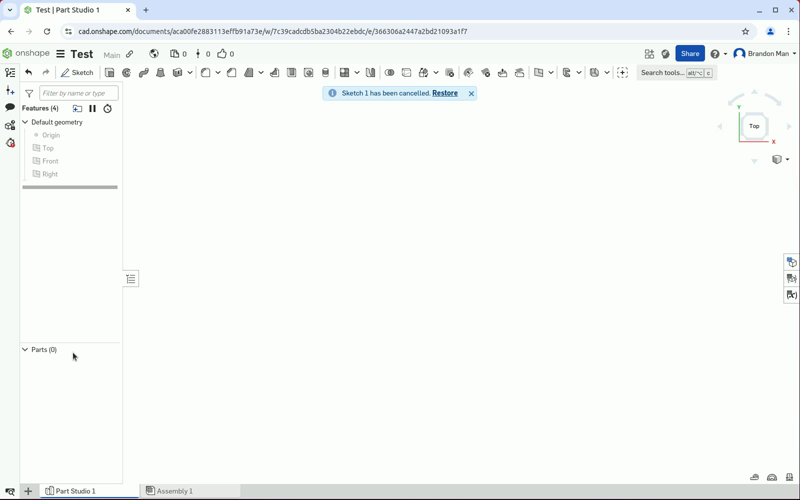
key(shift+p)
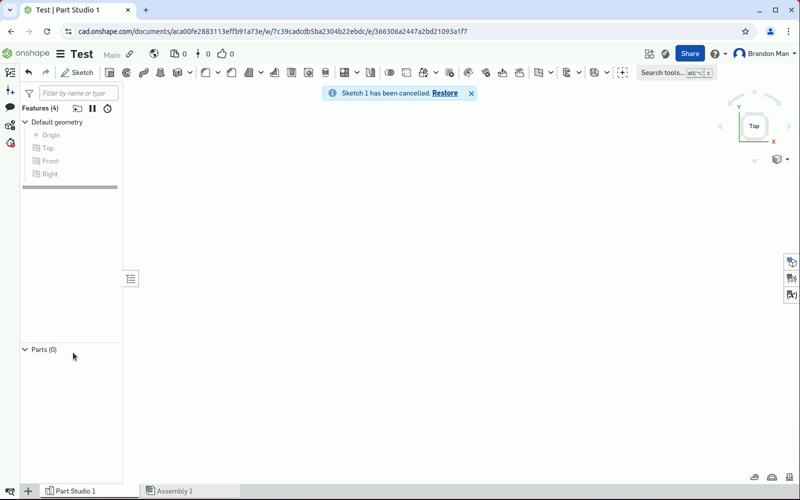
key(space)
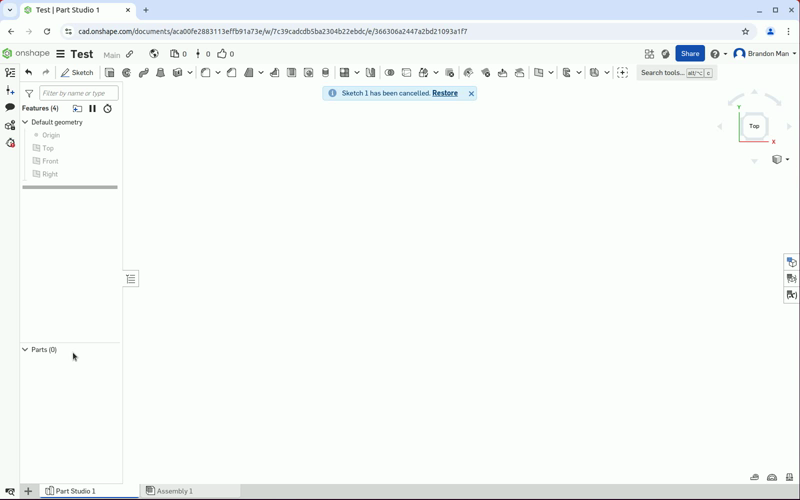
key_down(shift)
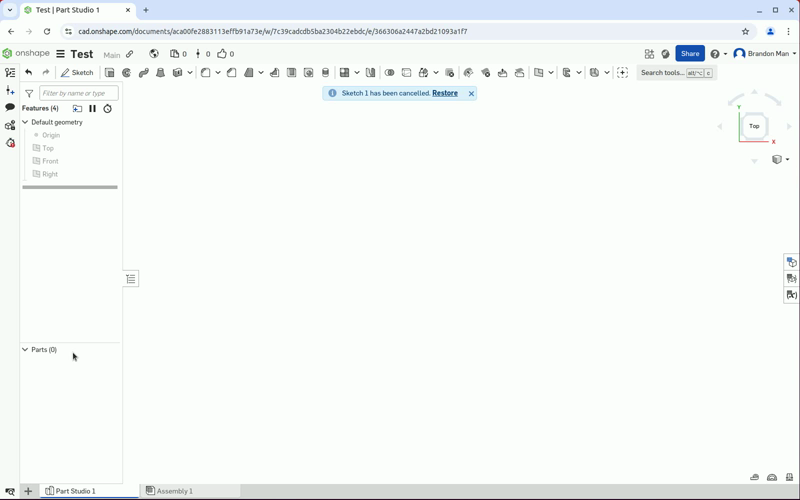
key(up)
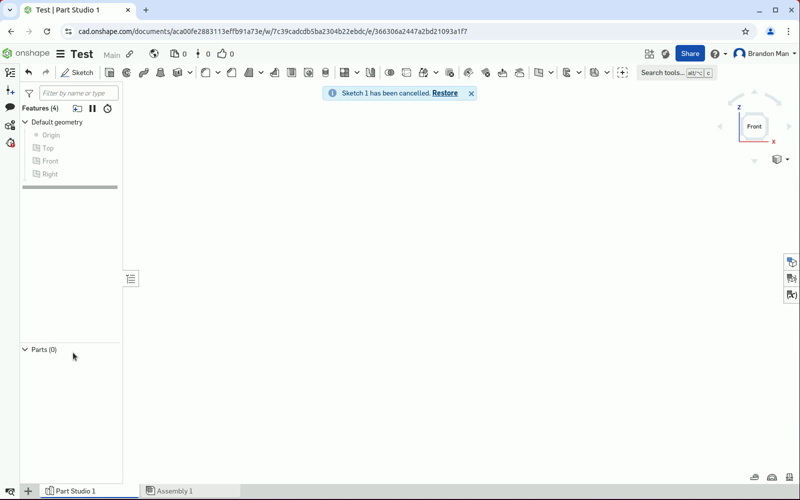
key_up(shift)
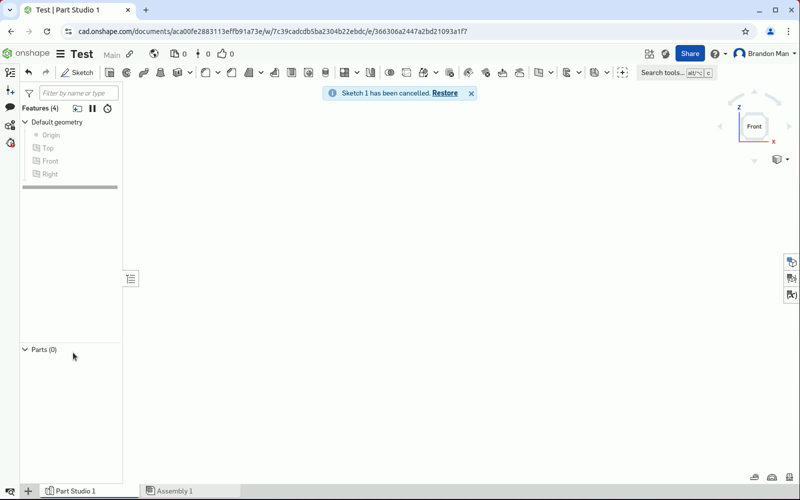
mouse_move(73, 352)
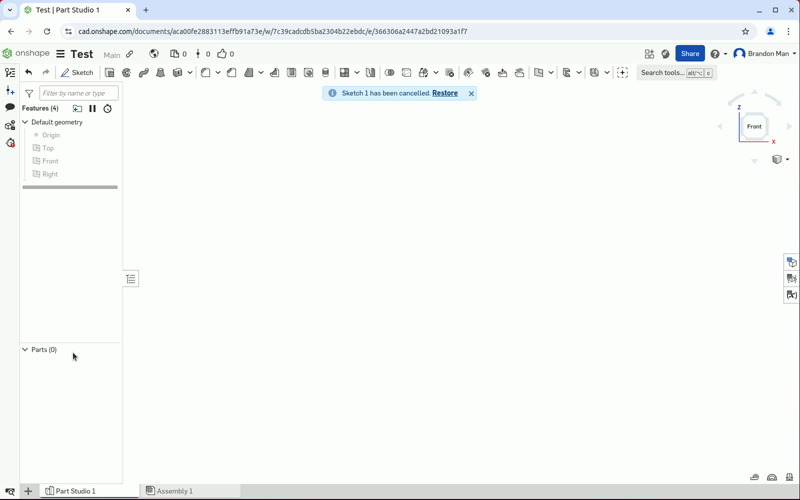
key(shift+y)
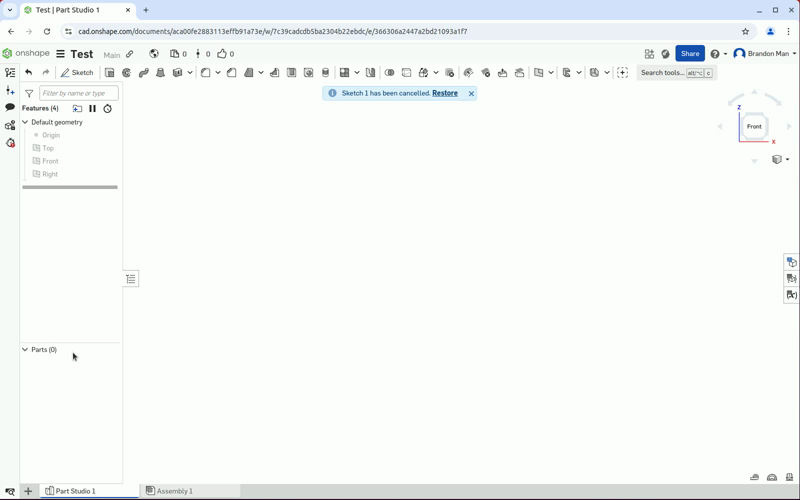
key(shift+s)
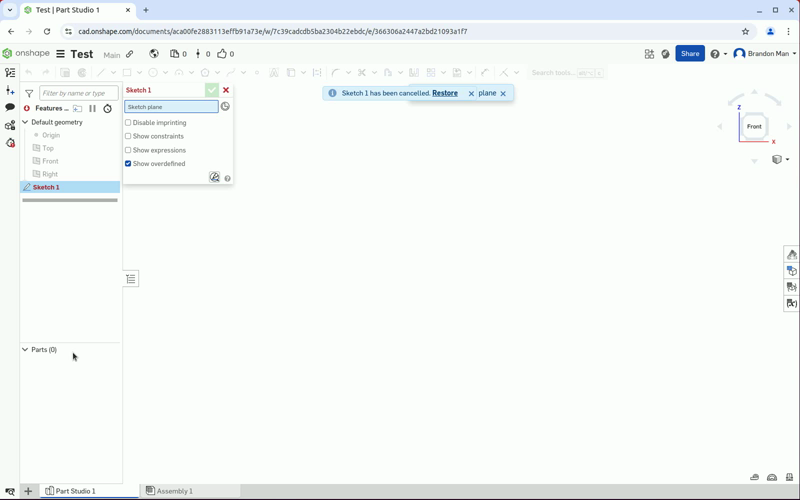
mouse_move(73, 163)
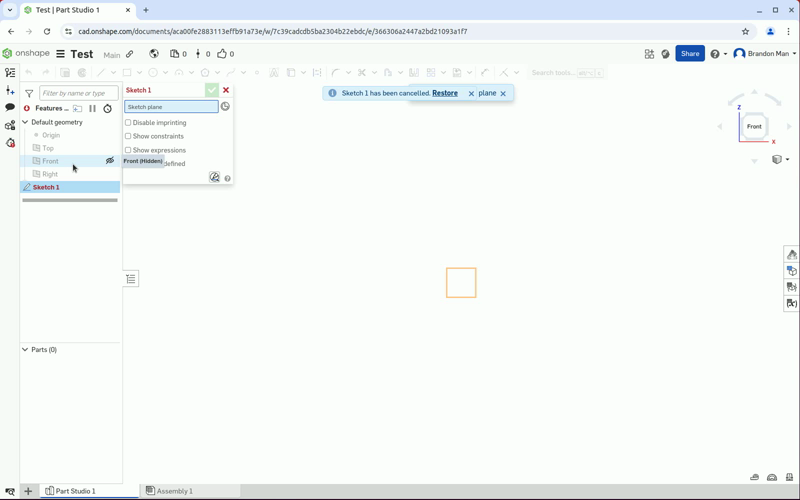
click(73, 163)
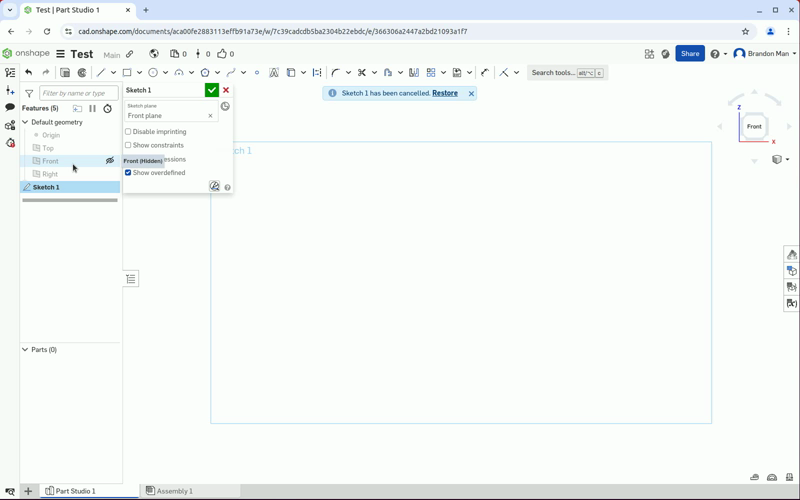
mouse_move(73, 352)
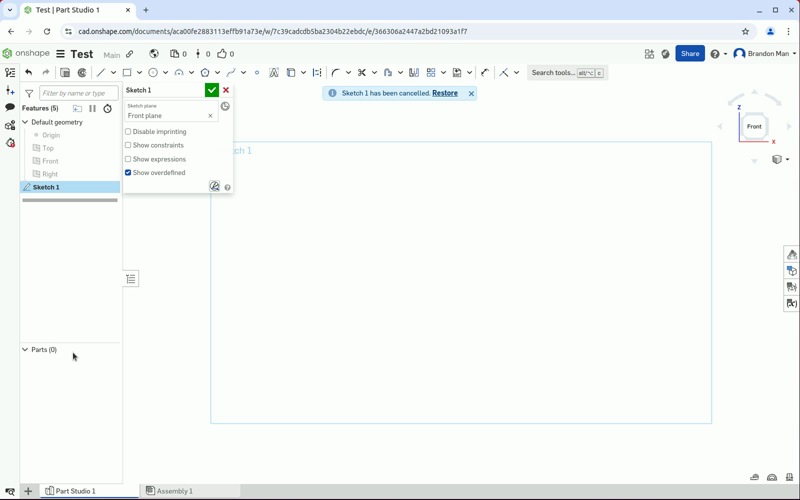
key(y)
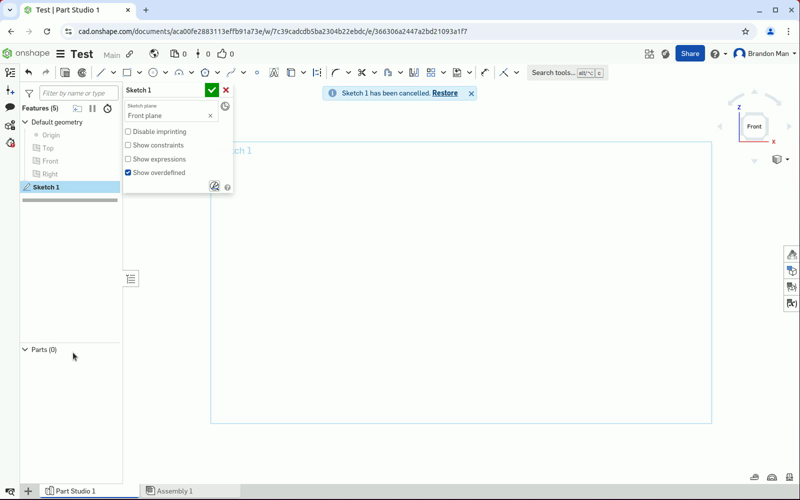
key(c)
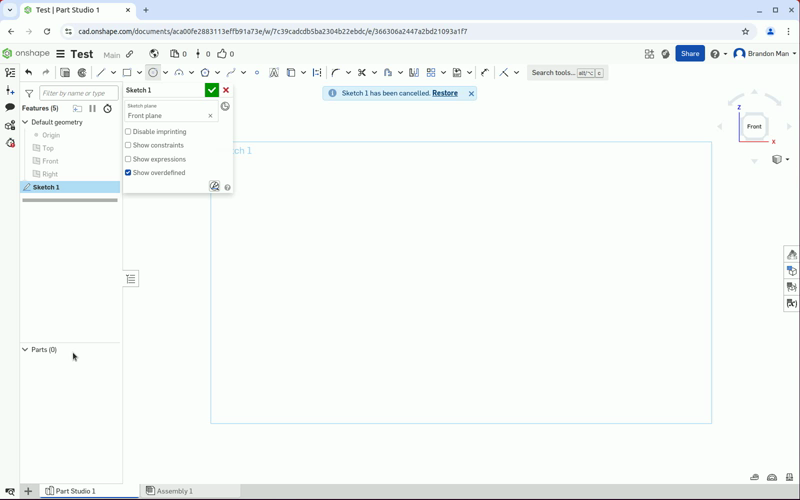
key_down(shift)
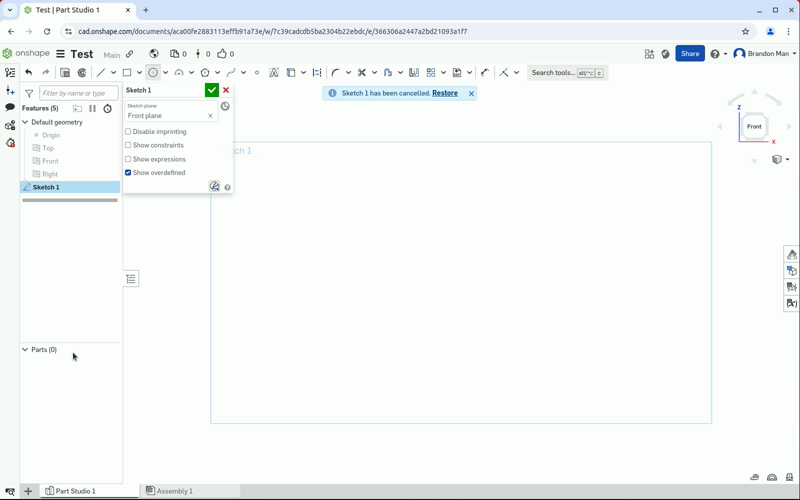
mouse_move(461, 282)
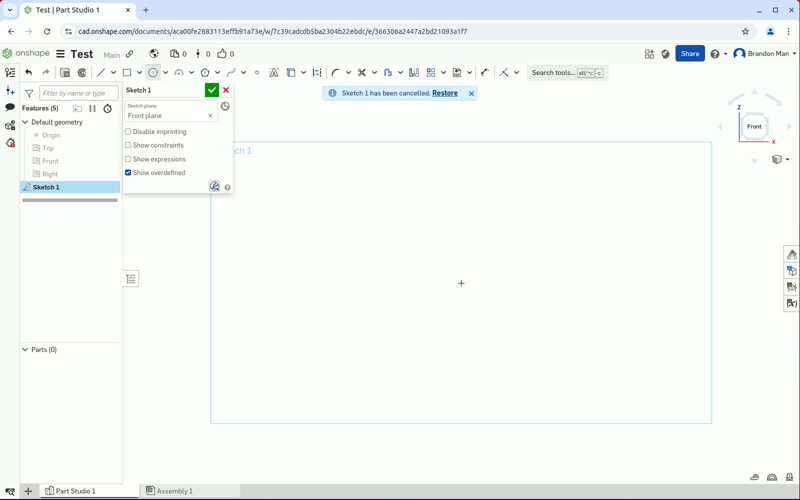
click(461, 282)
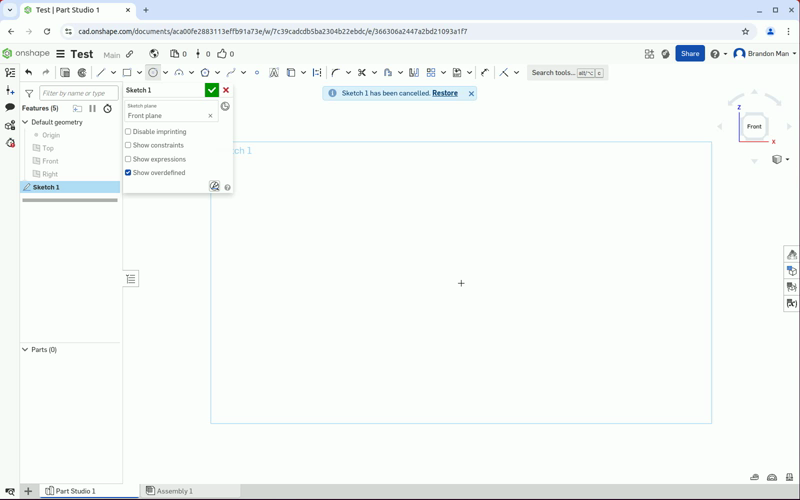
key_up(shift)
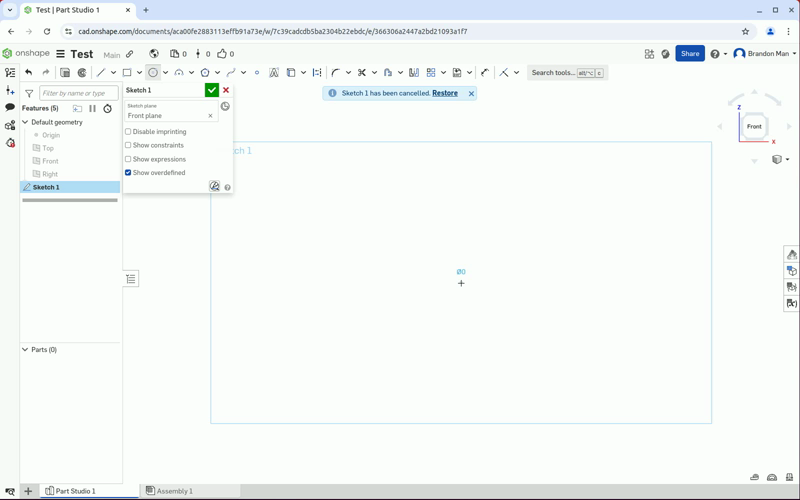
mouse_move(574, 282)
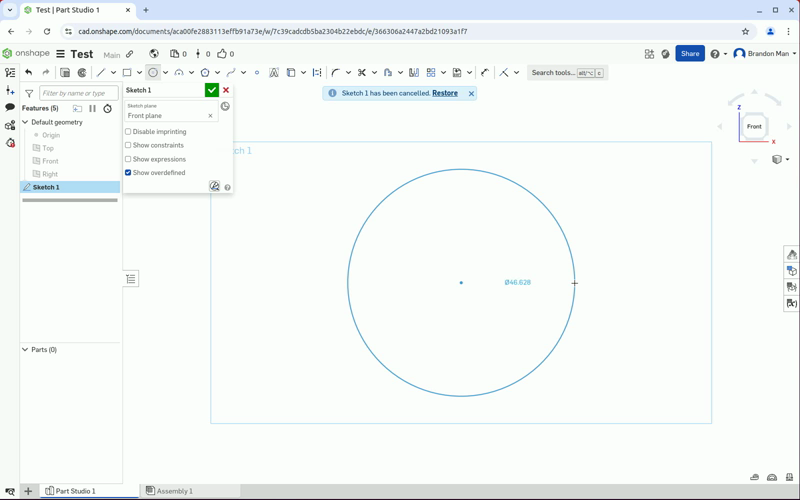
click(574, 282)
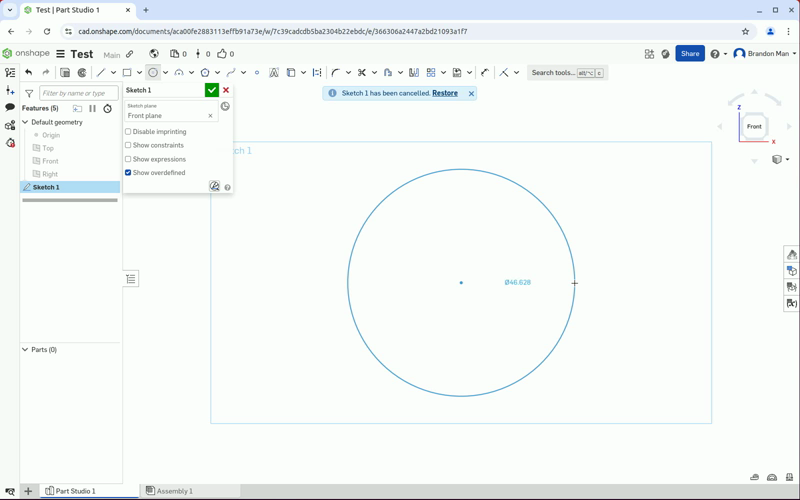
key(esc)
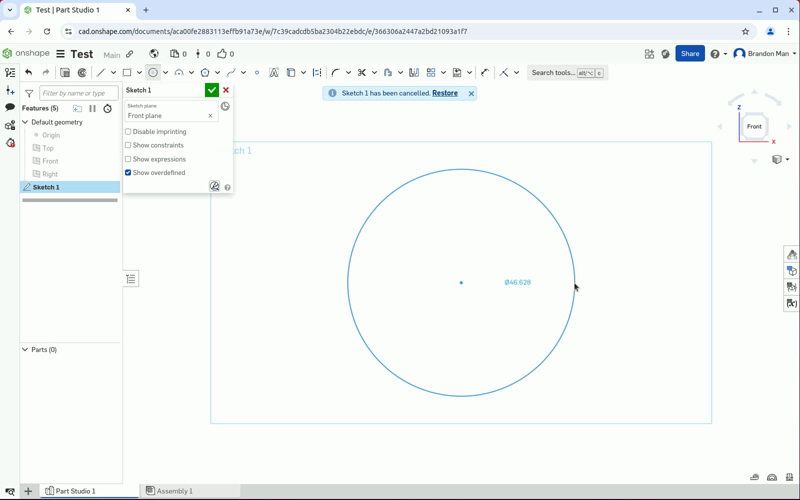
key(a)
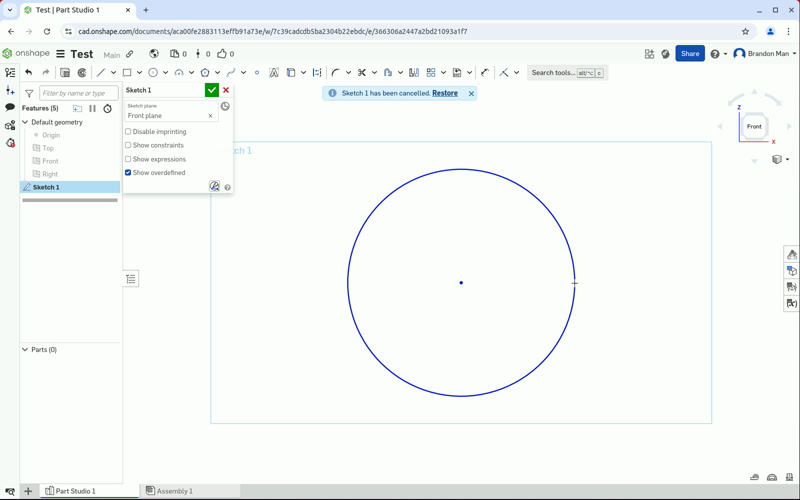
key_down(shift)
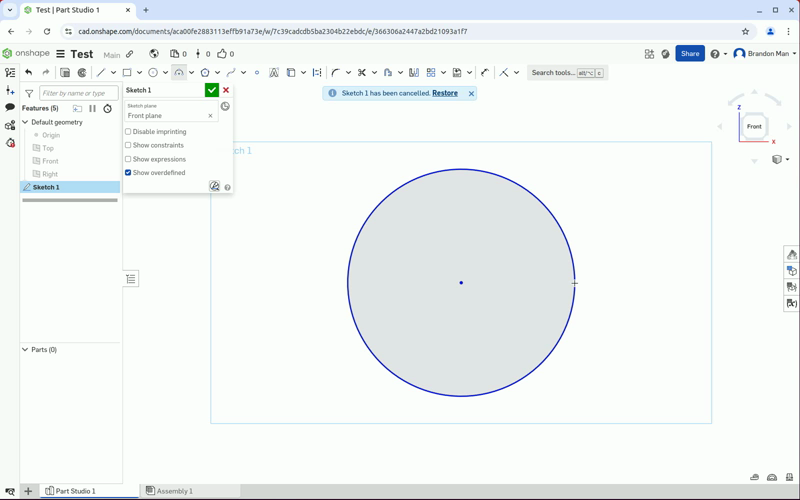
mouse_move(374, 292)
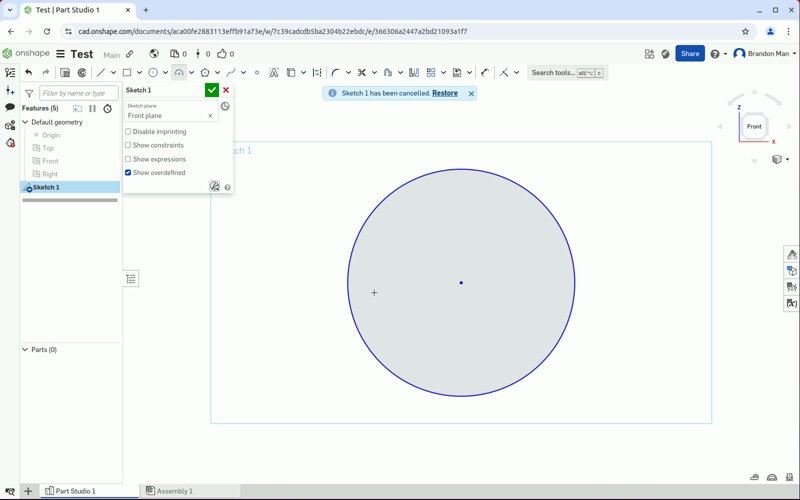
click(374, 292)
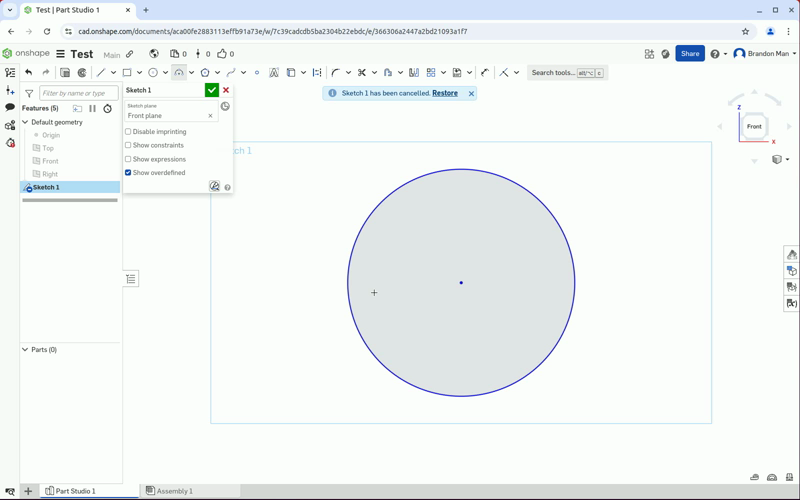
key_up(shift)
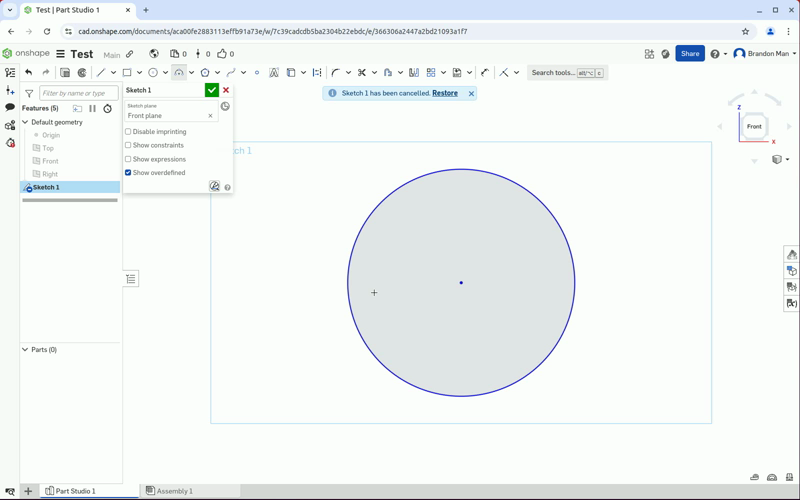
key_down(shift)
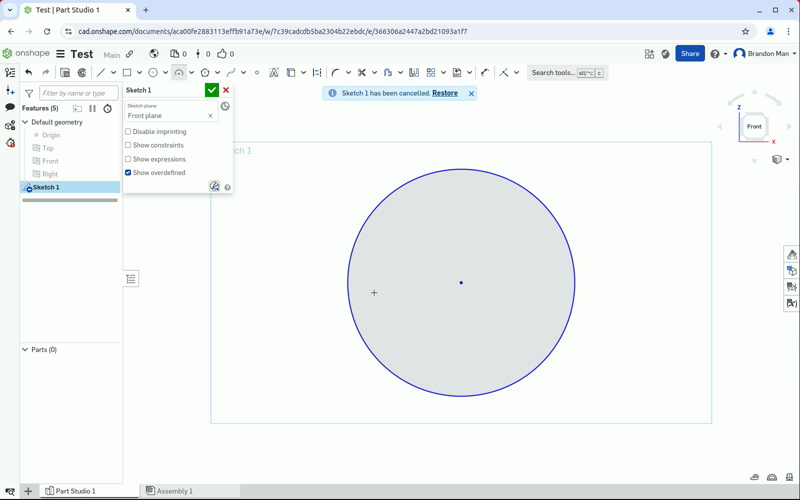
mouse_move(374, 273)
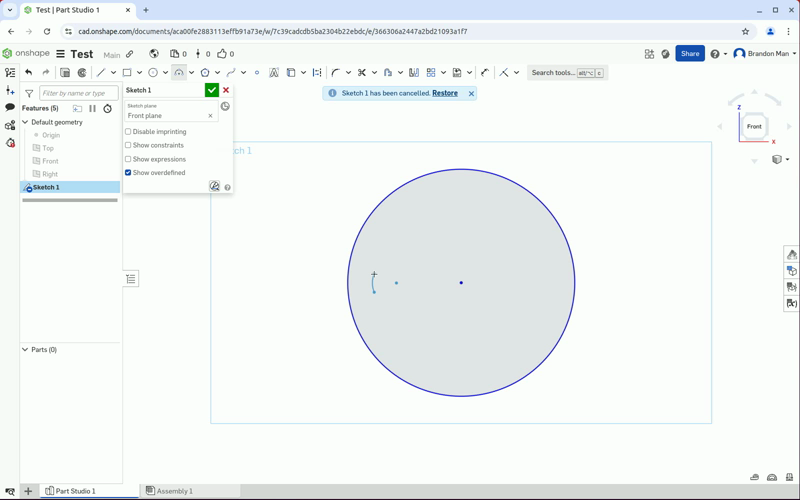
click(374, 273)
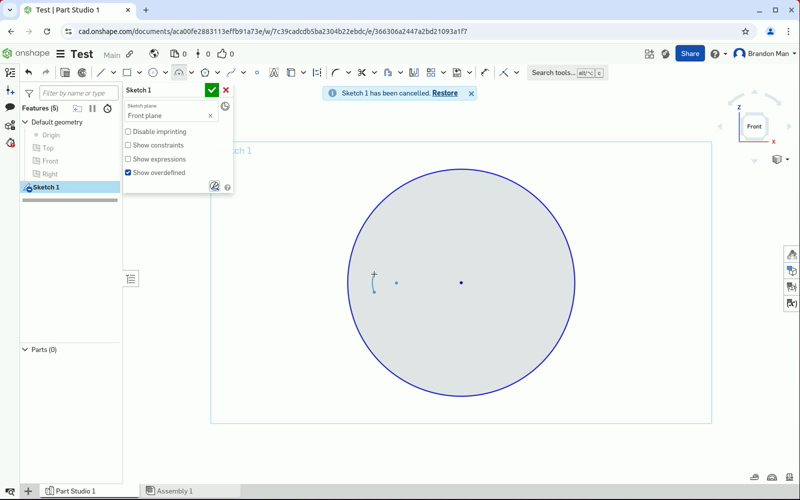
mouse_move(364, 282)
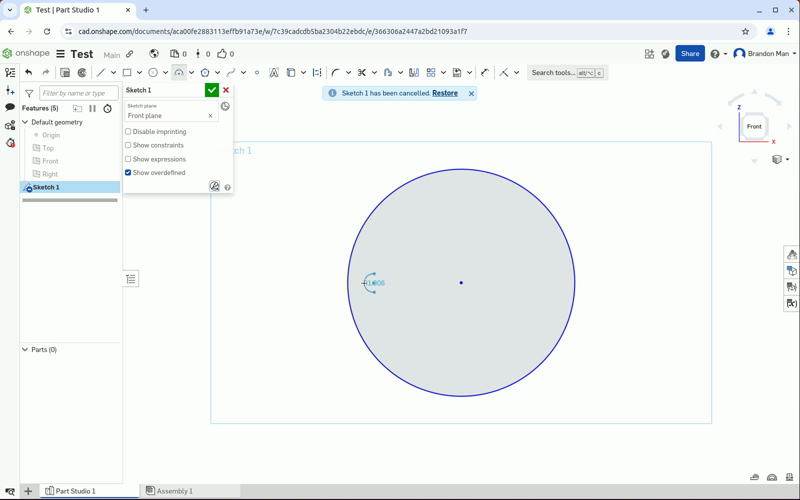
click(364, 282)
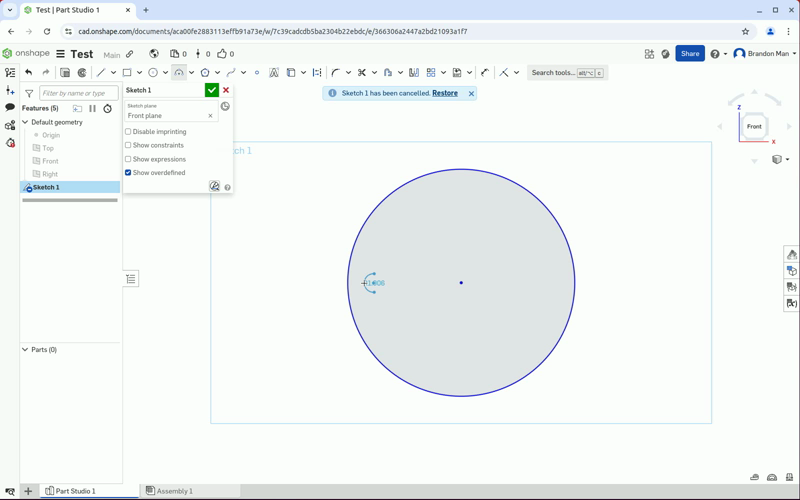
key_up(shift)
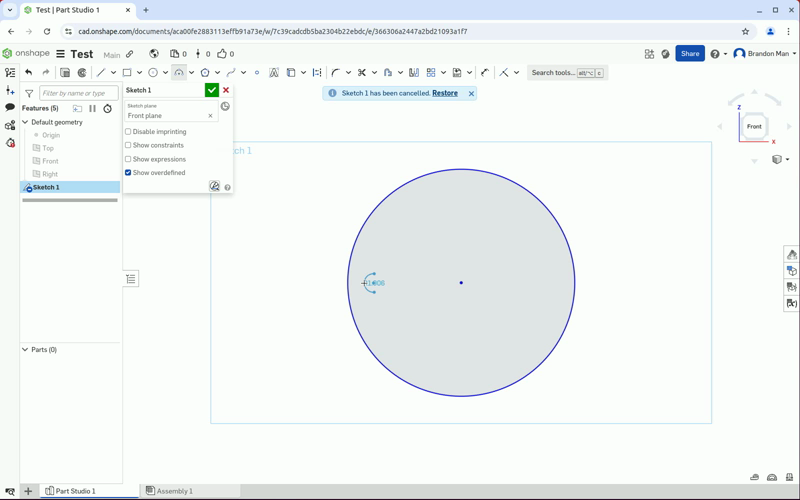
mouse_move(374, 273)
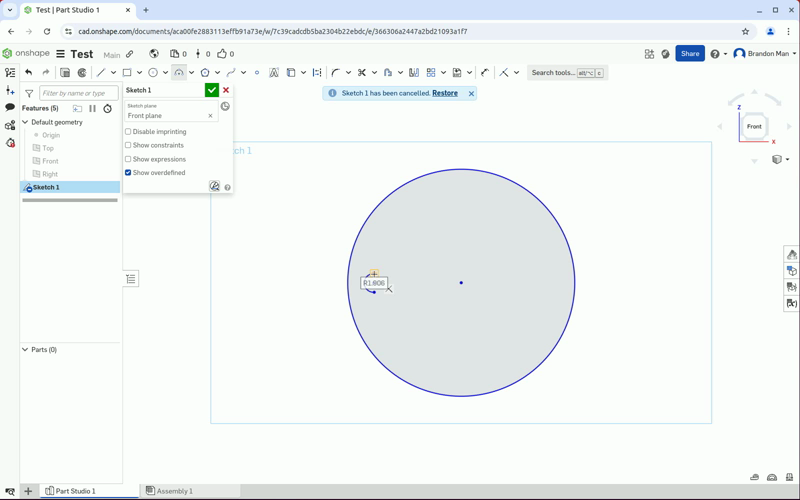
click(374, 273)
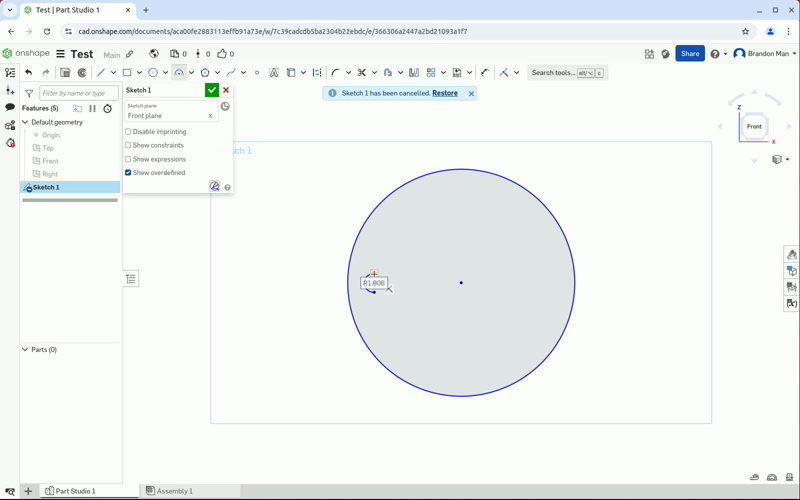
key_down(shift)
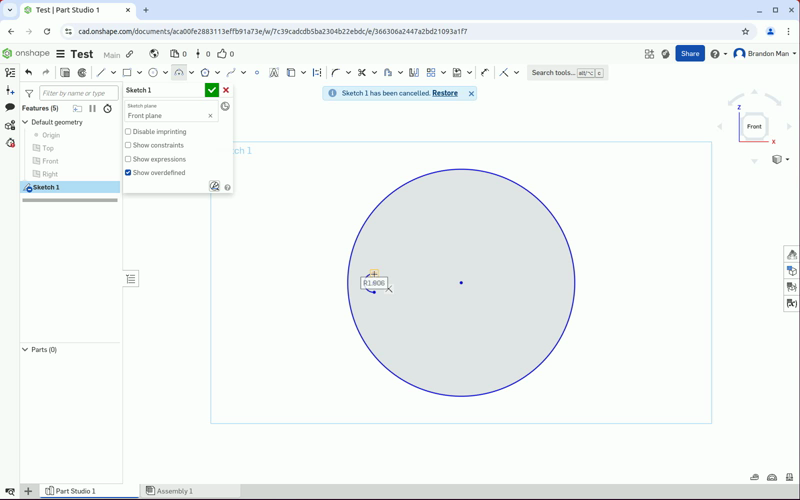
mouse_move(452, 198)
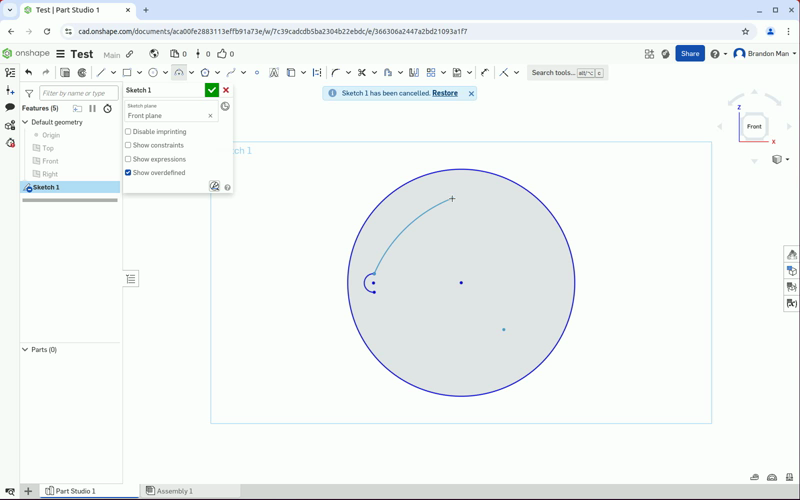
click(452, 198)
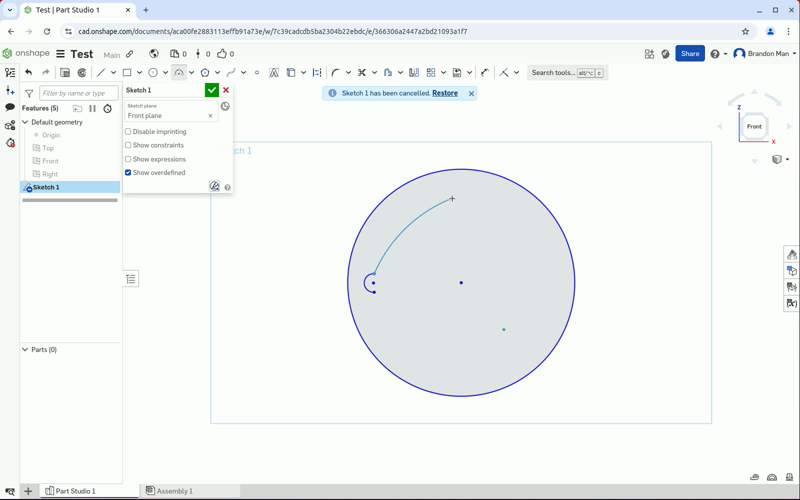
mouse_move(399, 222)
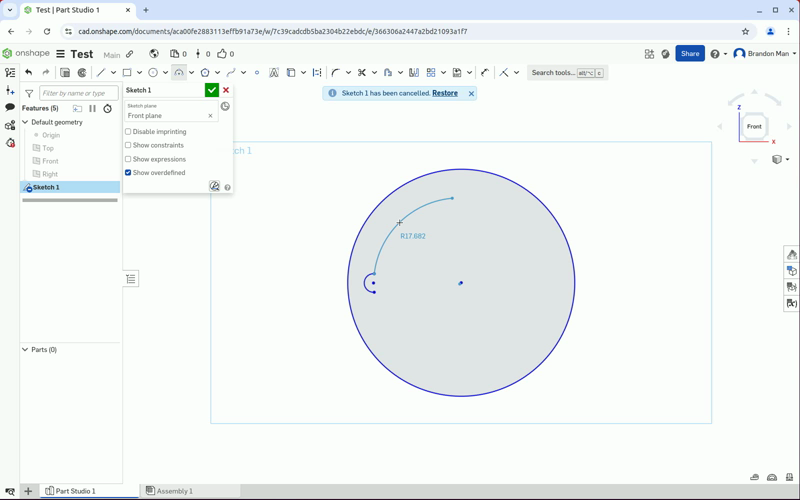
click(399, 222)
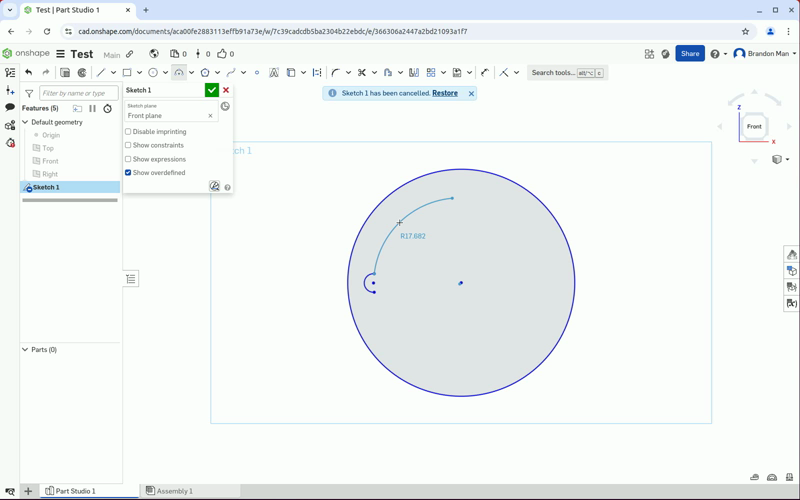
key_up(shift)
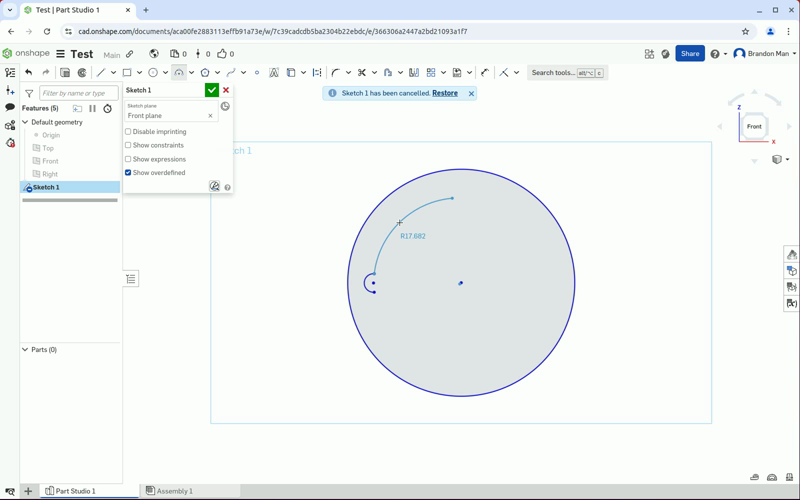
mouse_move(452, 198)
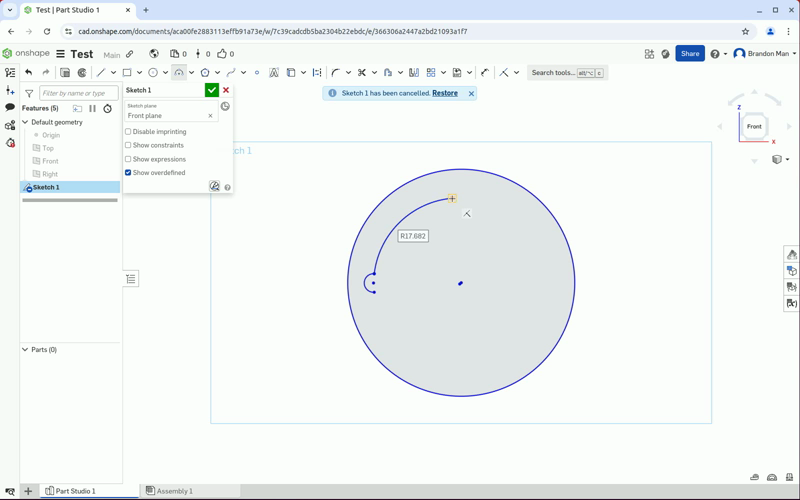
click(452, 198)
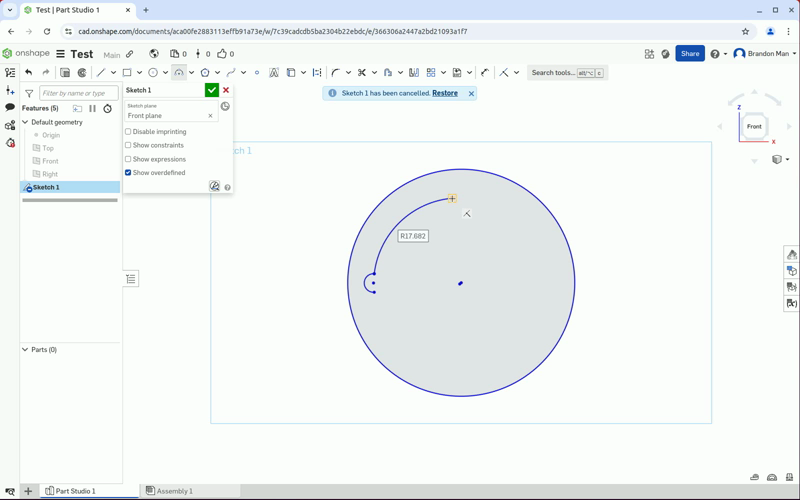
key_down(shift)
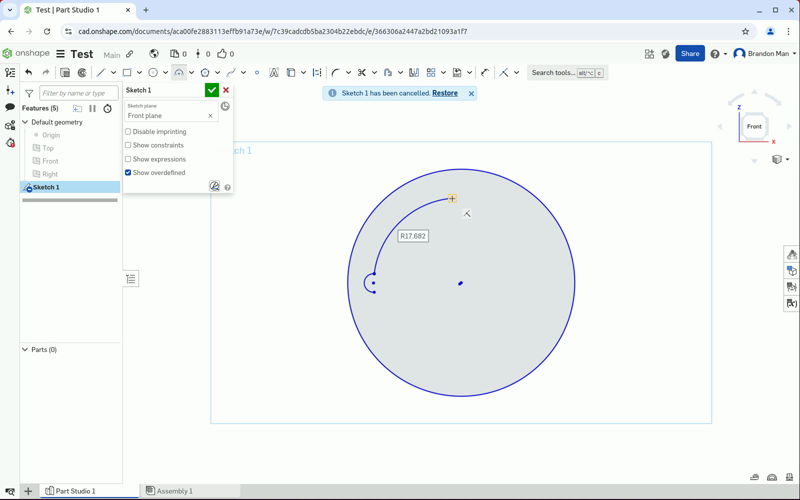
mouse_move(468, 198)
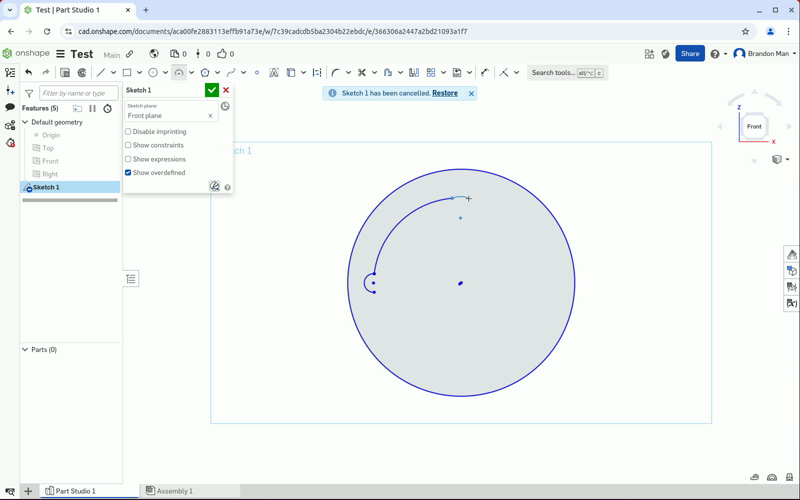
click(468, 198)
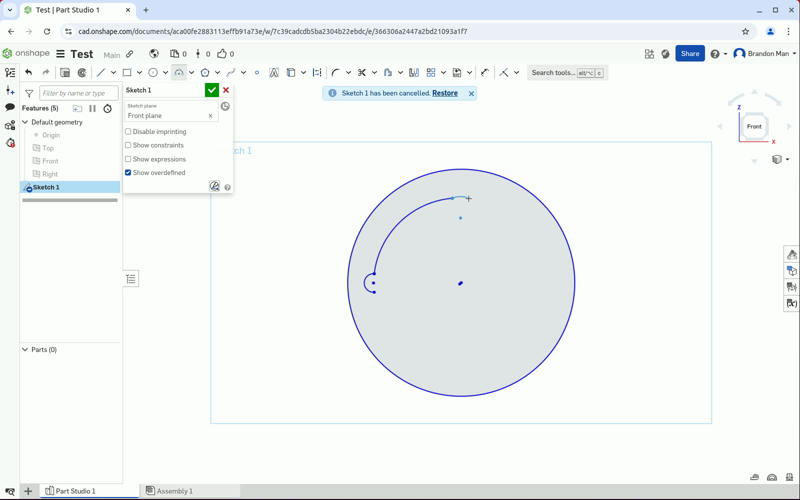
mouse_move(460, 189)
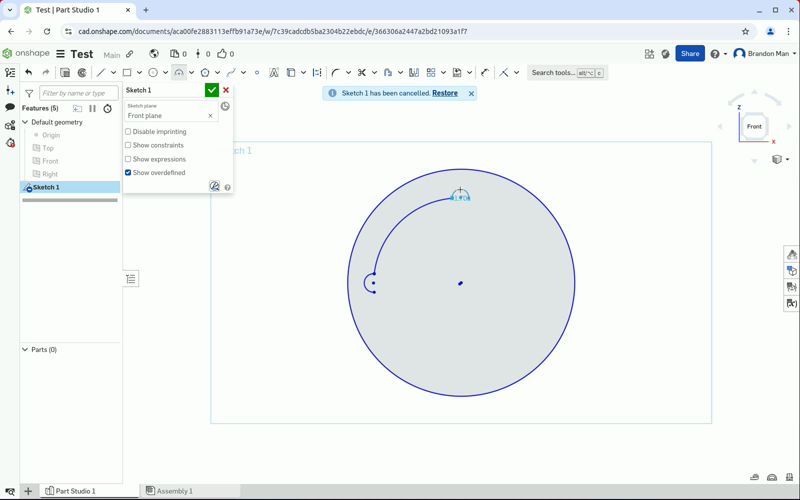
click(460, 189)
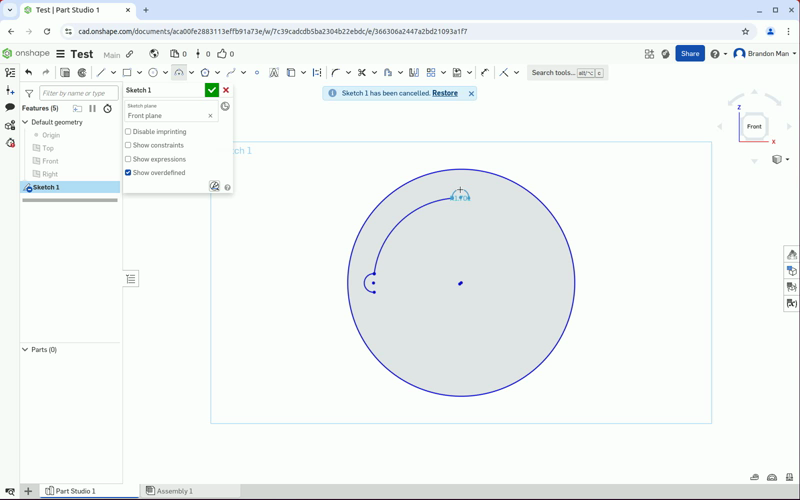
key_up(shift)
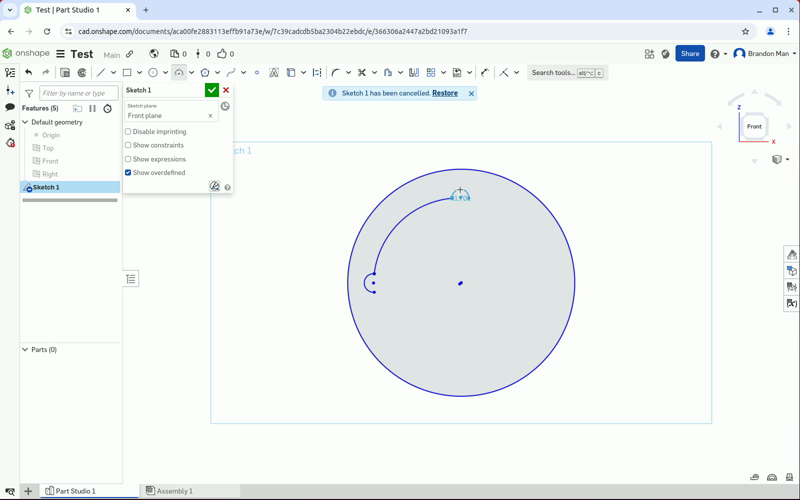
mouse_move(468, 198)
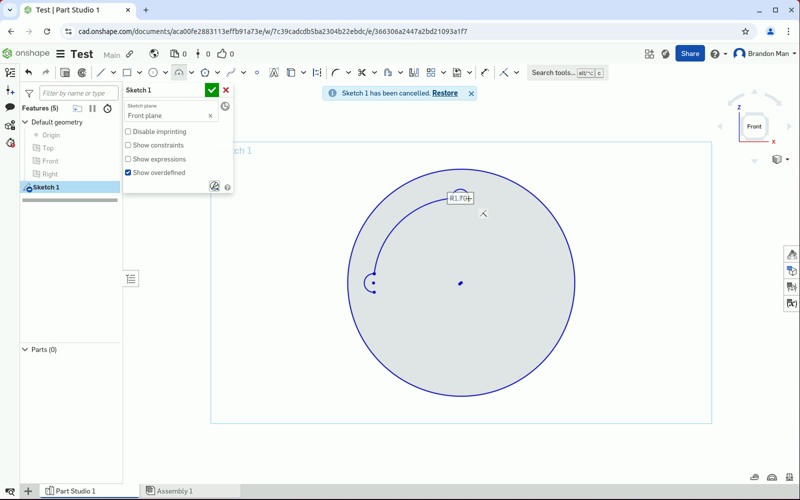
click(468, 198)
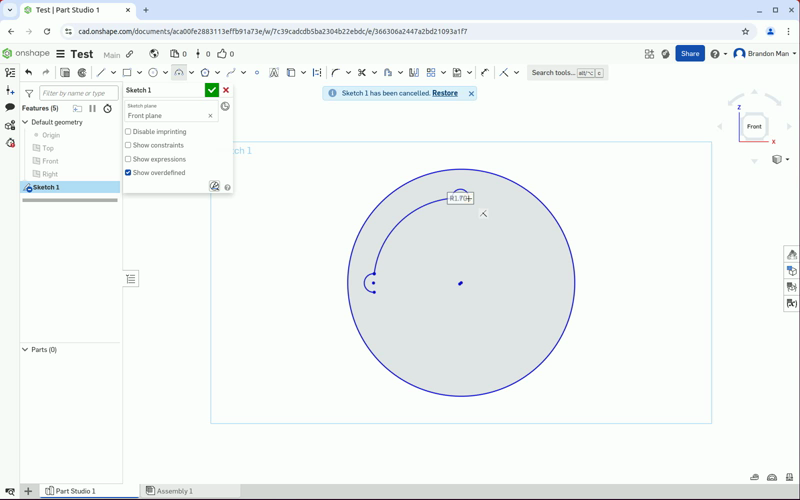
key_down(shift)
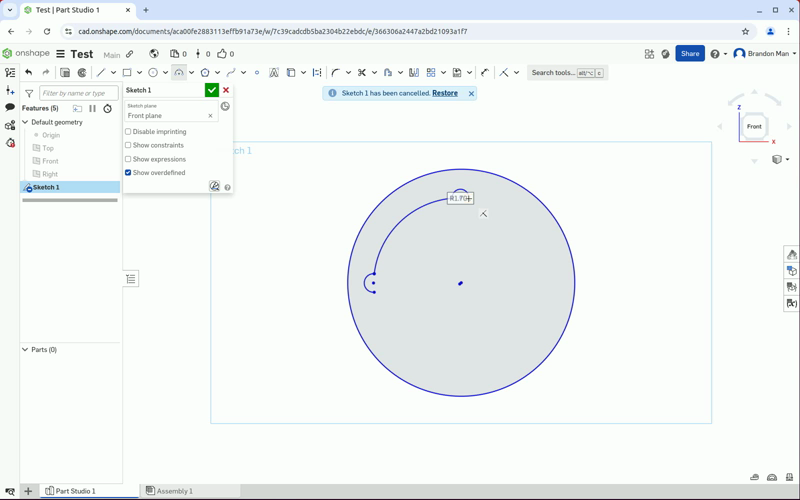
mouse_move(546, 273)
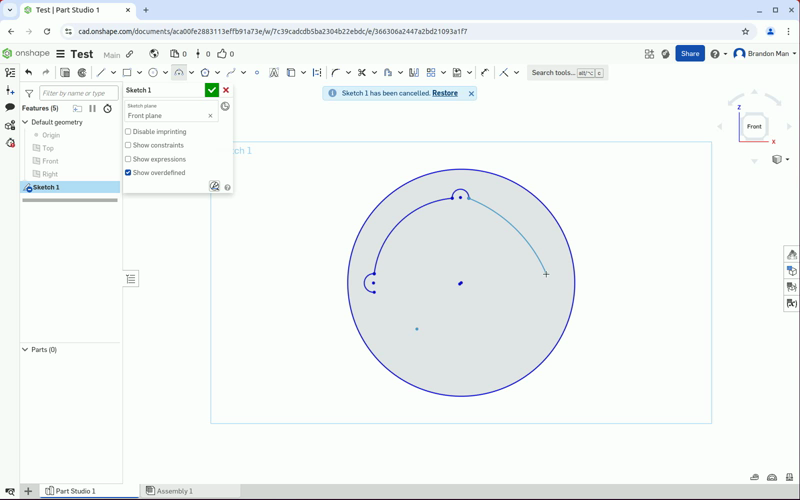
click(546, 273)
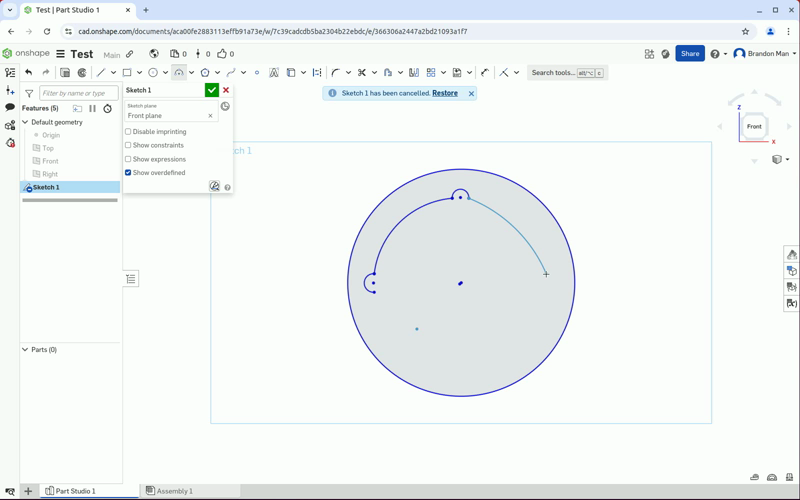
mouse_move(520, 222)
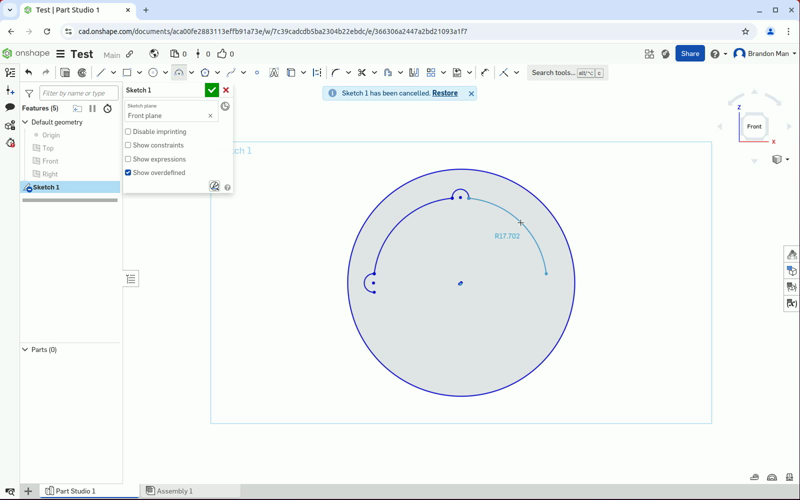
click(520, 222)
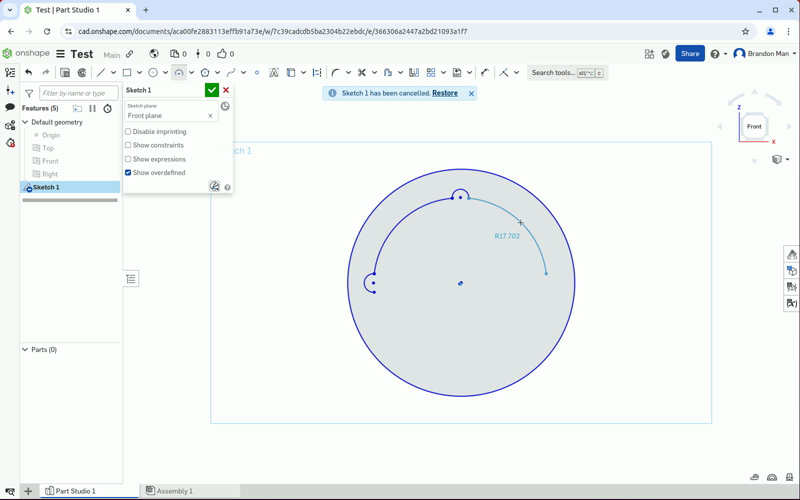
key_up(shift)
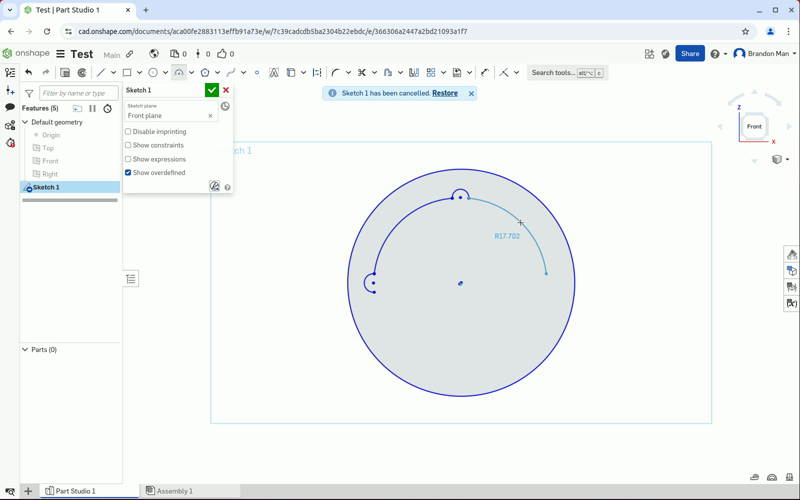
mouse_move(546, 273)
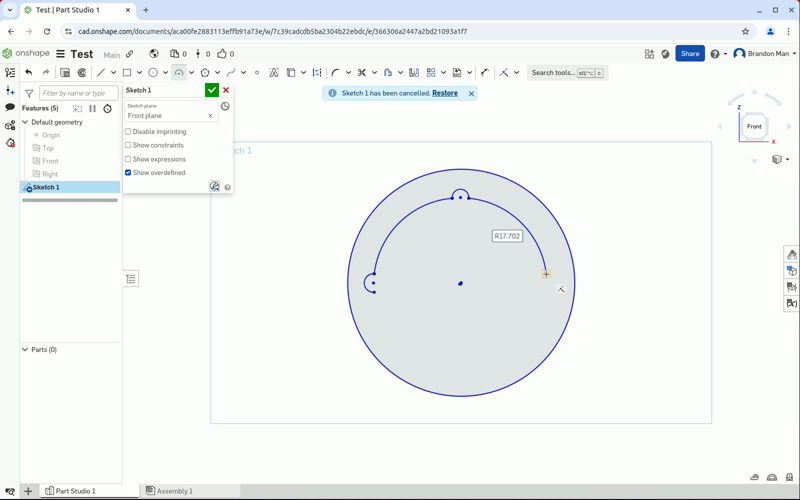
click(546, 273)
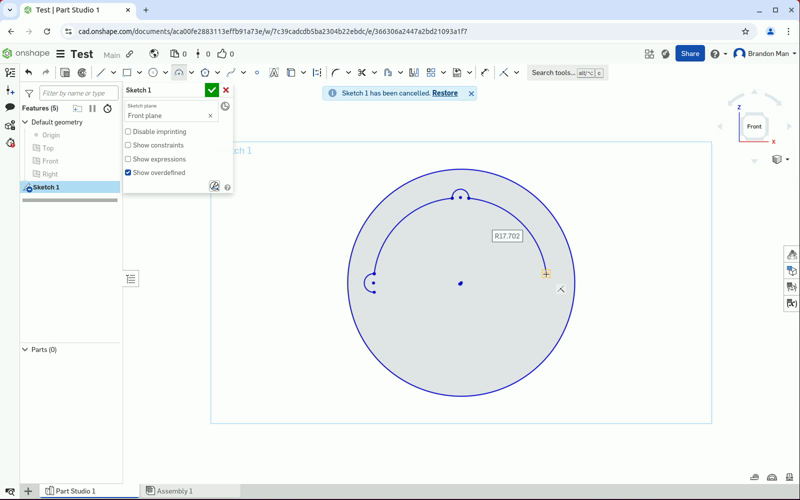
key_down(shift)
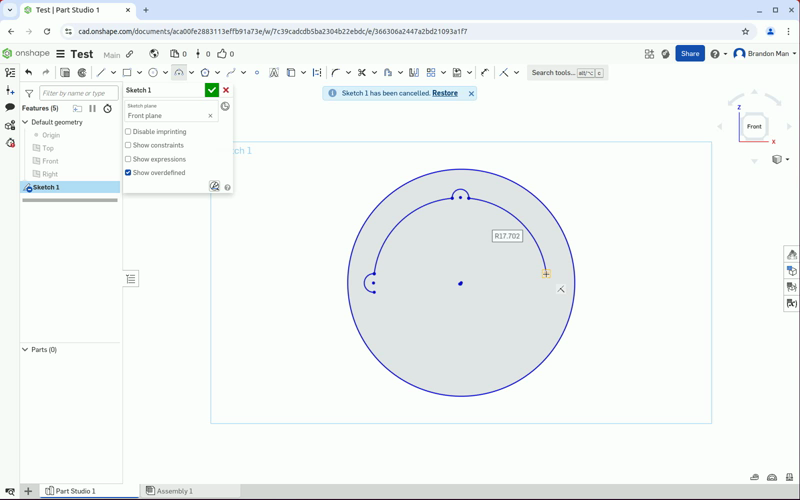
mouse_move(546, 292)
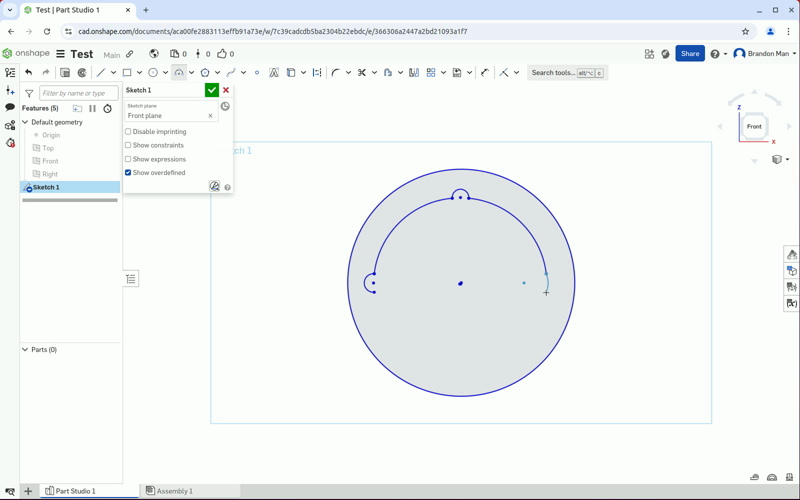
click(546, 292)
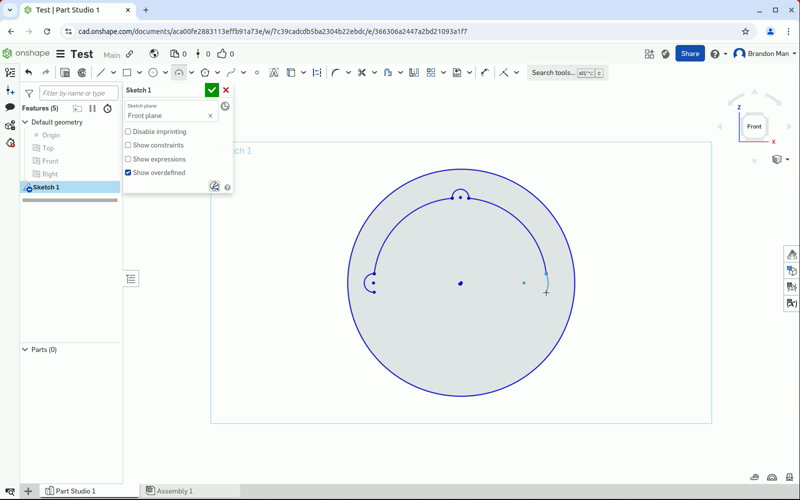
mouse_move(556, 282)
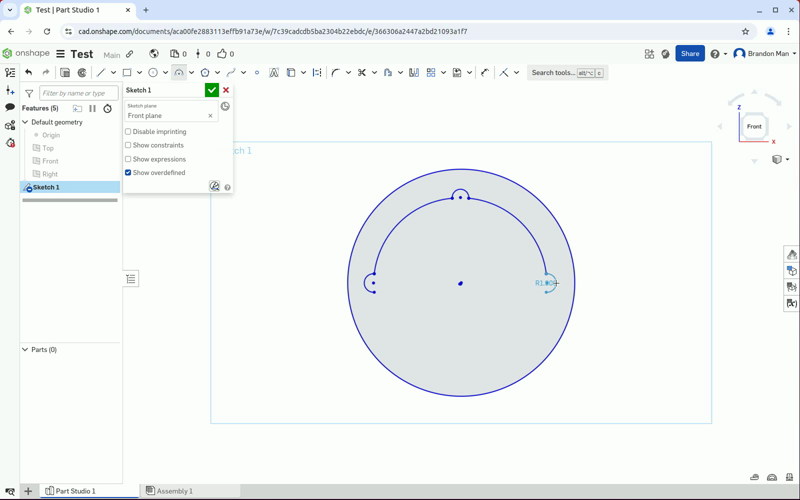
click(556, 282)
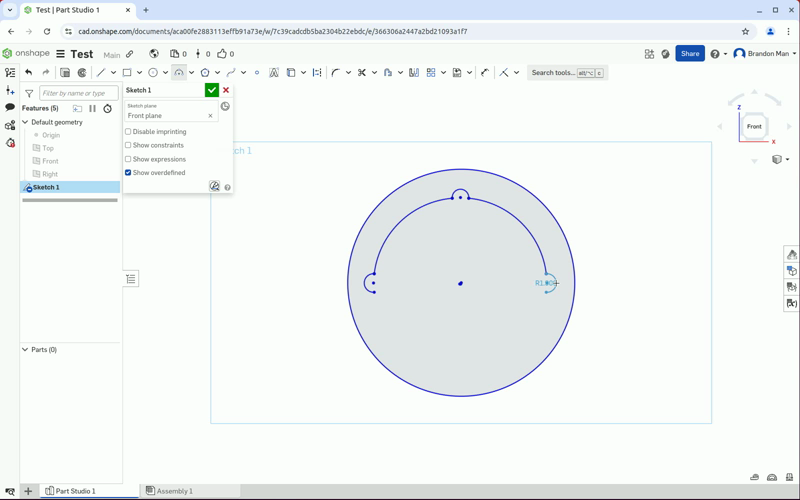
key_up(shift)
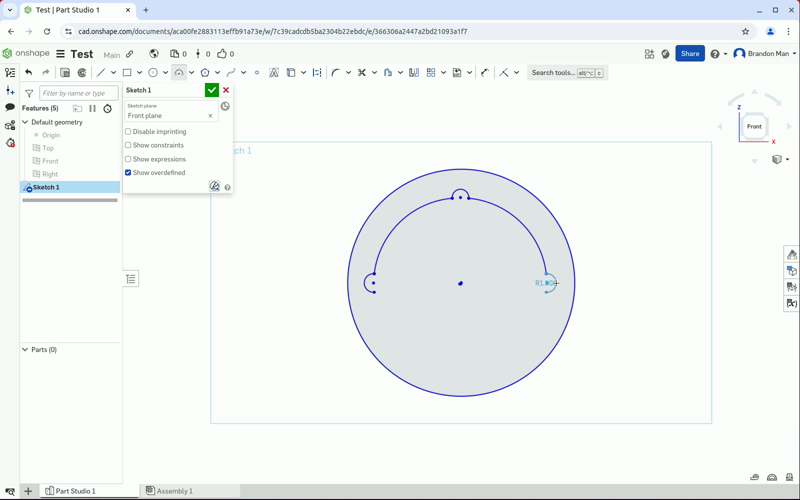
mouse_move(546, 292)
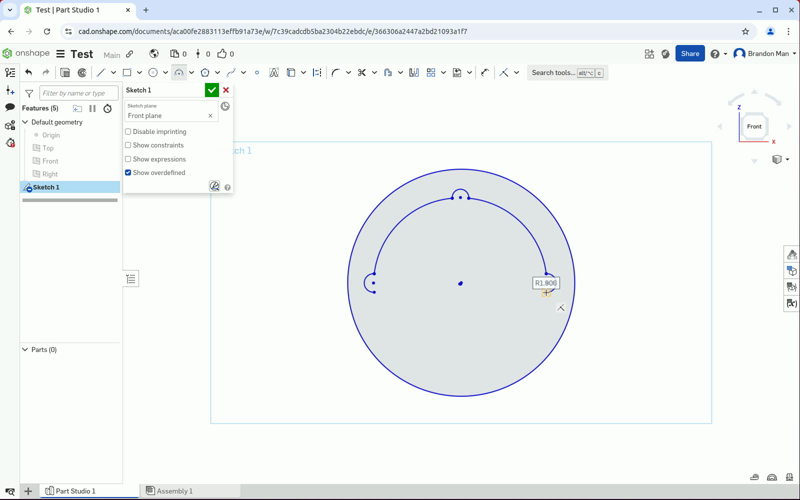
click(546, 292)
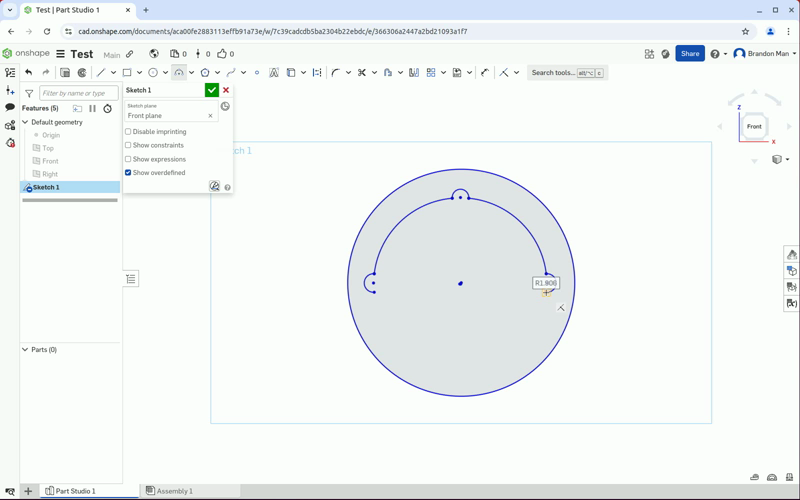
key_down(shift)
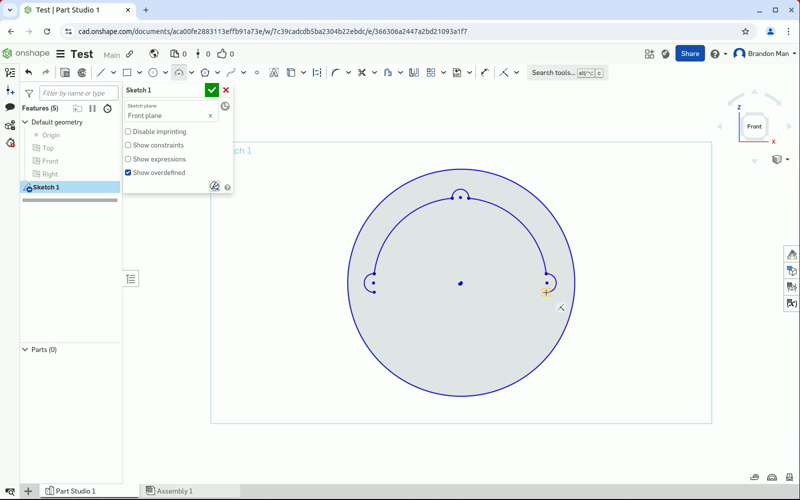
mouse_move(468, 367)
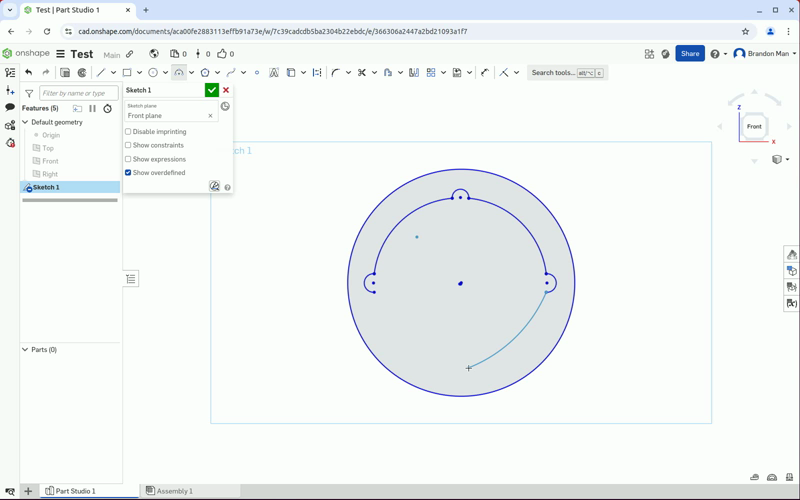
click(468, 367)
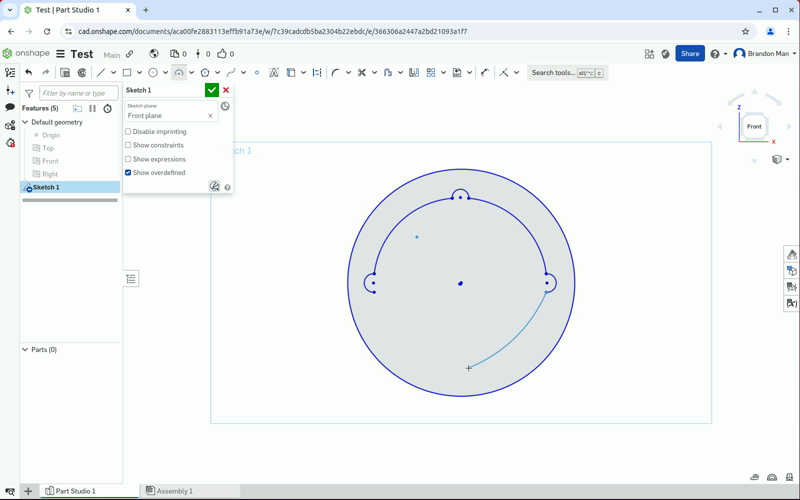
mouse_move(520, 343)
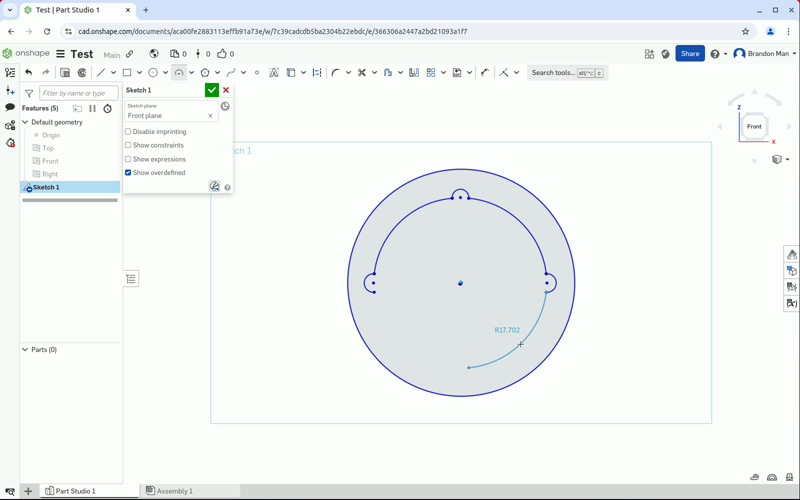
click(520, 343)
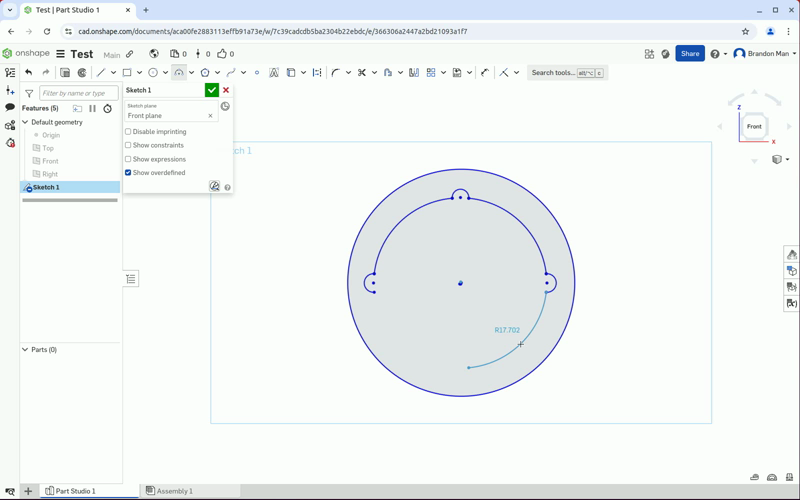
key_up(shift)
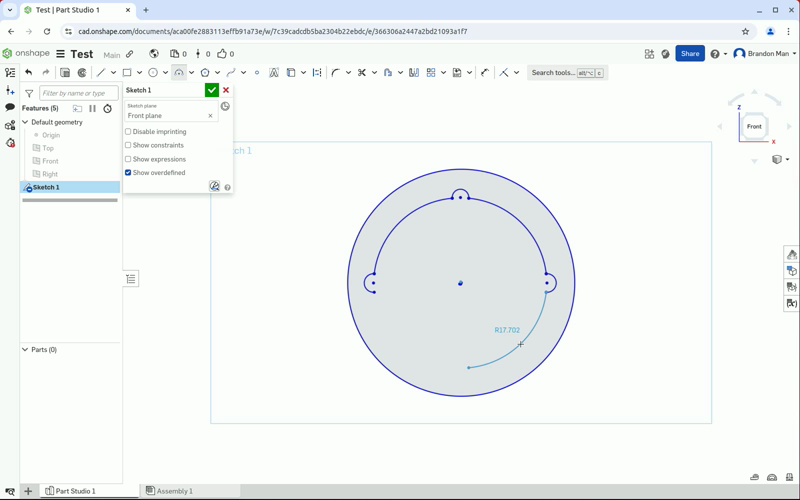
mouse_move(468, 367)
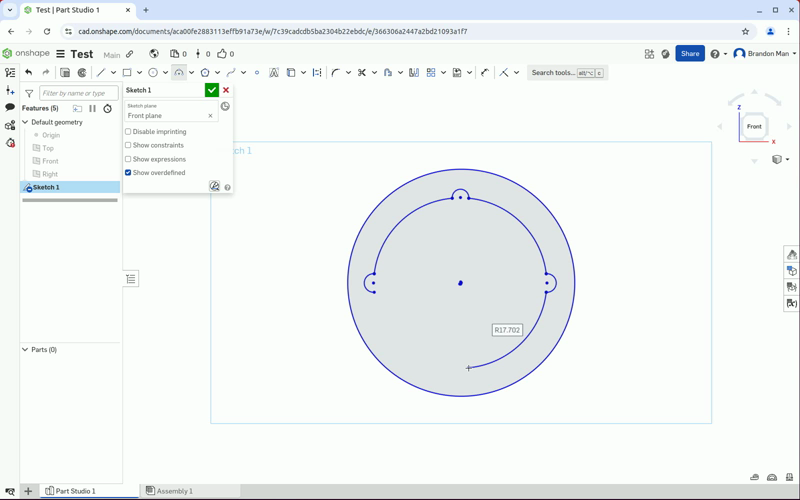
click(468, 367)
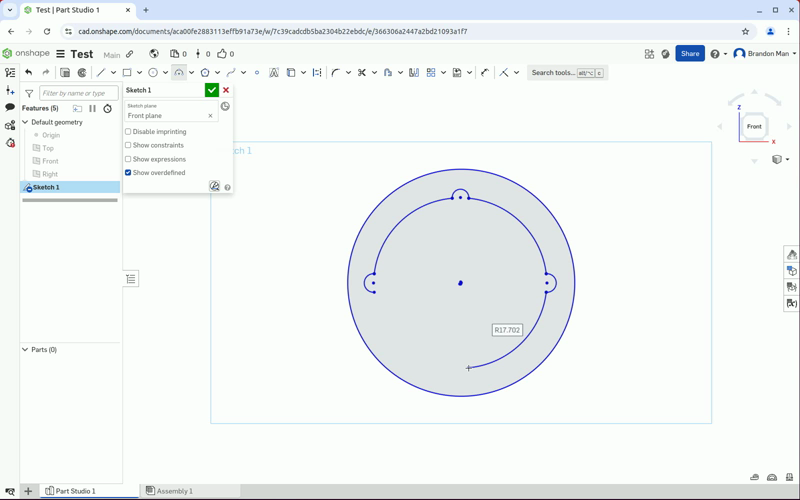
key_down(shift)
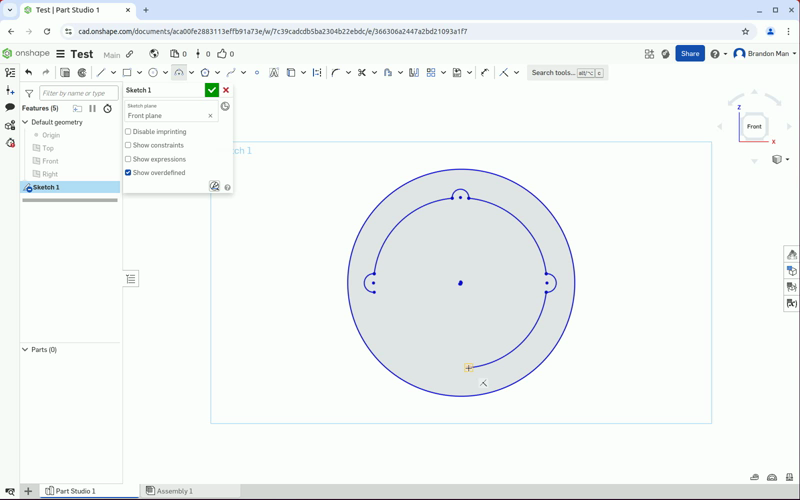
mouse_move(452, 367)
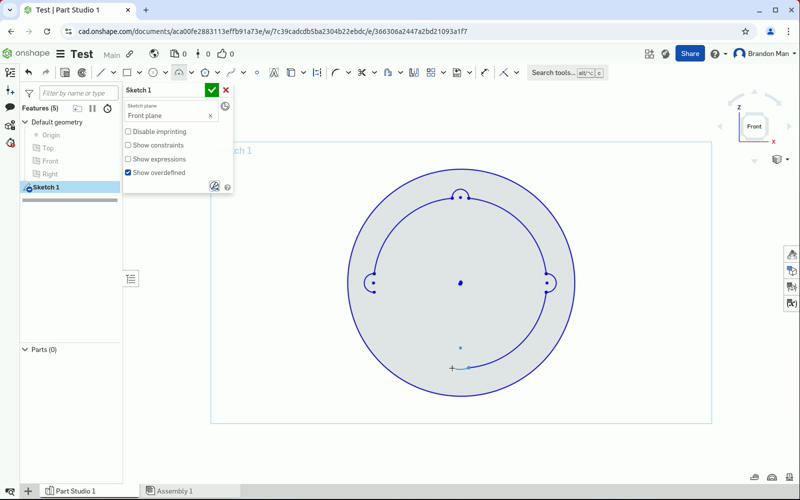
click(452, 367)
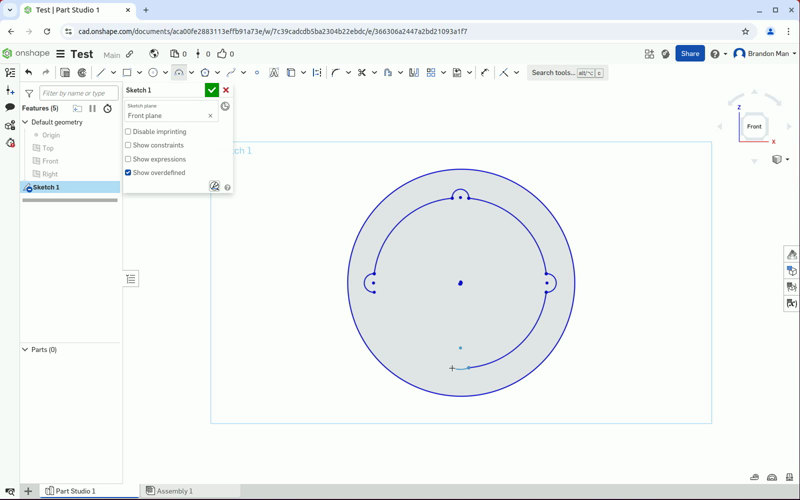
mouse_move(460, 376)
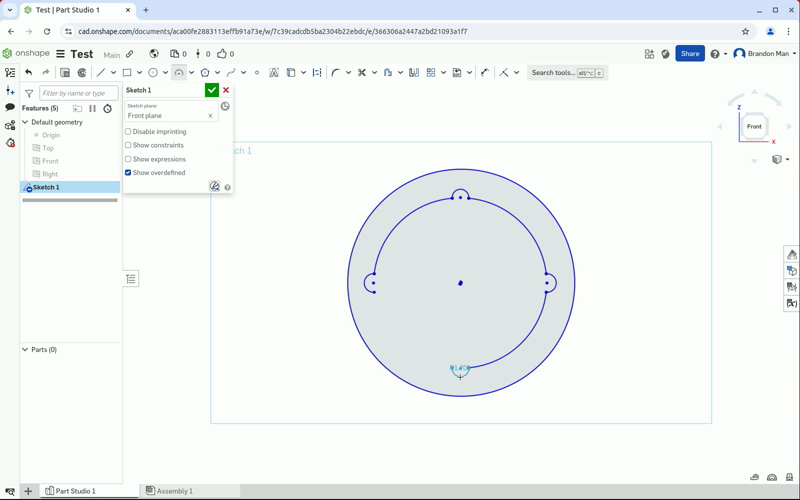
click(460, 376)
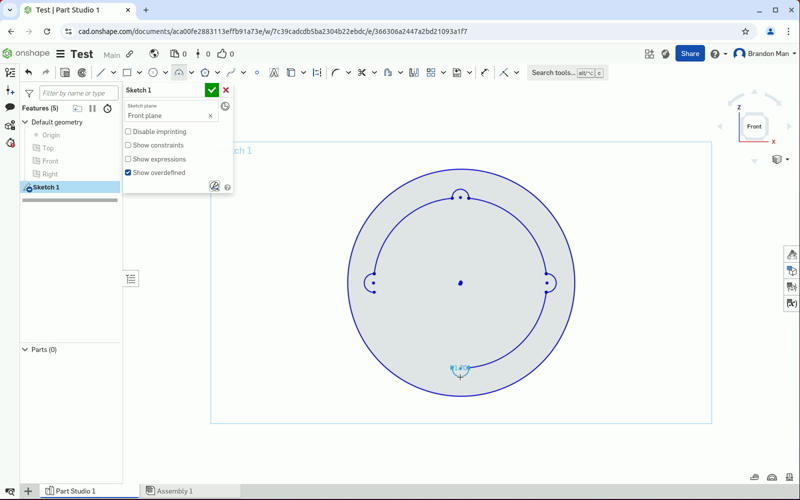
key_up(shift)
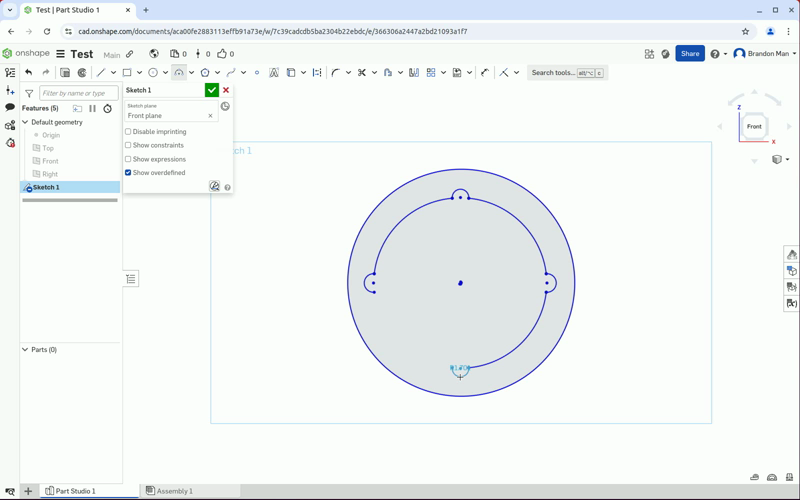
mouse_move(452, 367)
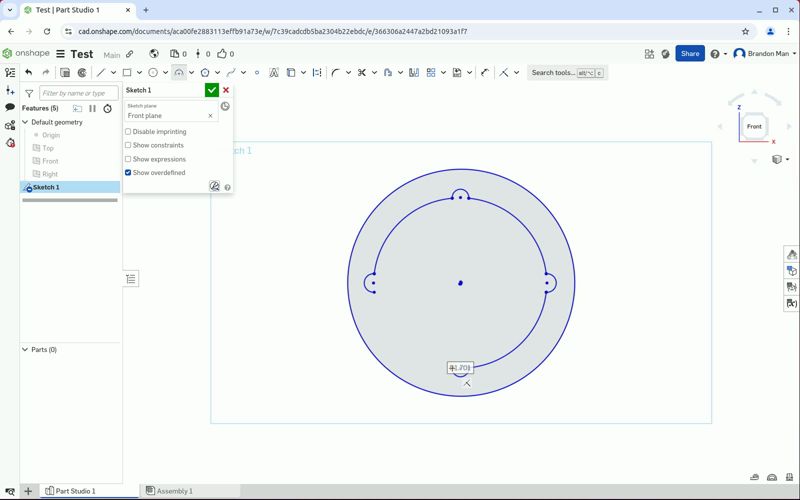
click(452, 367)
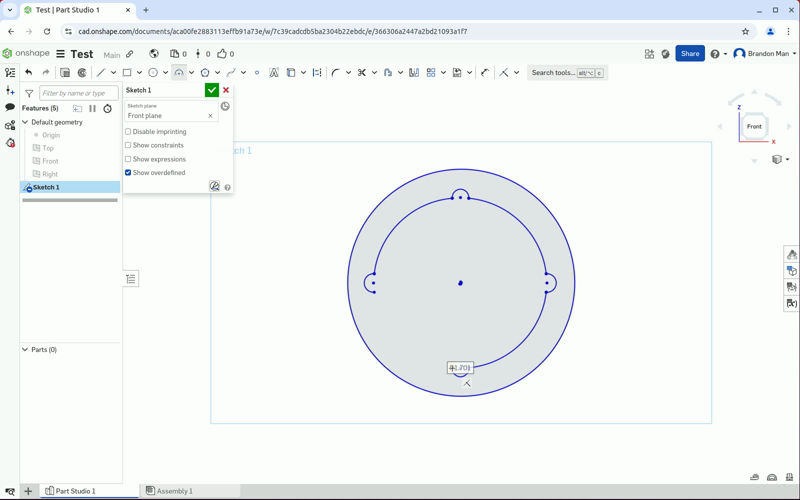
mouse_move(374, 292)
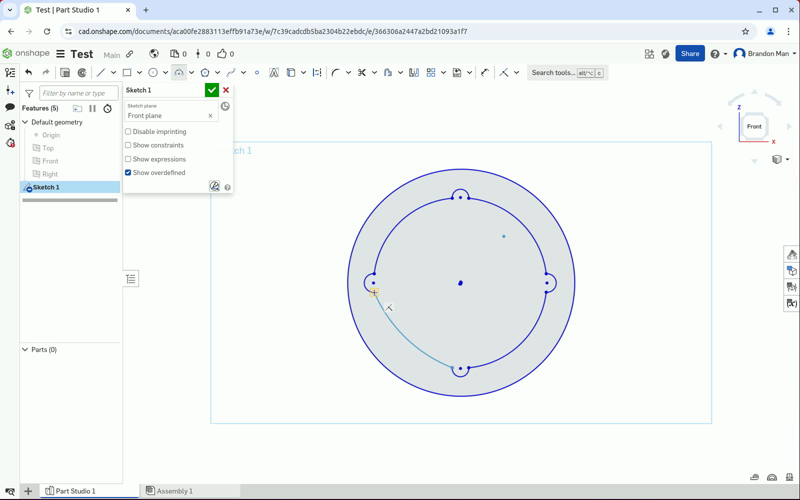
click(374, 292)
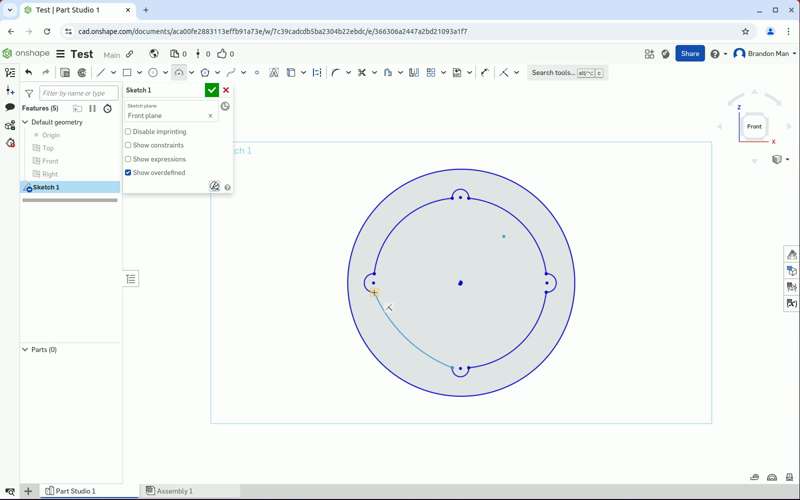
key_down(shift)
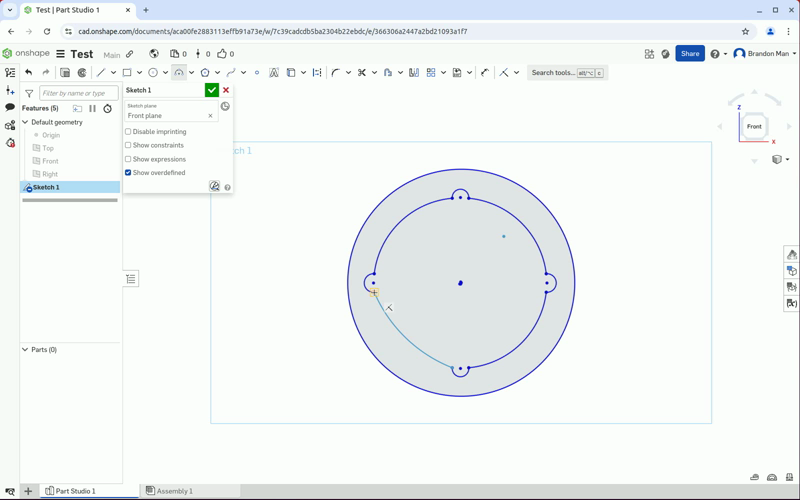
mouse_move(399, 343)
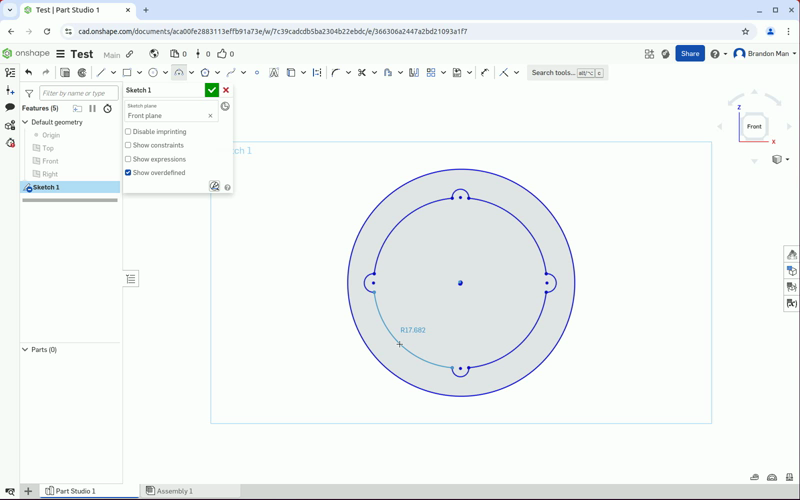
click(399, 343)
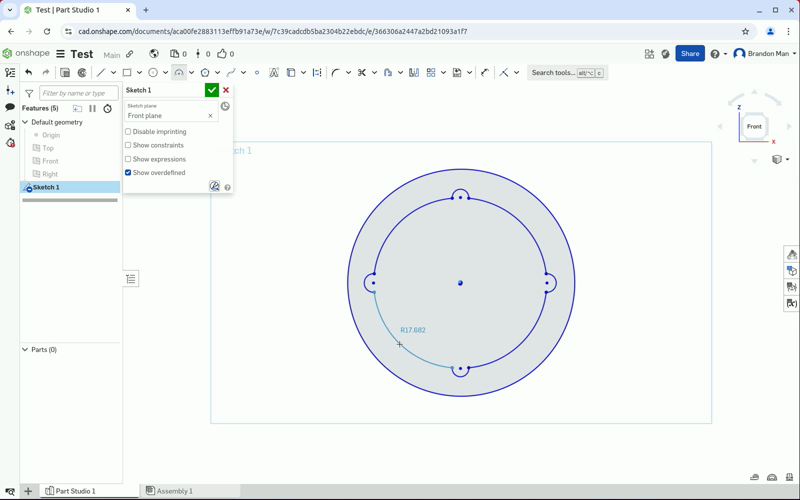
key_up(shift)
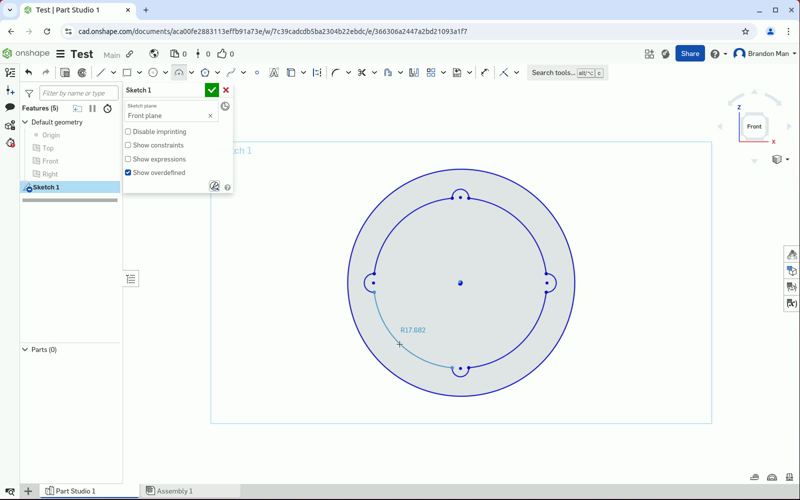
key(esc)
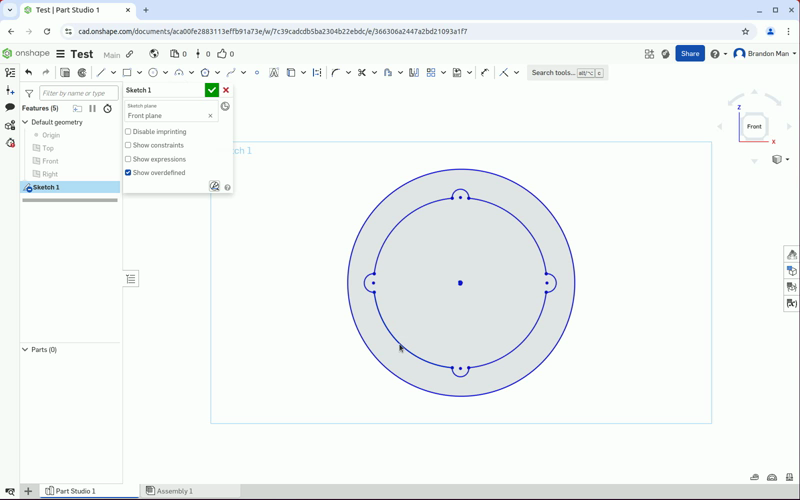
mouse_move(509, 367)
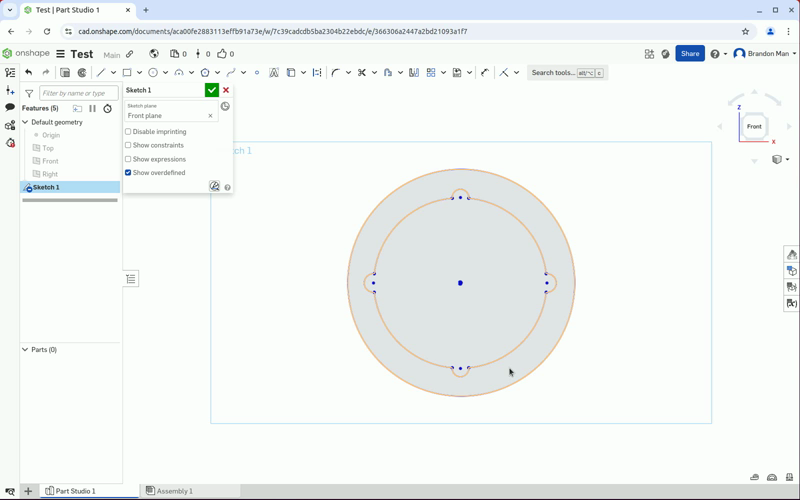
click(509, 367)
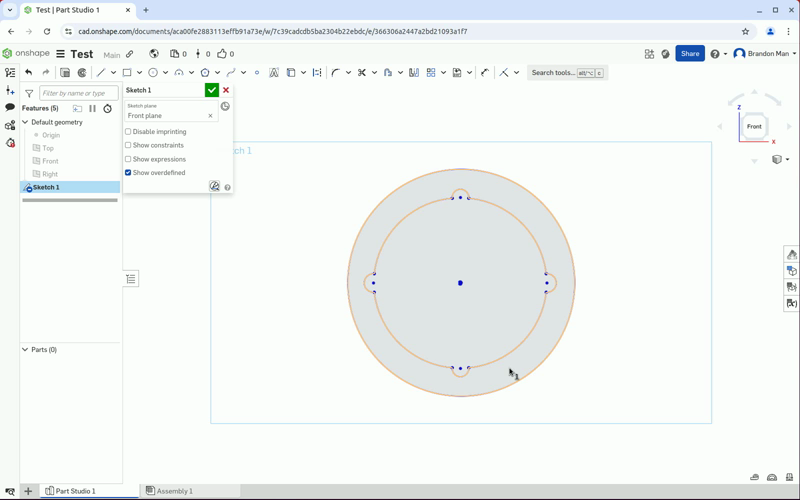
mouse_move(73, 352)
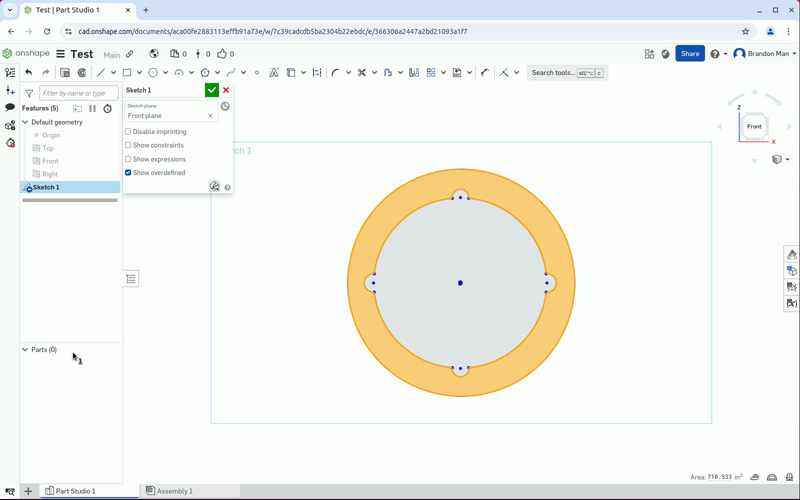
key(shift+y)
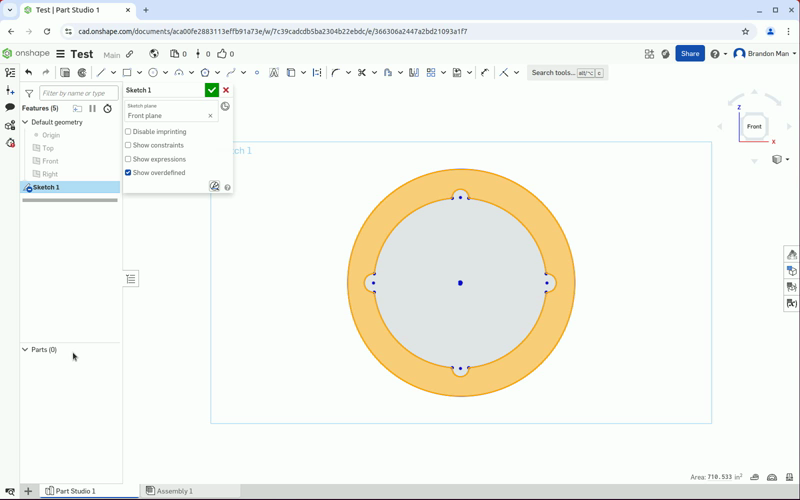
key(shift+e)
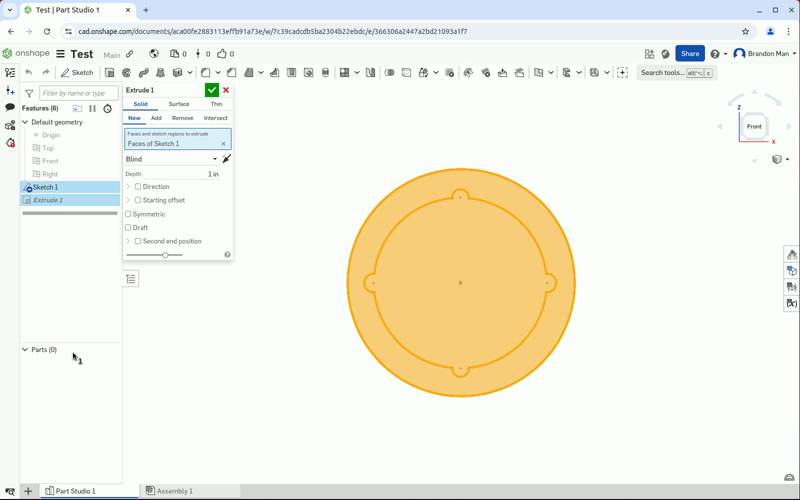
mouse_move(143, 106)
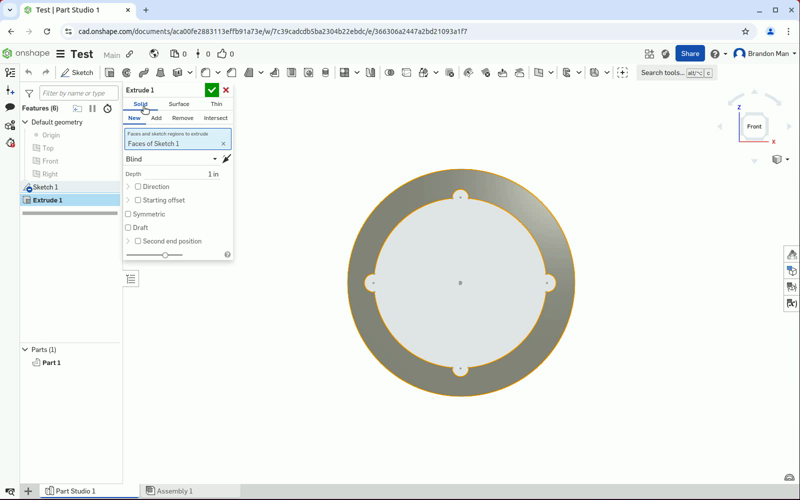
click(143, 106)
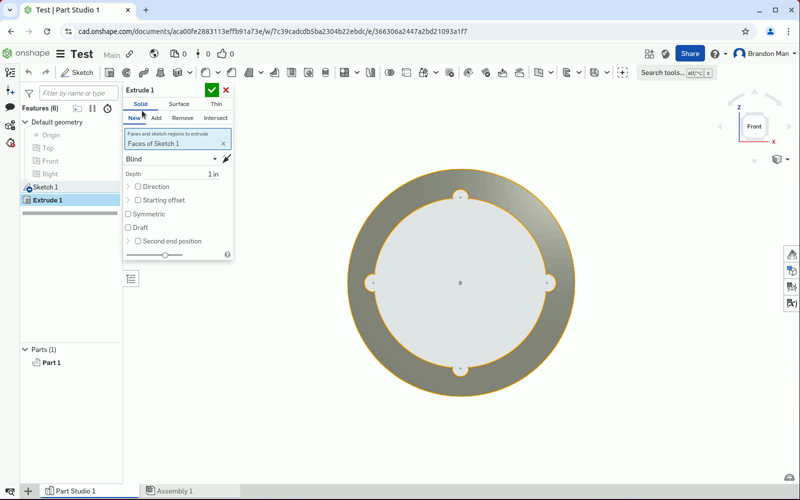
mouse_move(137, 120)
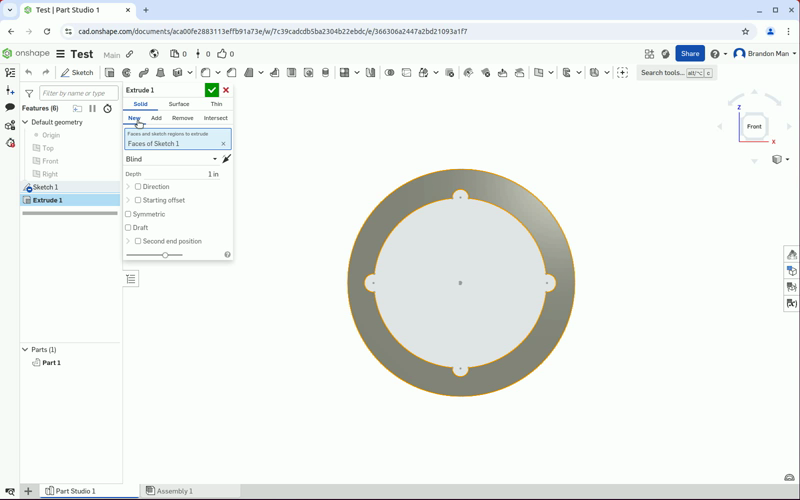
click(137, 120)
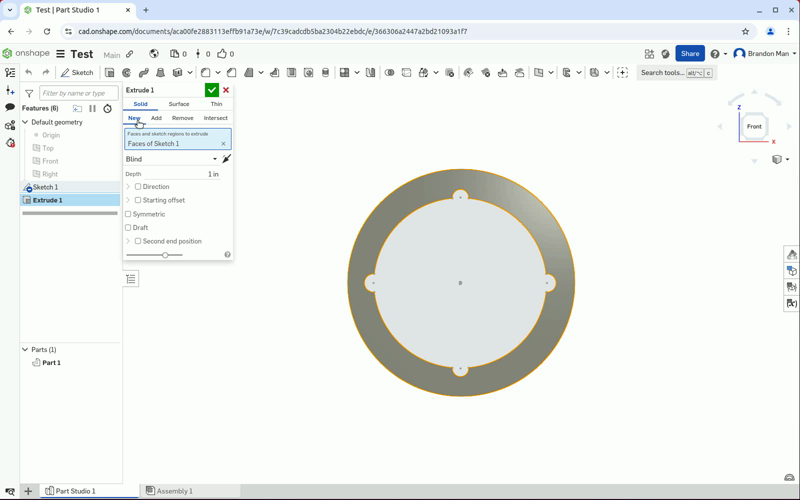
key(tab, 4)
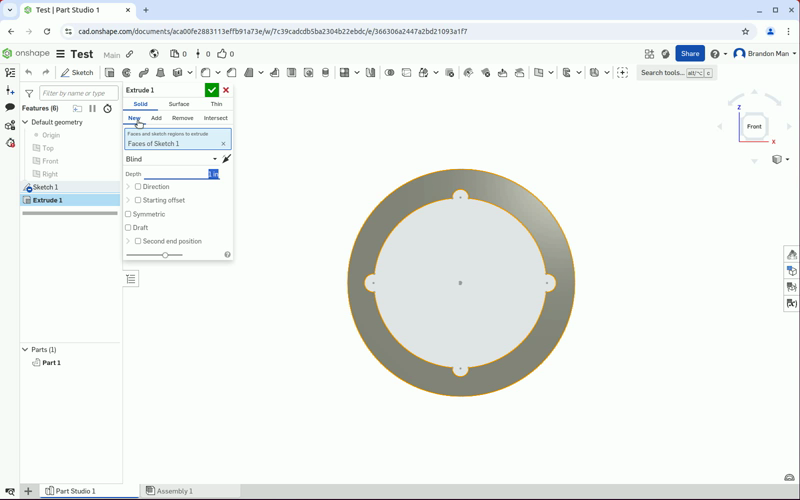
text(1.685)
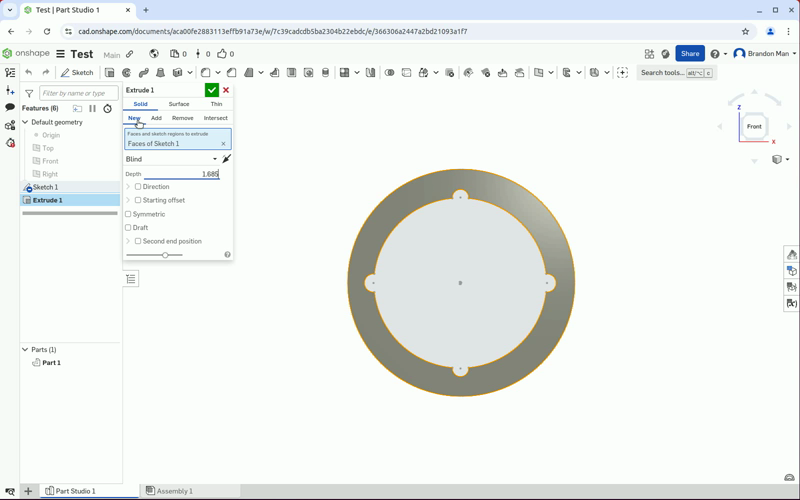
key(enter)
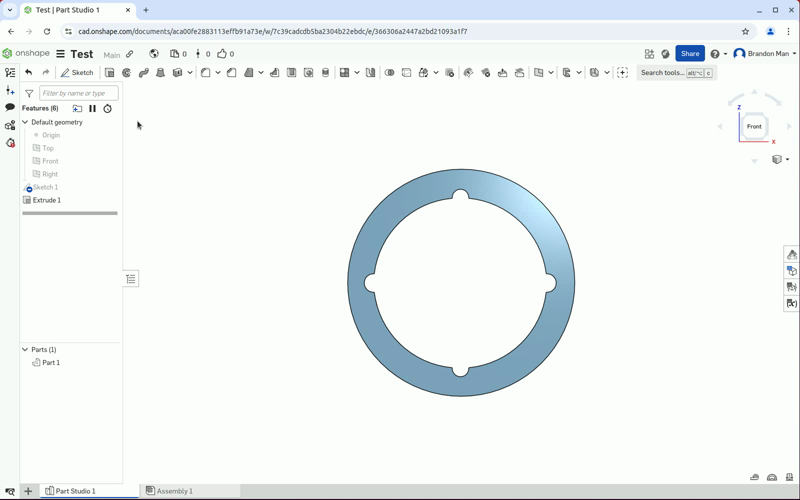
key(shift+h)
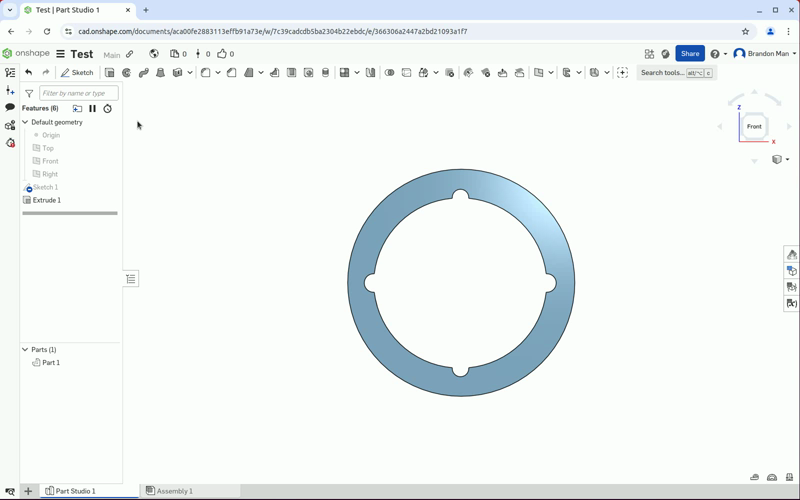
key(shift+h)
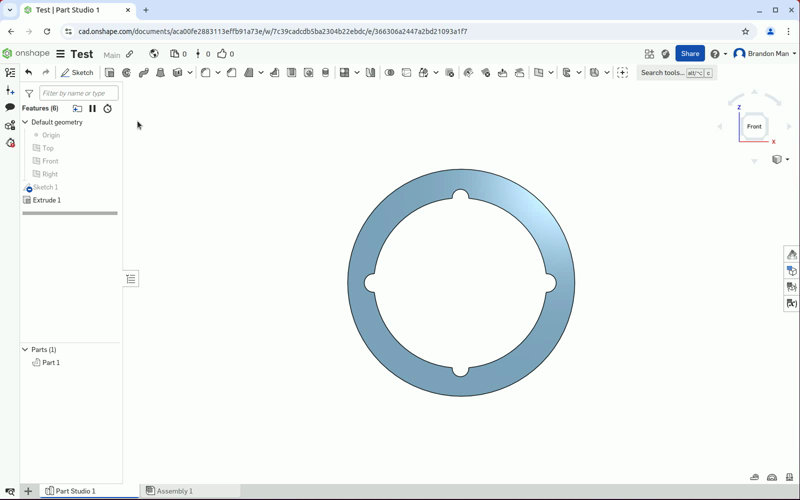
mouse_move(73, 189)
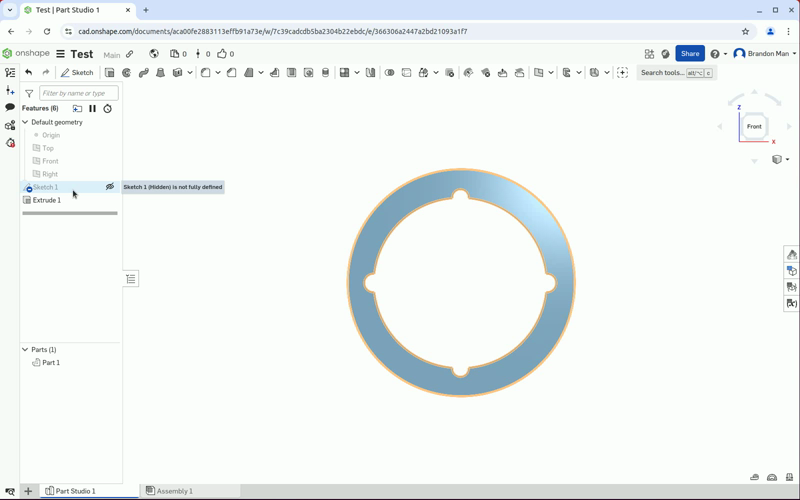
click(73, 189)
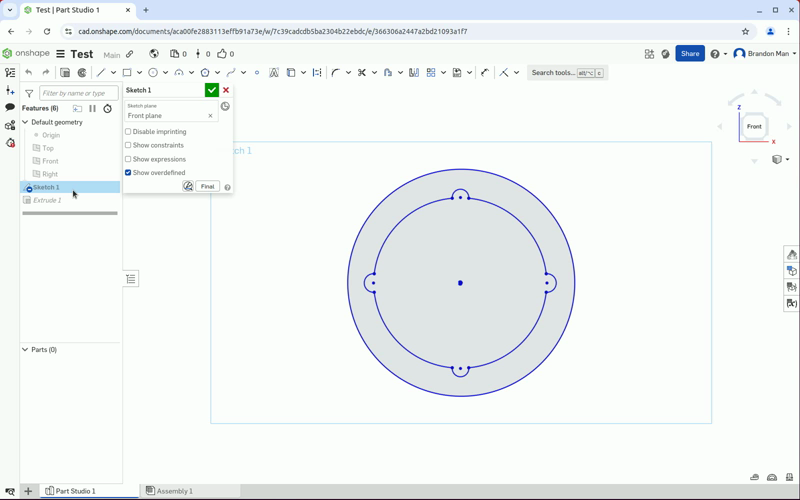
mouse_move(229, 92)
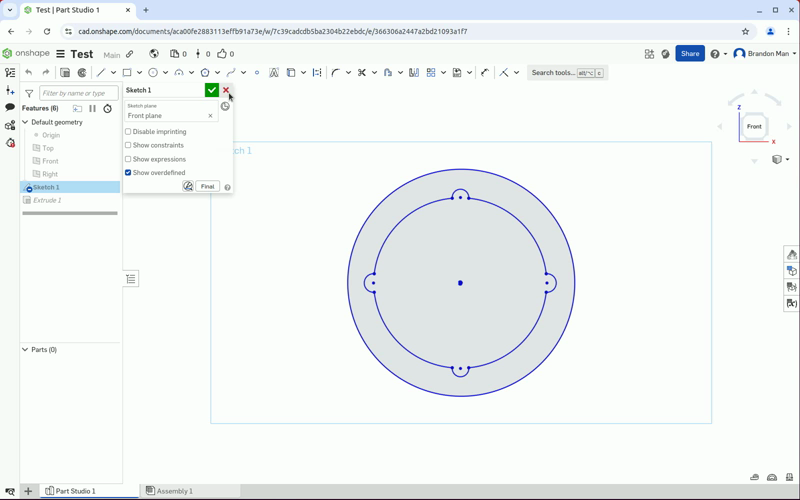
click(229, 92)
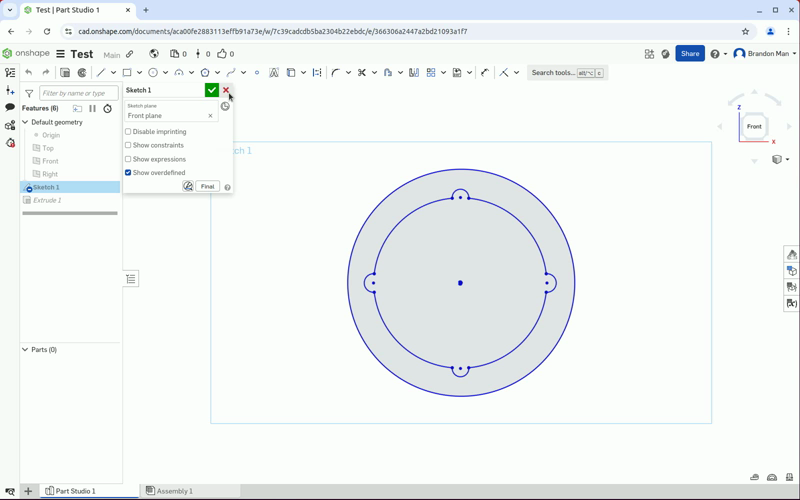
key(shift+s)
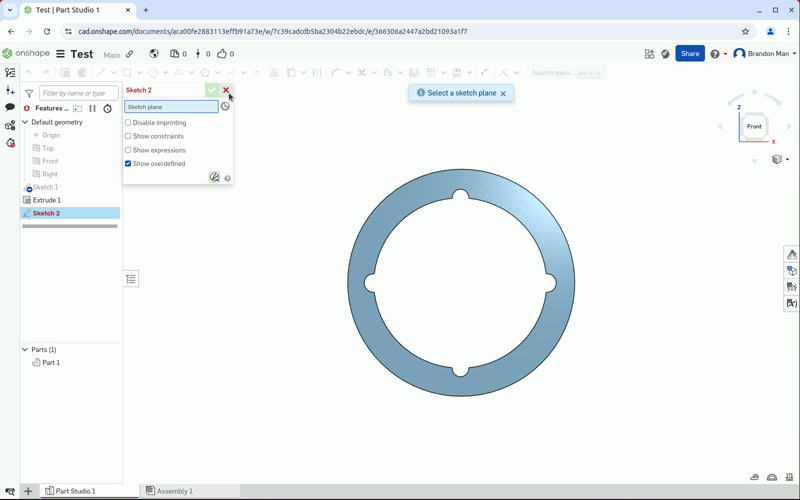
mouse_move(73, 163)
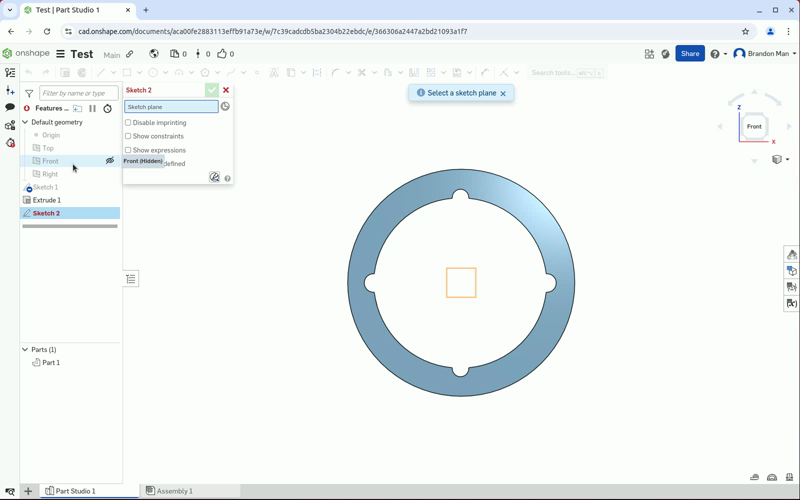
click(73, 163)
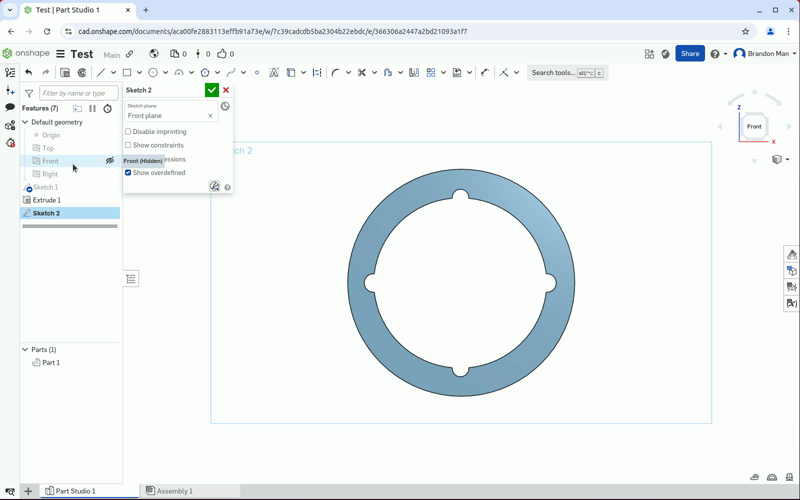
mouse_move(73, 352)
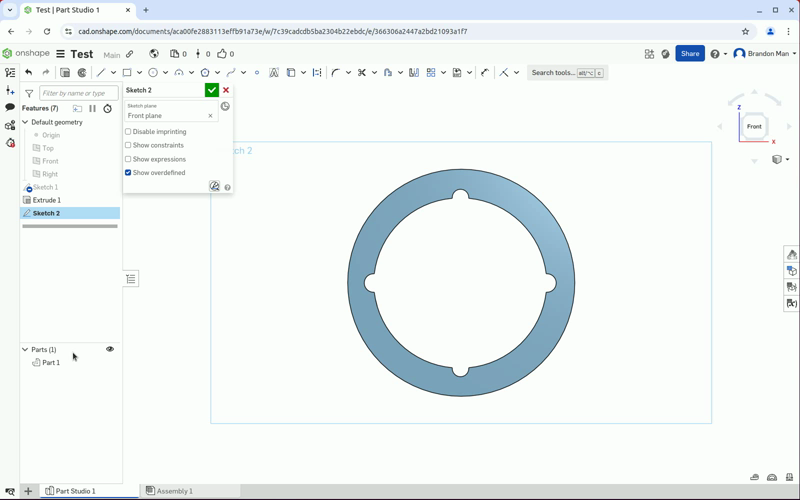
key(y)
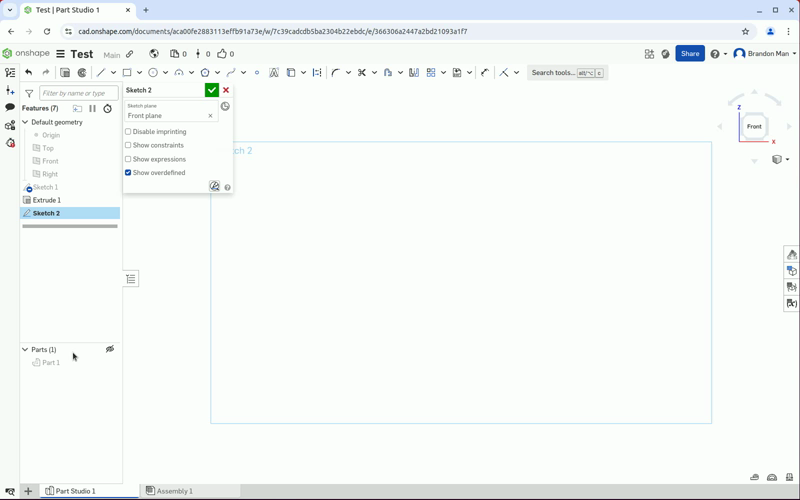
key(a)
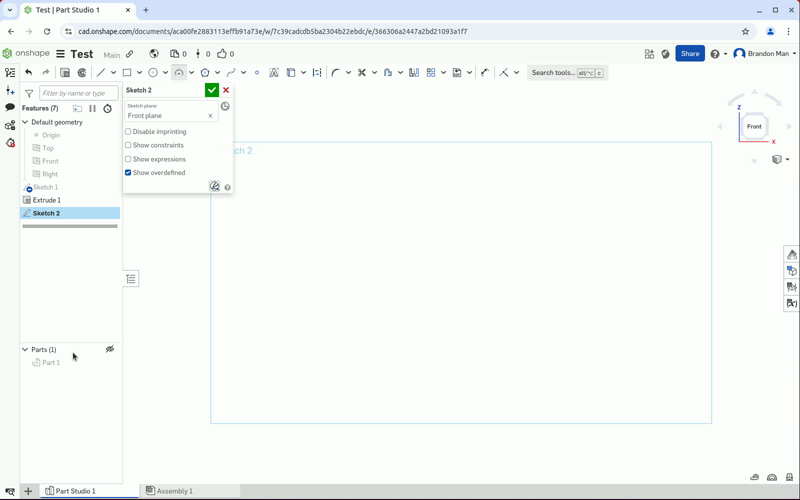
key_down(shift)
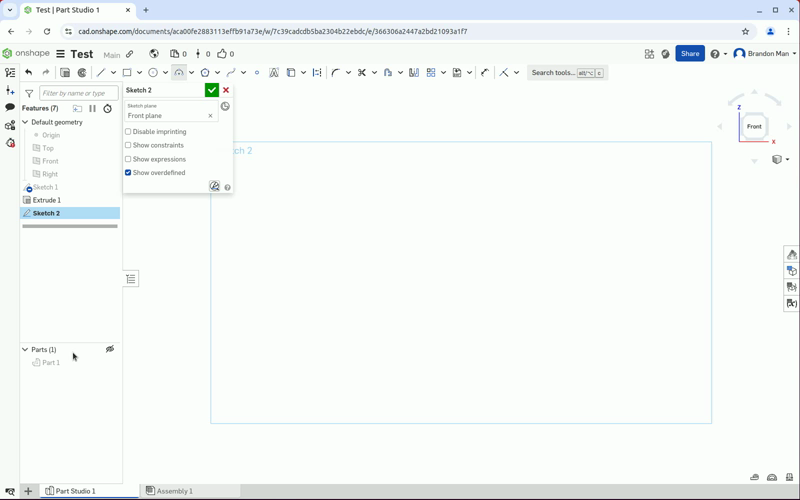
mouse_move(375, 292)
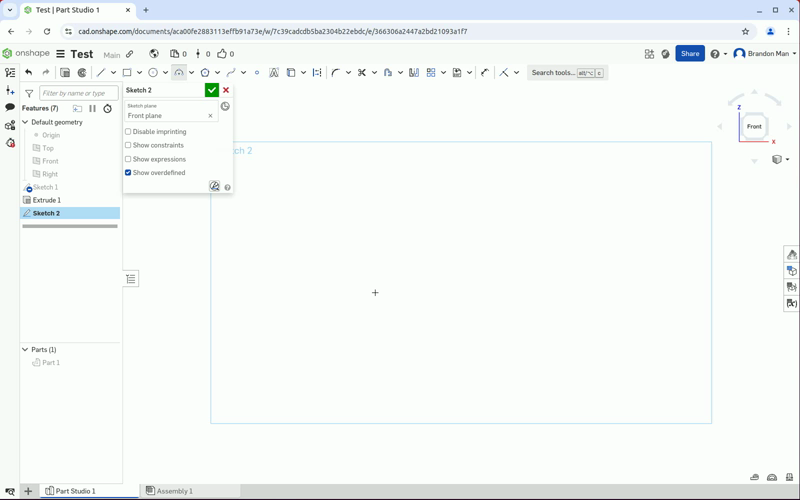
click(375, 292)
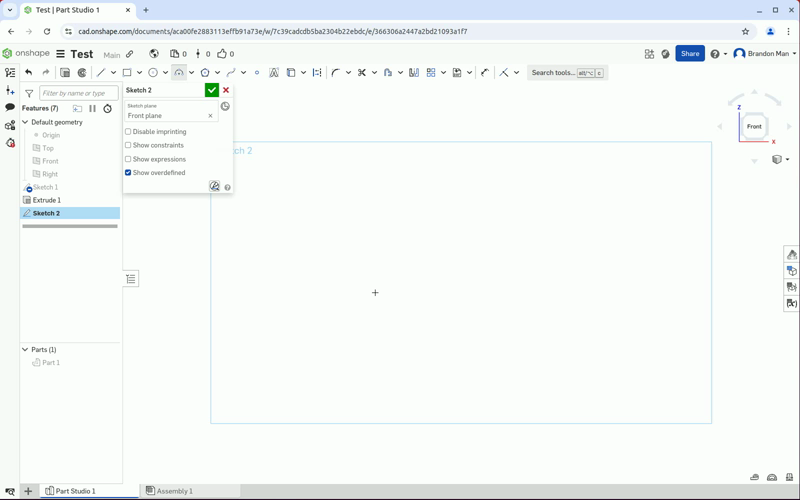
key_up(shift)
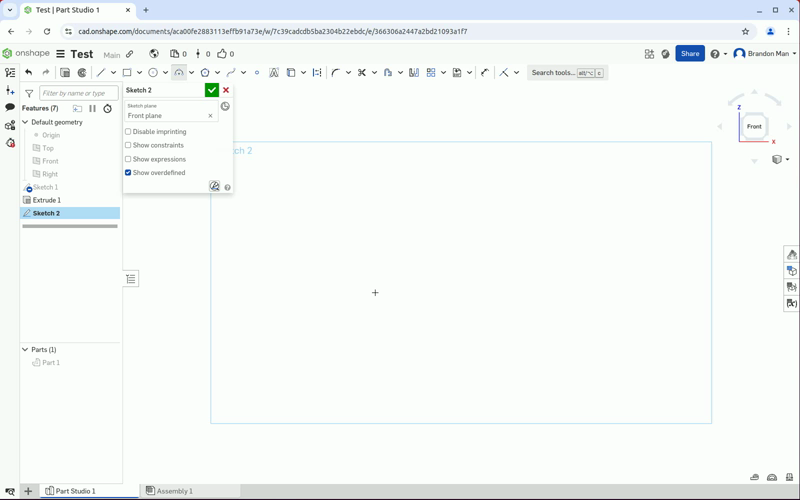
key_down(shift)
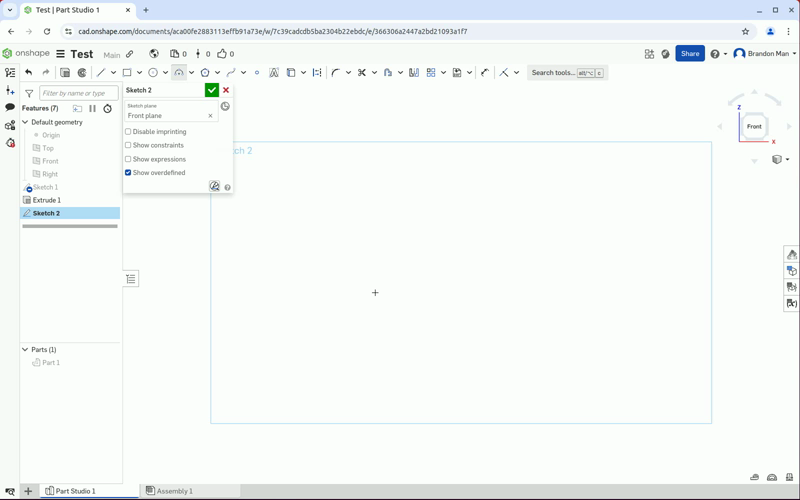
mouse_move(450, 367)
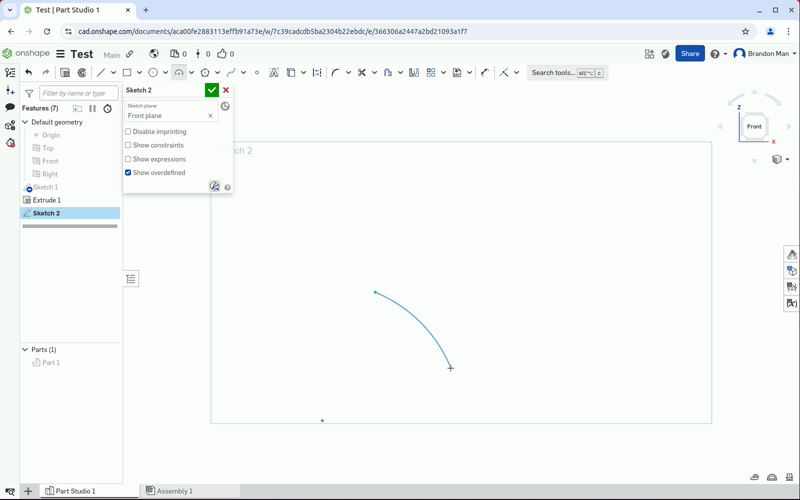
click(450, 367)
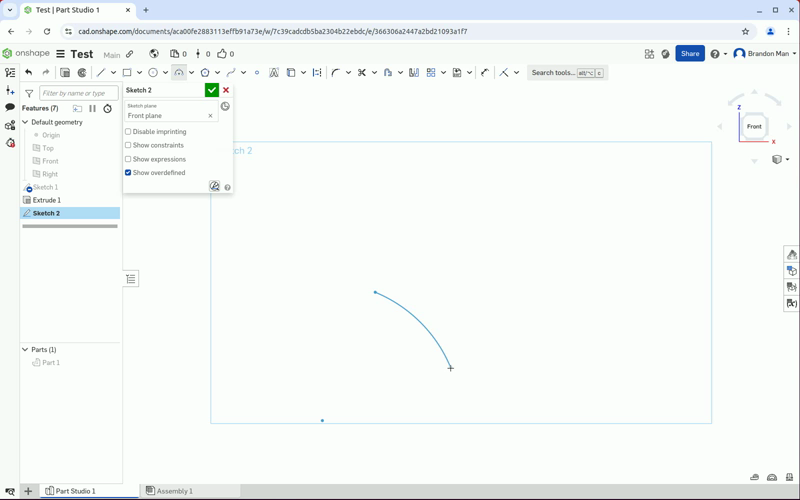
mouse_move(399, 343)
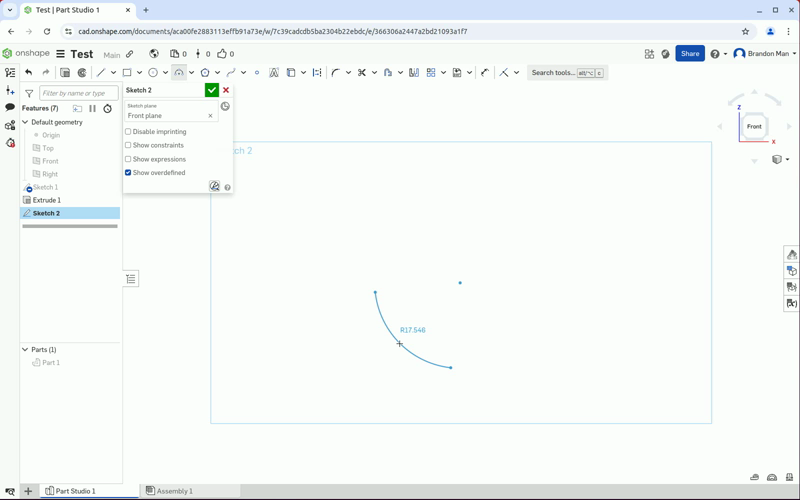
click(399, 343)
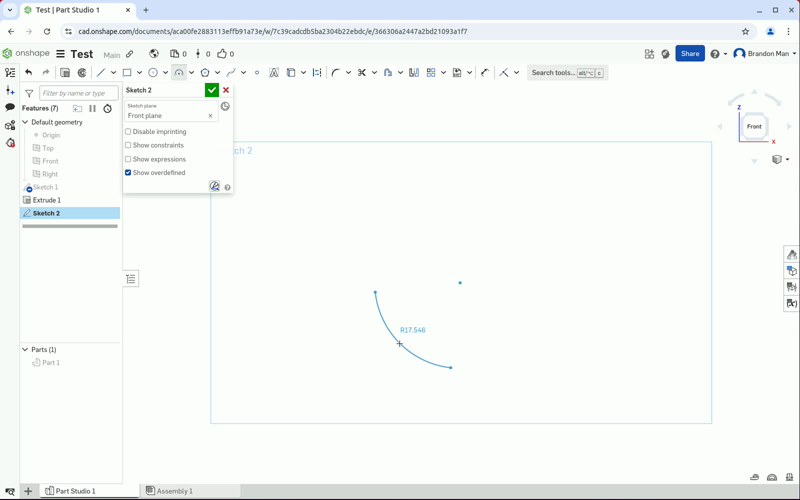
key_up(shift)
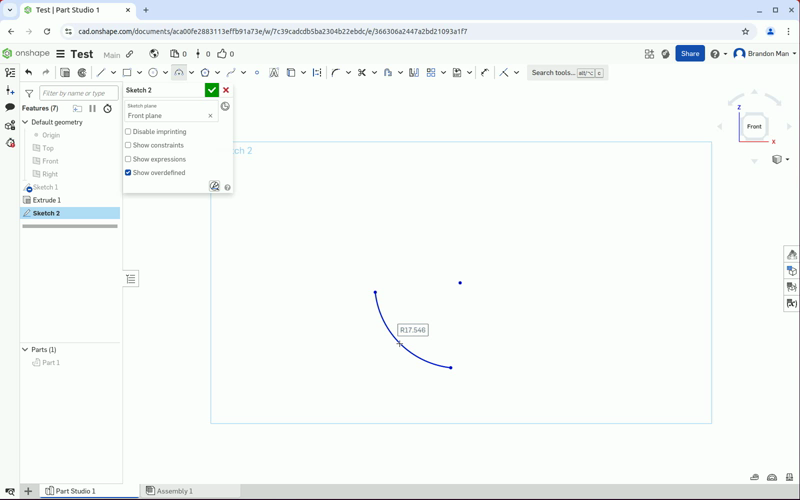
mouse_move(450, 367)
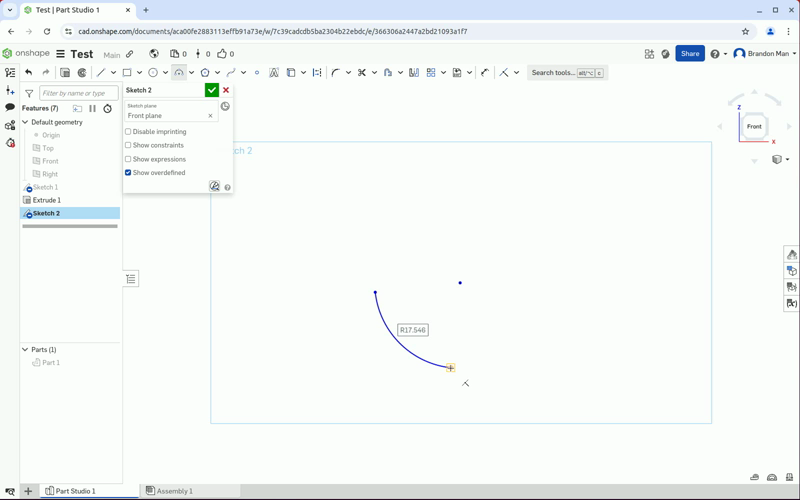
click(450, 367)
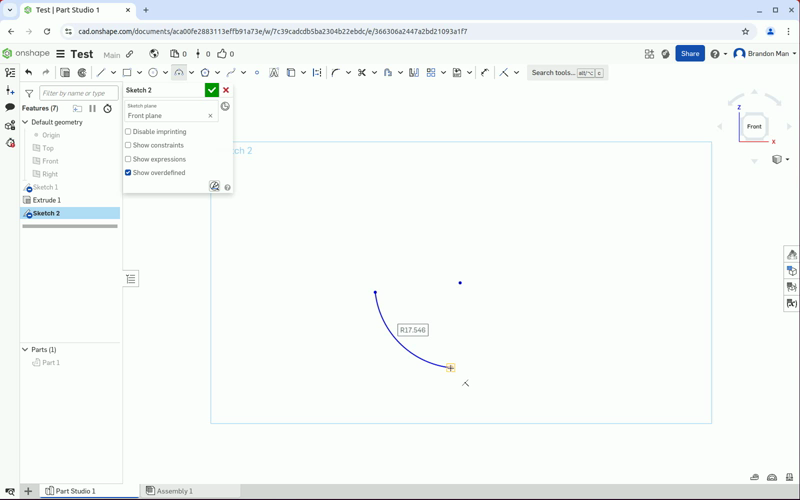
key_down(shift)
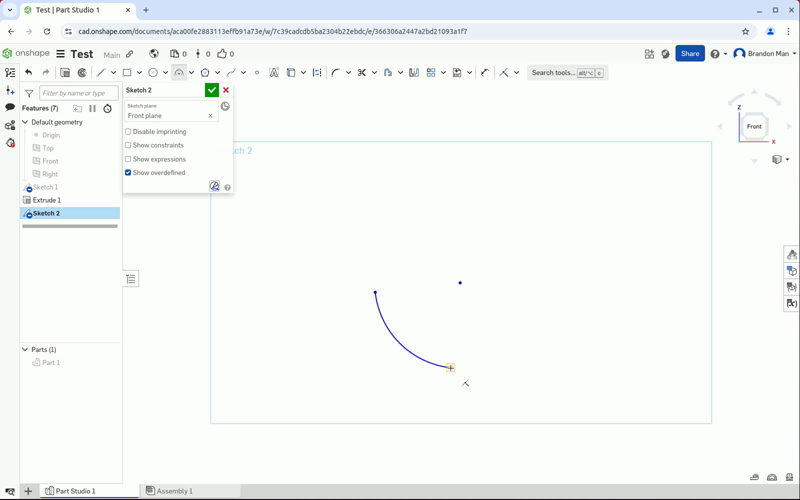
mouse_move(470, 367)
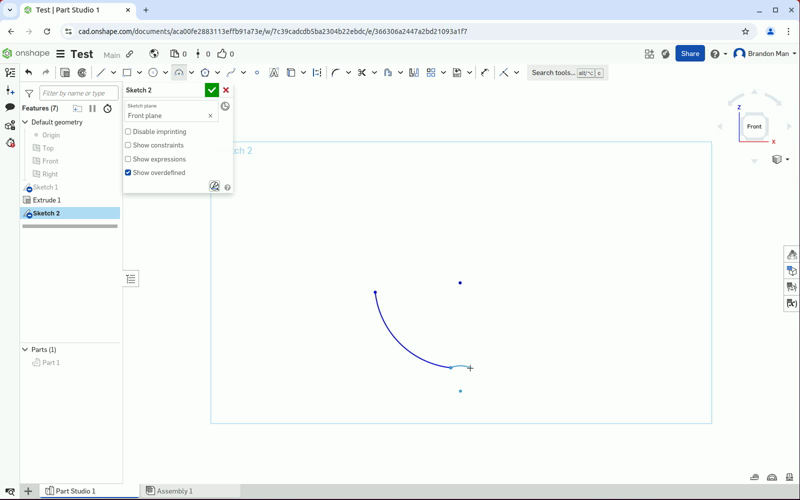
click(470, 367)
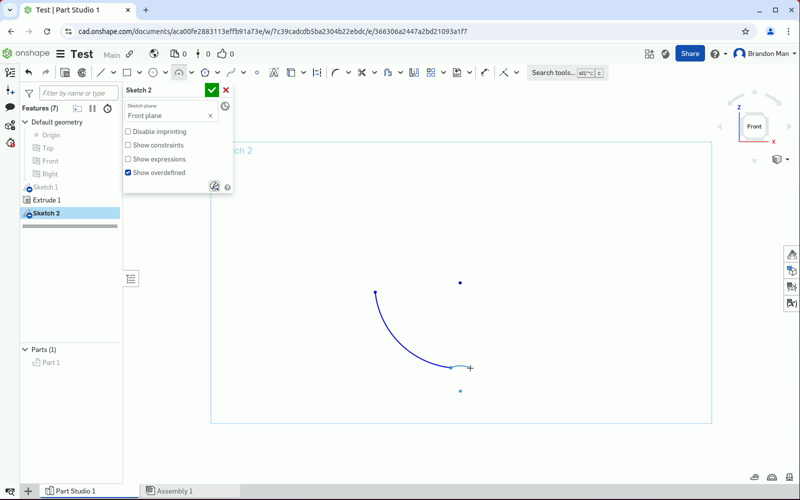
mouse_move(460, 358)
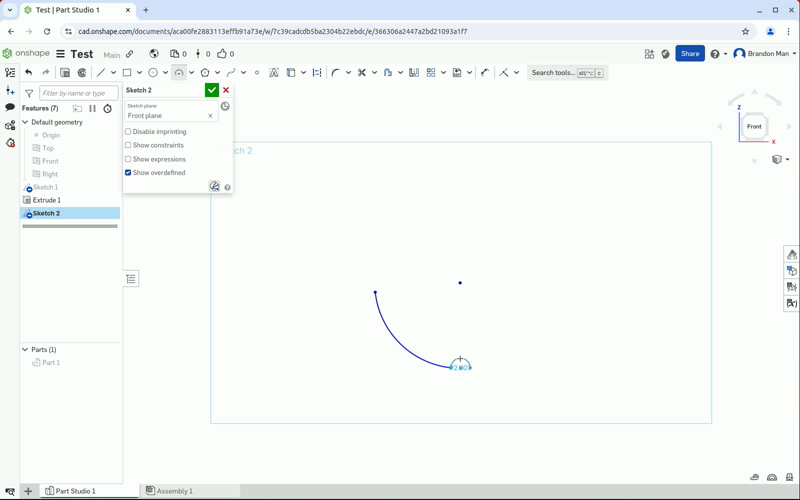
click(460, 358)
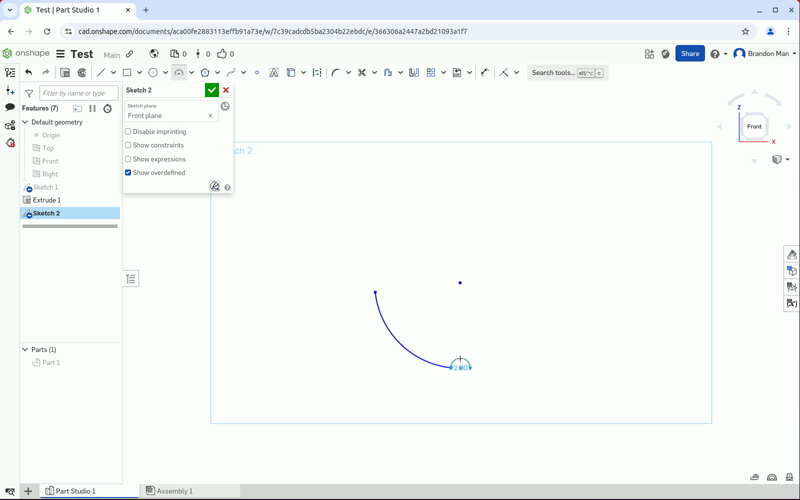
key_up(shift)
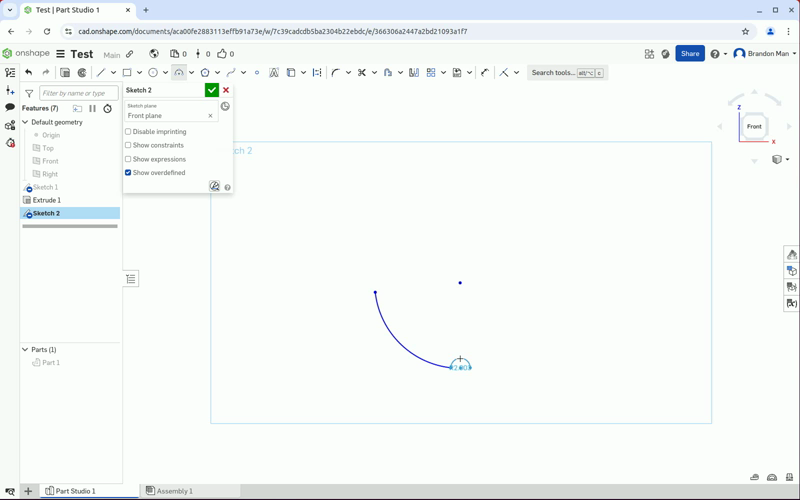
mouse_move(470, 367)
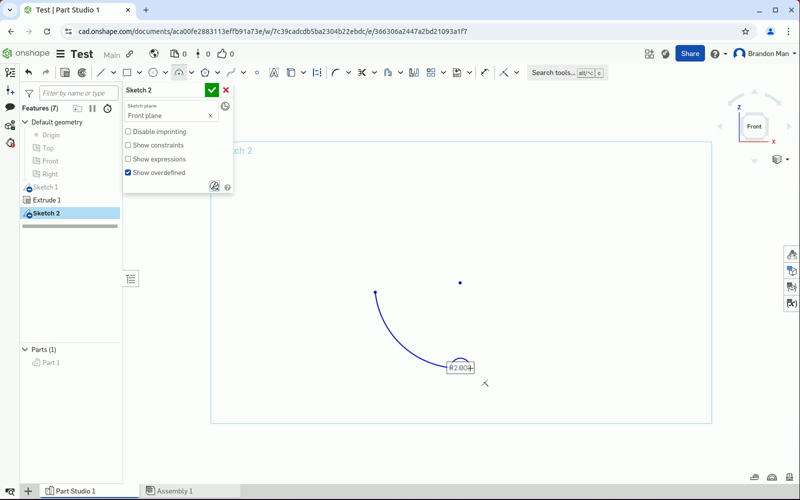
click(470, 367)
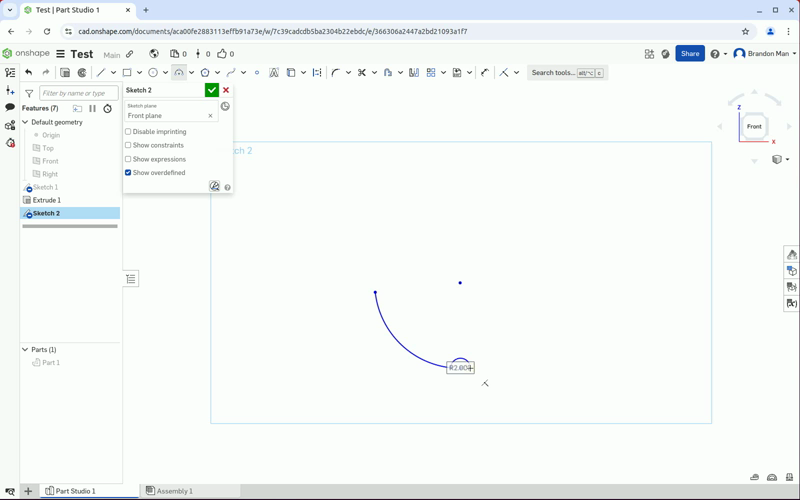
key_down(shift)
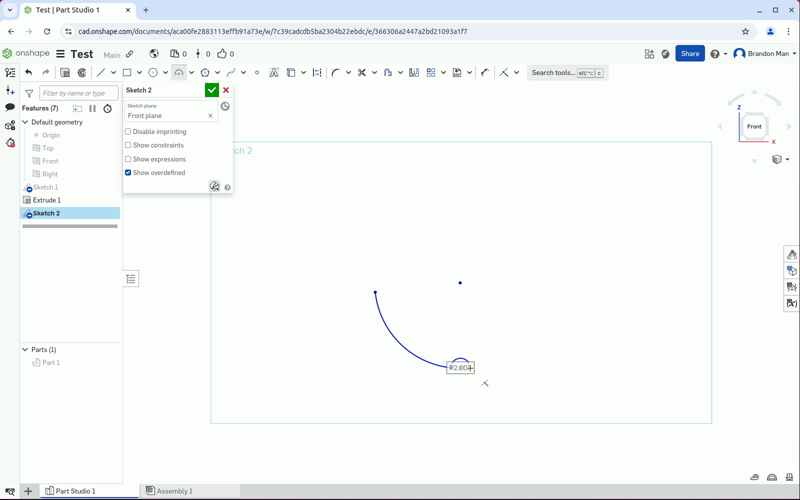
mouse_move(545, 292)
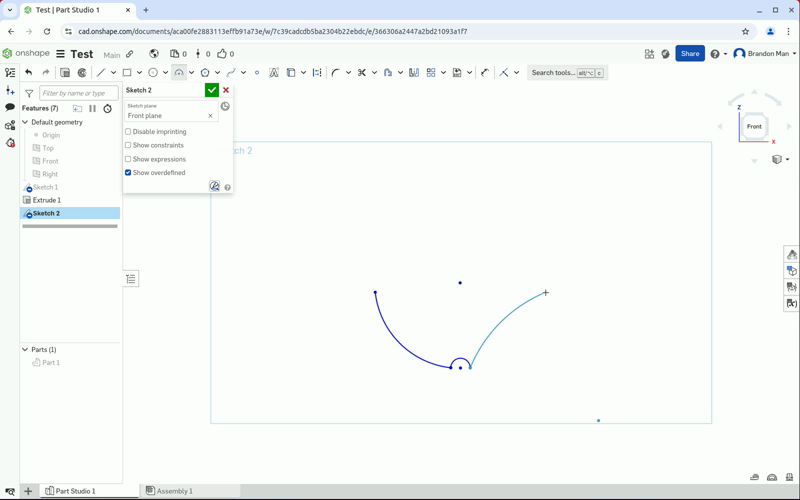
click(545, 292)
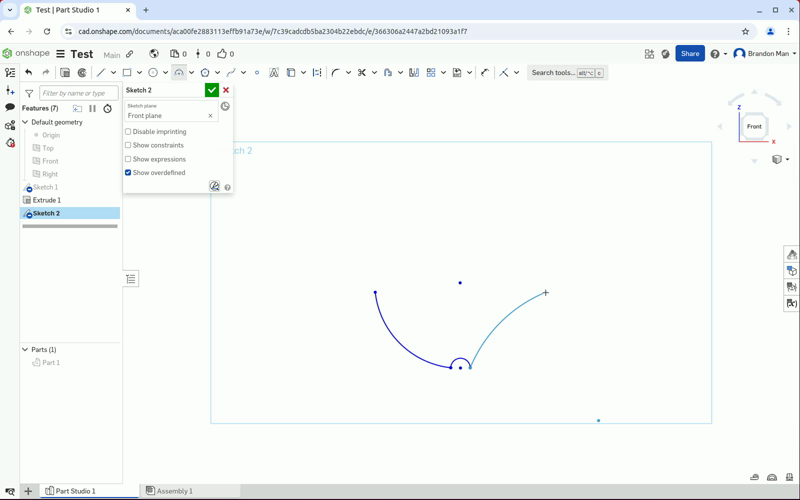
mouse_move(521, 343)
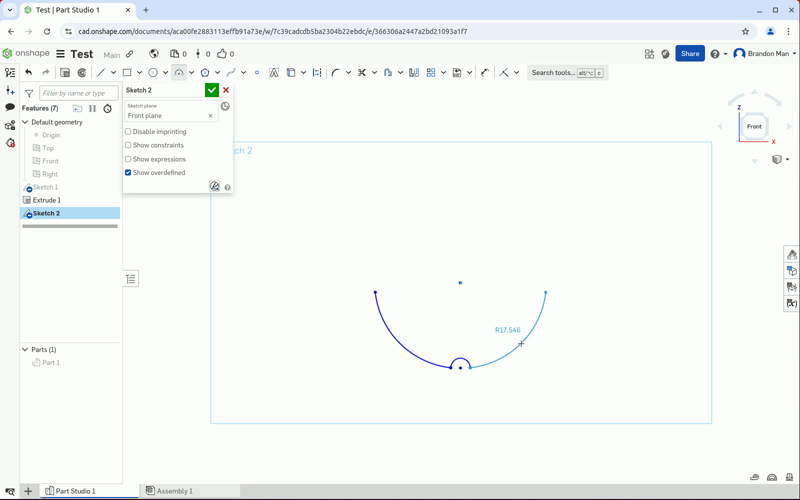
click(521, 343)
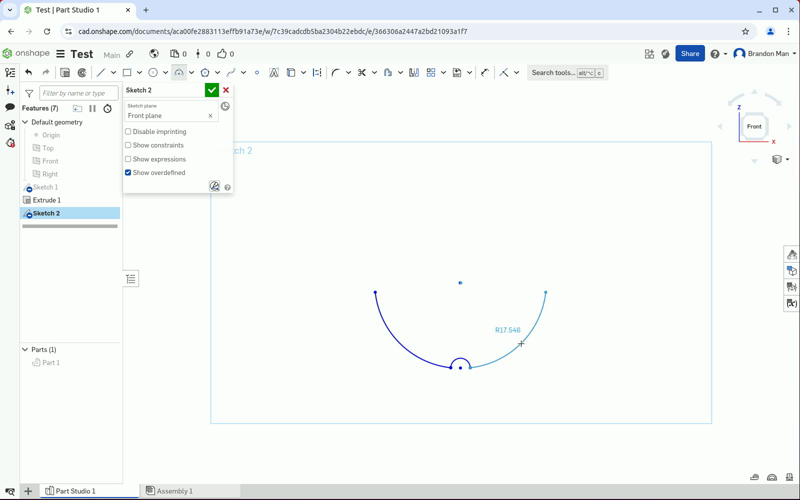
key_up(shift)
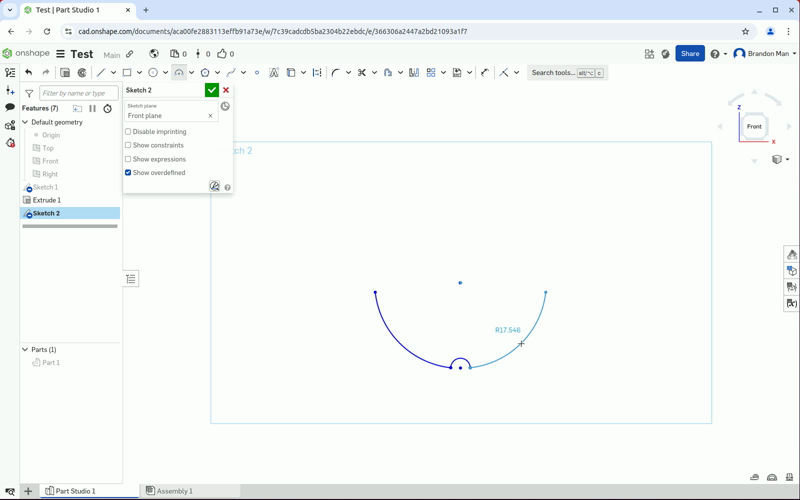
mouse_move(545, 292)
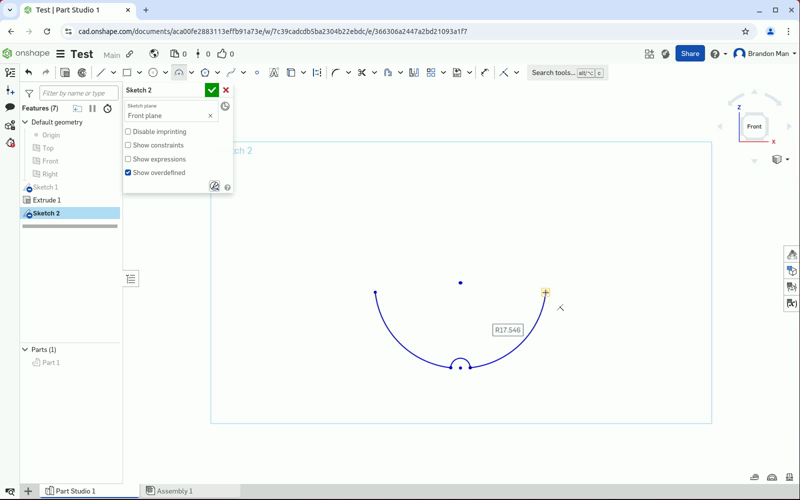
click(545, 292)
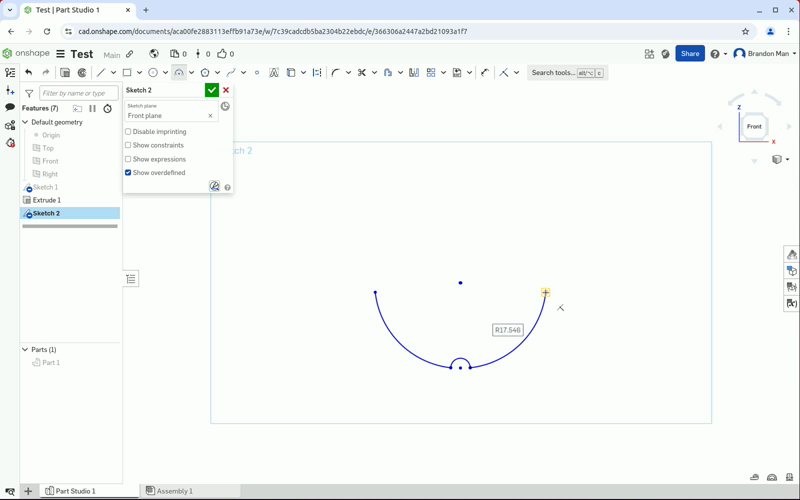
key_down(shift)
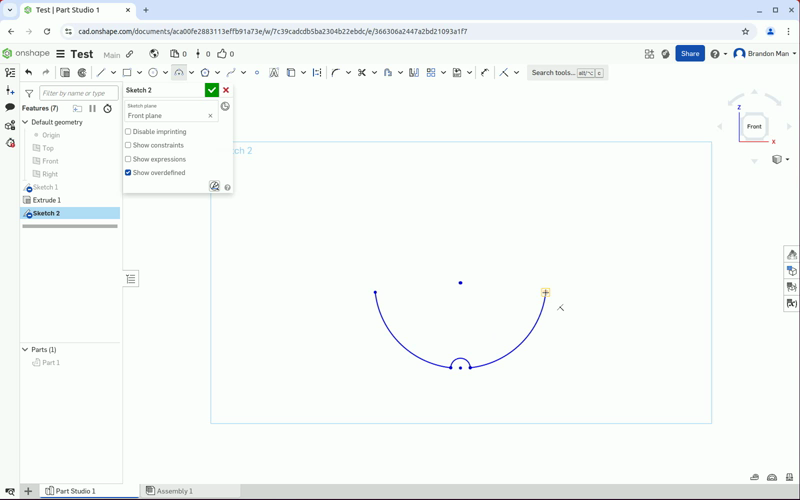
mouse_move(545, 274)
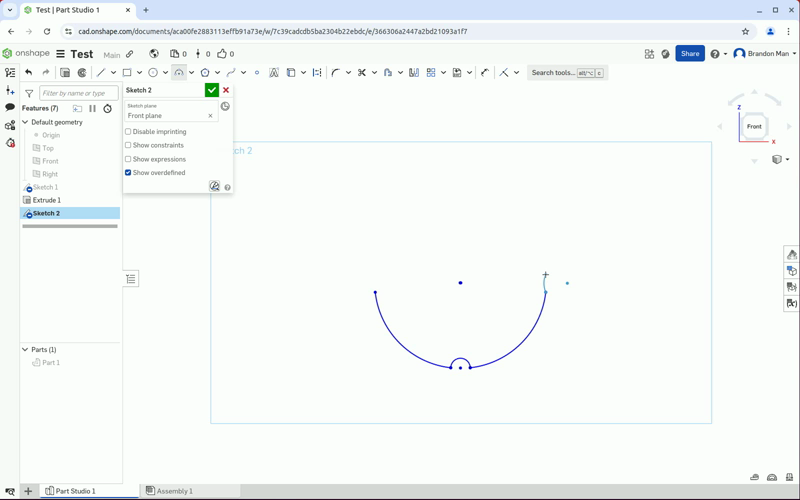
click(545, 274)
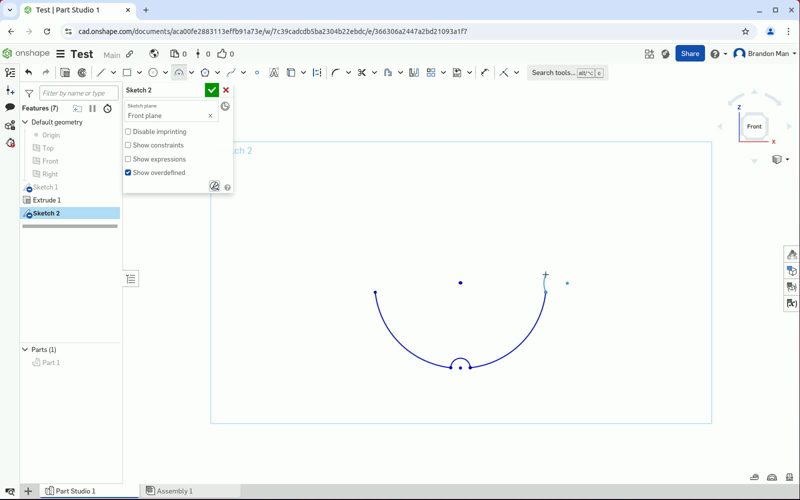
mouse_move(537, 283)
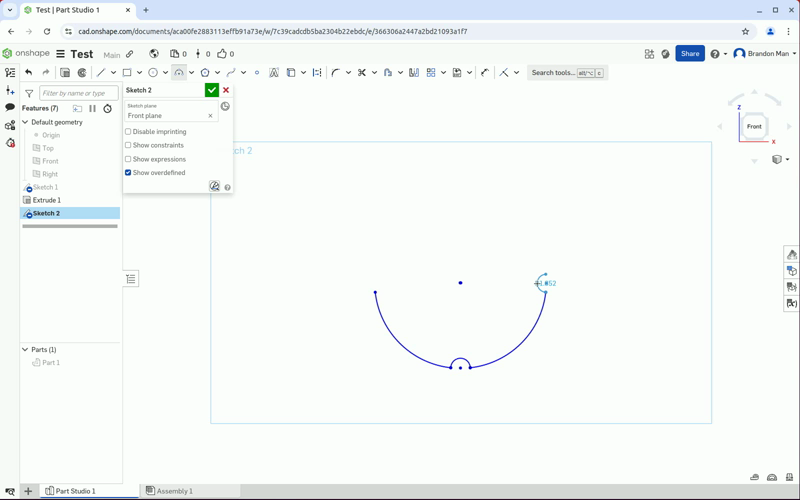
click(537, 283)
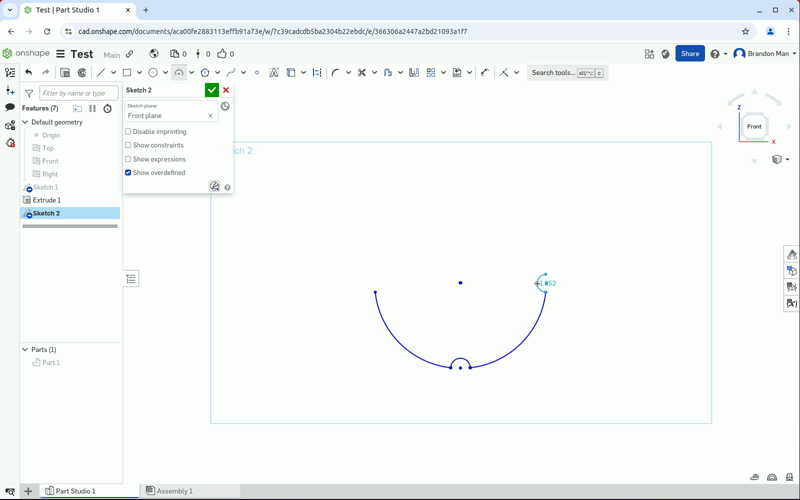
key_up(shift)
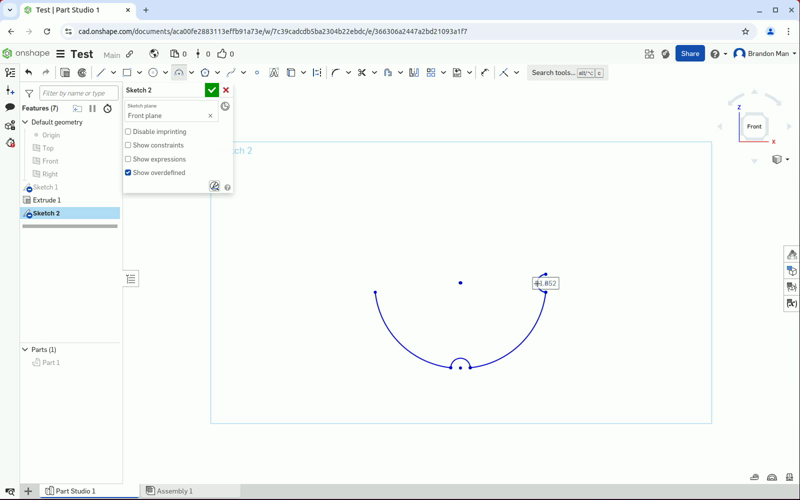
mouse_move(545, 274)
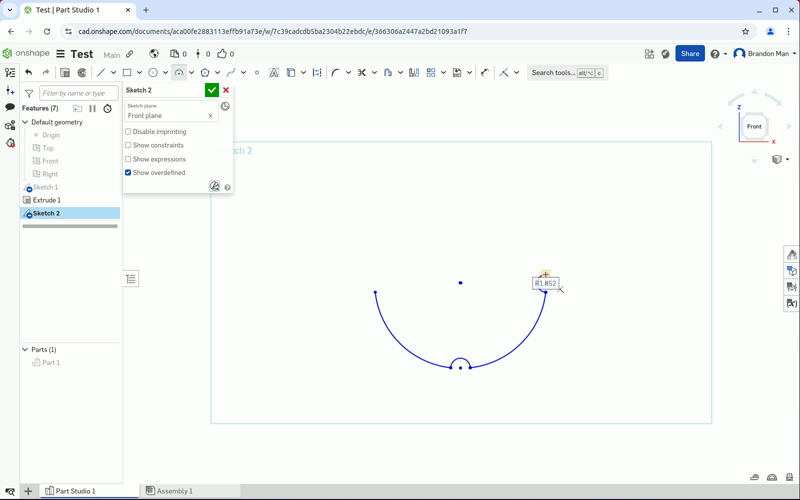
click(545, 274)
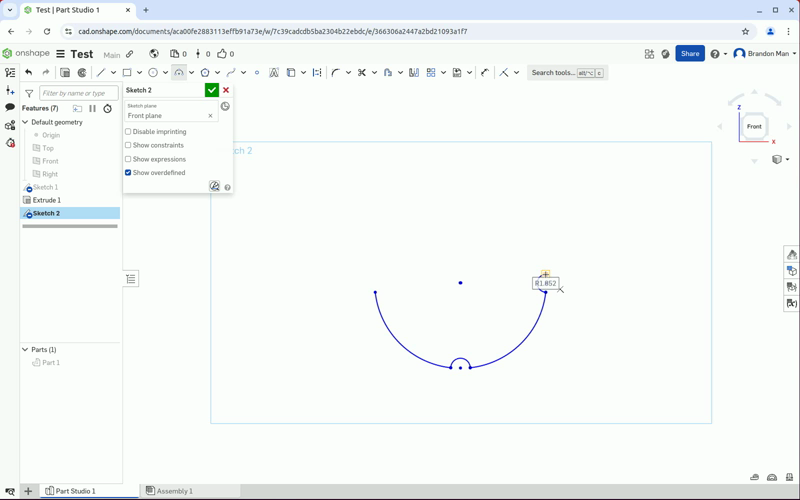
key_down(shift)
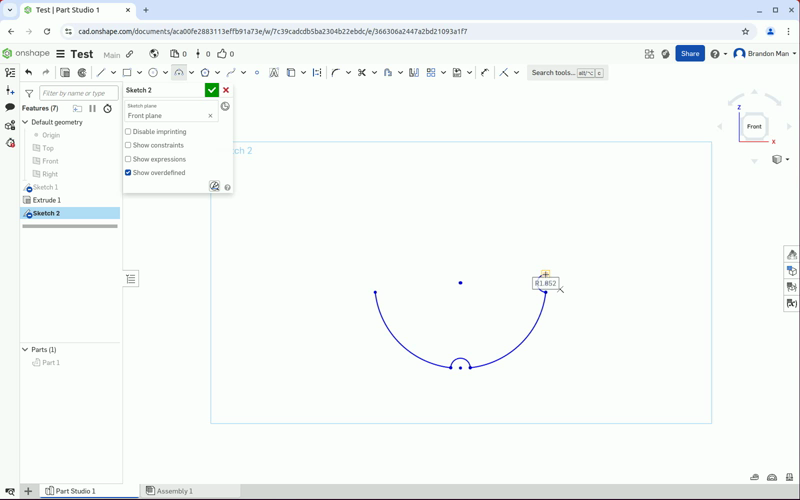
mouse_move(470, 197)
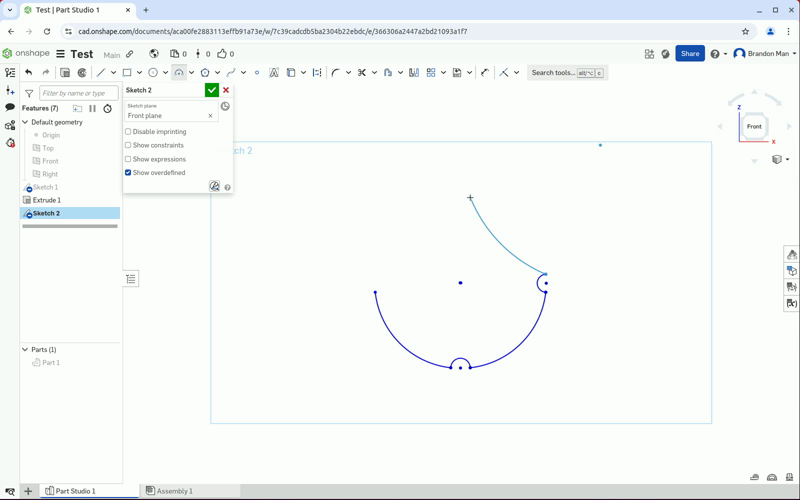
click(470, 197)
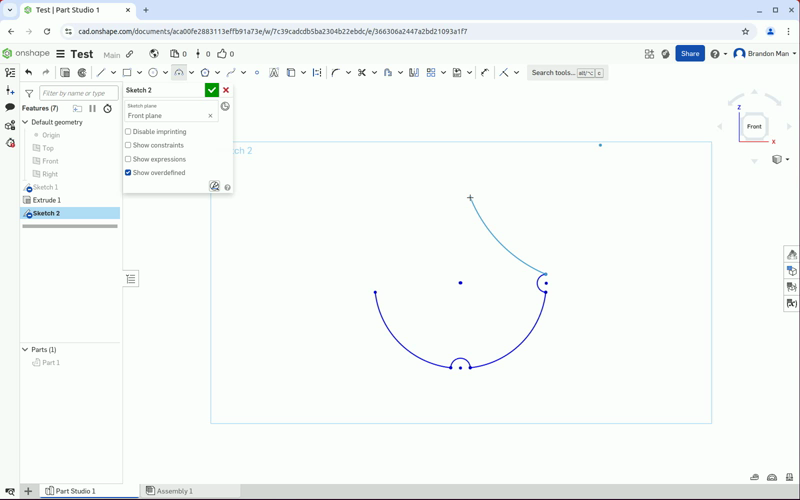
mouse_move(521, 222)
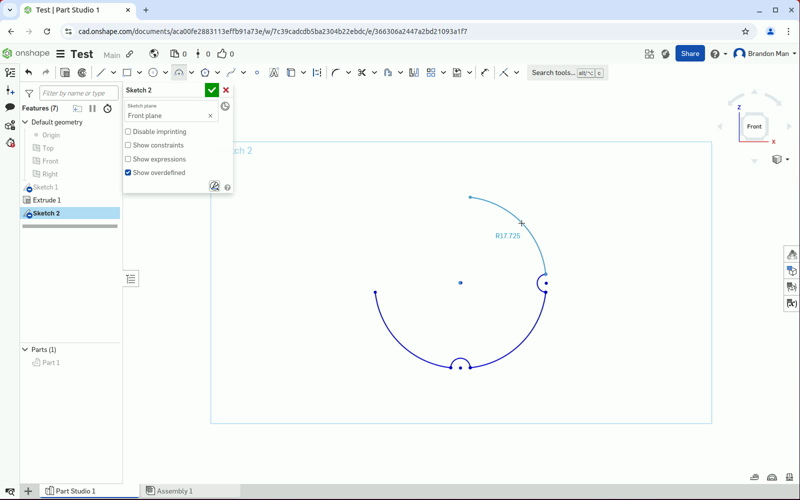
click(521, 222)
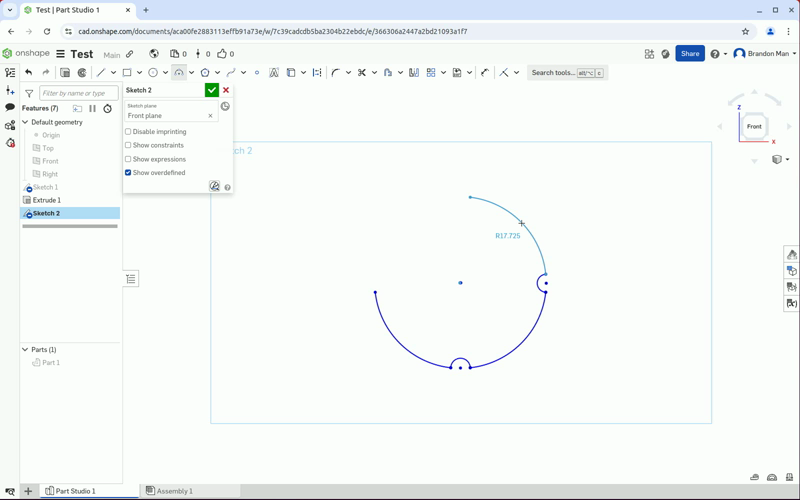
key_up(shift)
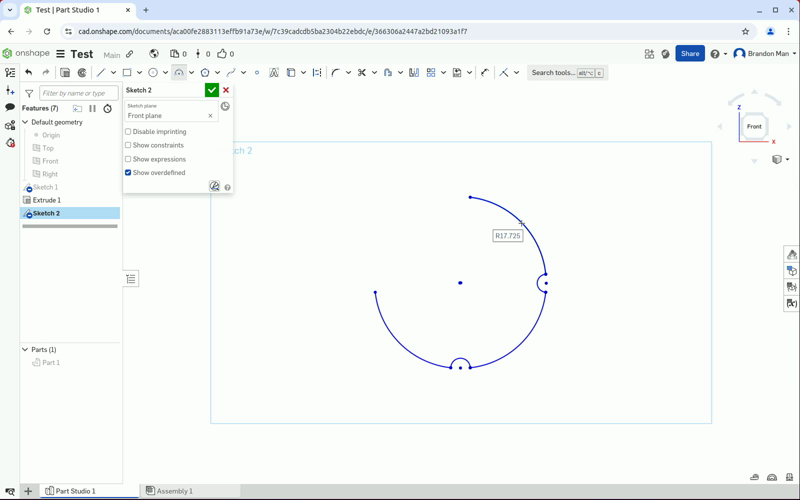
mouse_move(470, 197)
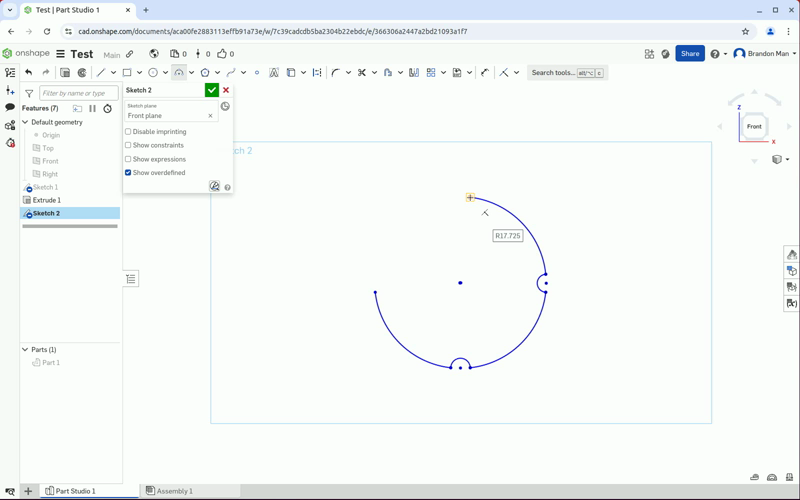
click(470, 197)
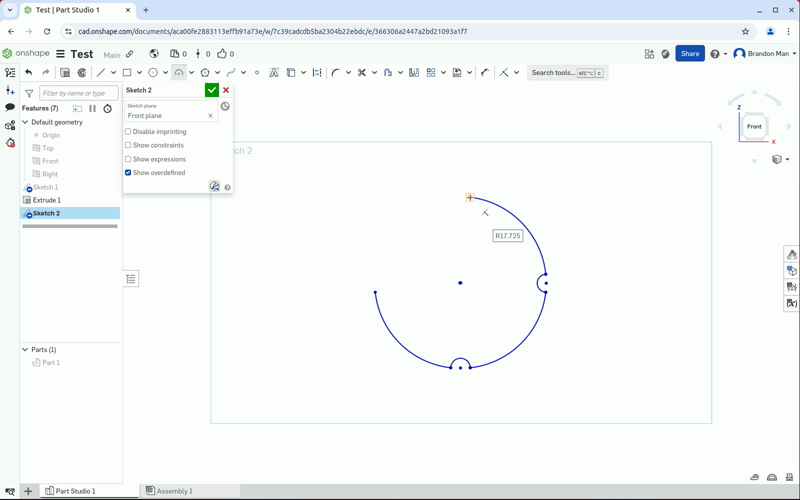
key_down(shift)
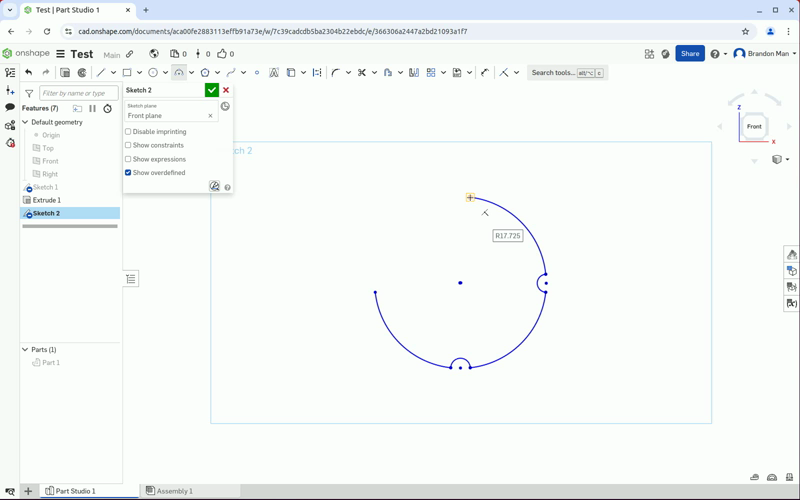
mouse_move(450, 197)
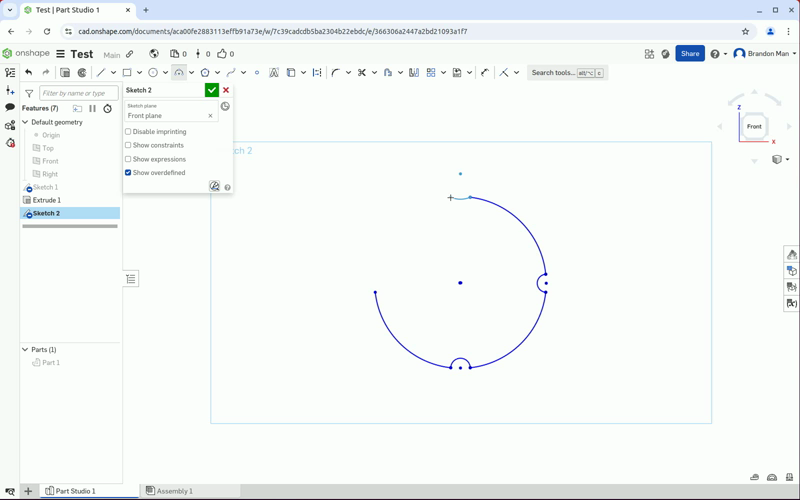
click(450, 197)
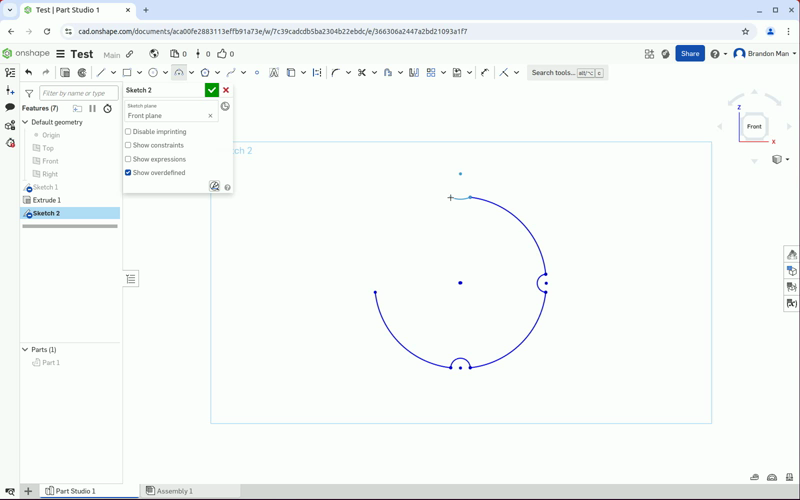
mouse_move(460, 206)
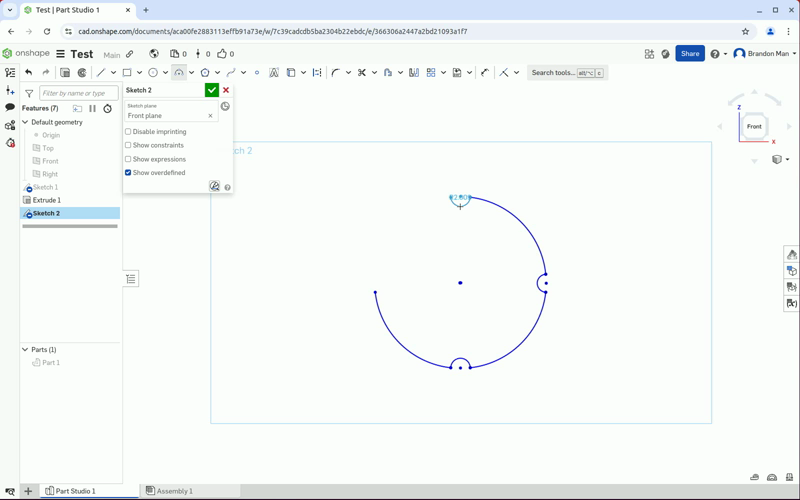
click(460, 206)
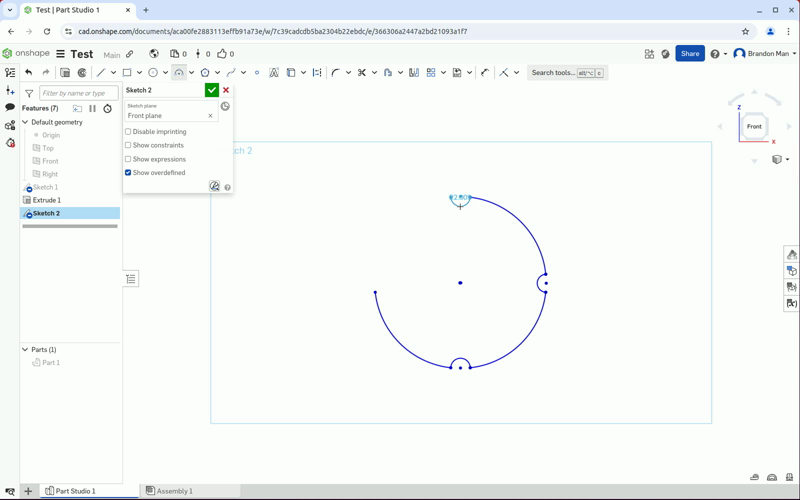
key_up(shift)
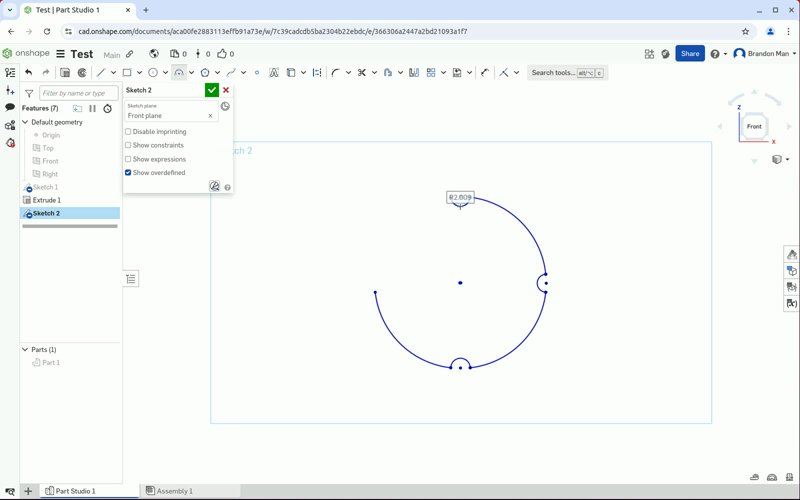
mouse_move(450, 197)
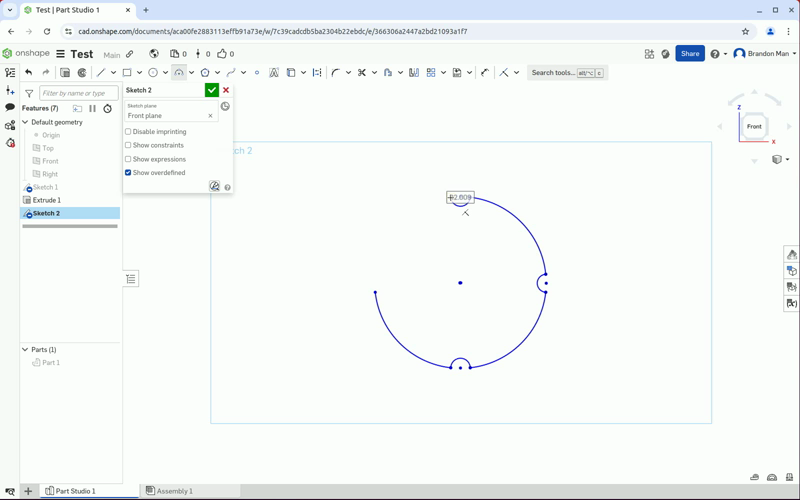
click(450, 197)
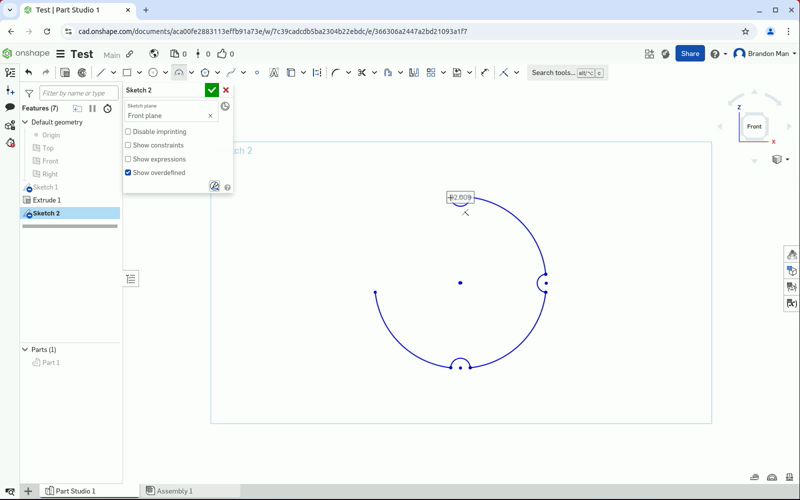
key_down(shift)
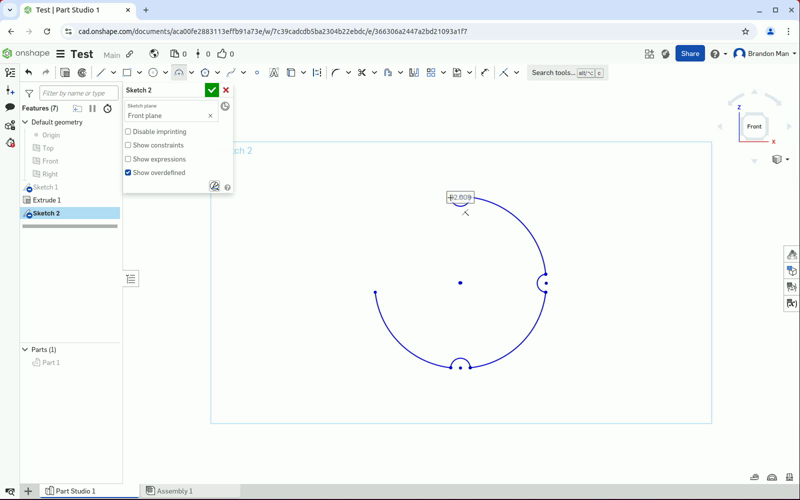
mouse_move(375, 274)
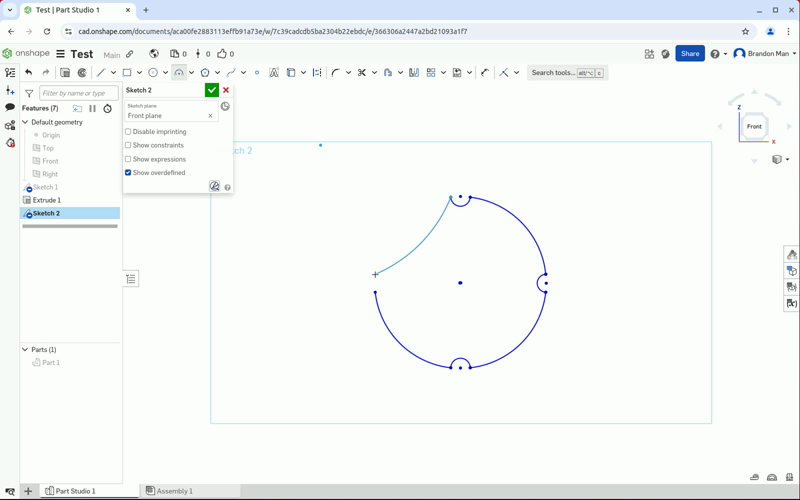
click(375, 274)
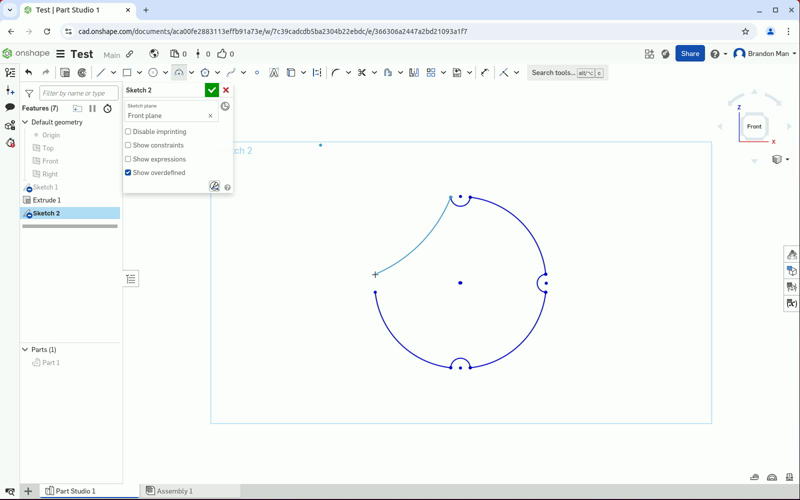
mouse_move(399, 222)
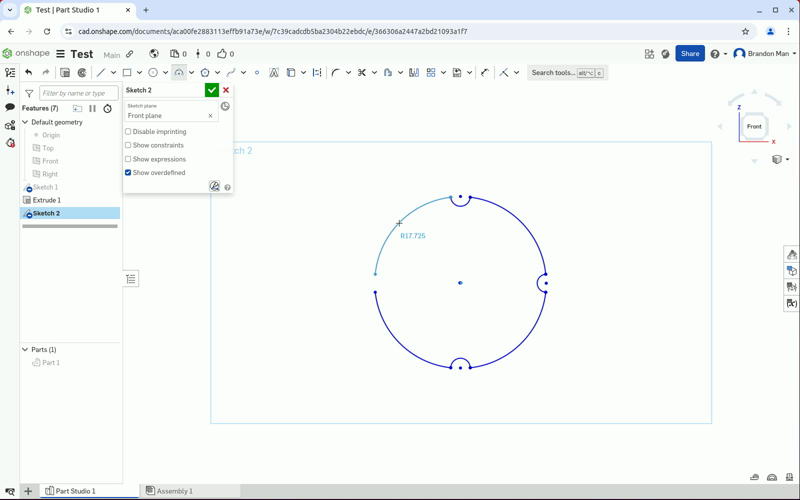
click(399, 222)
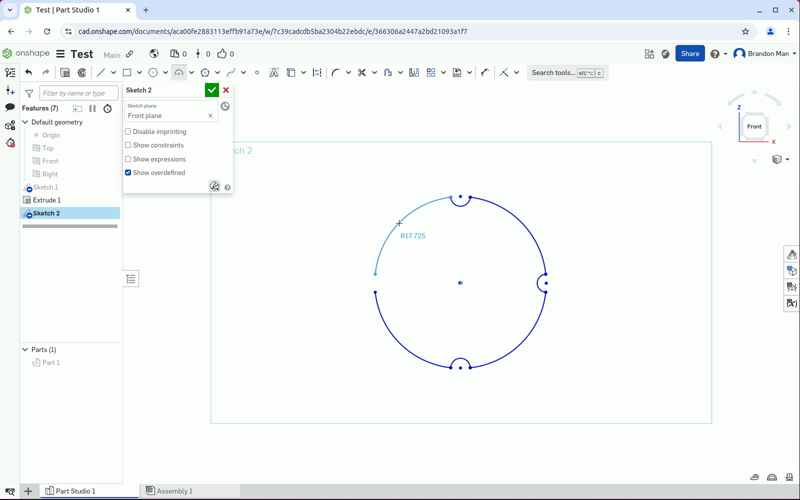
key_up(shift)
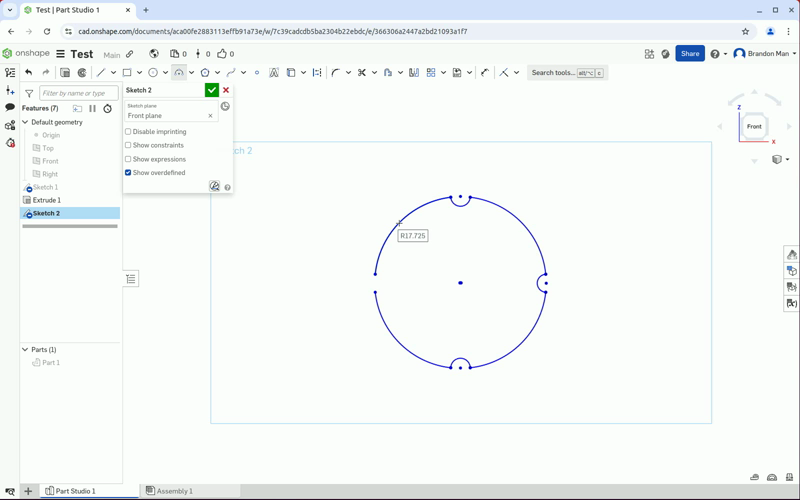
mouse_move(375, 274)
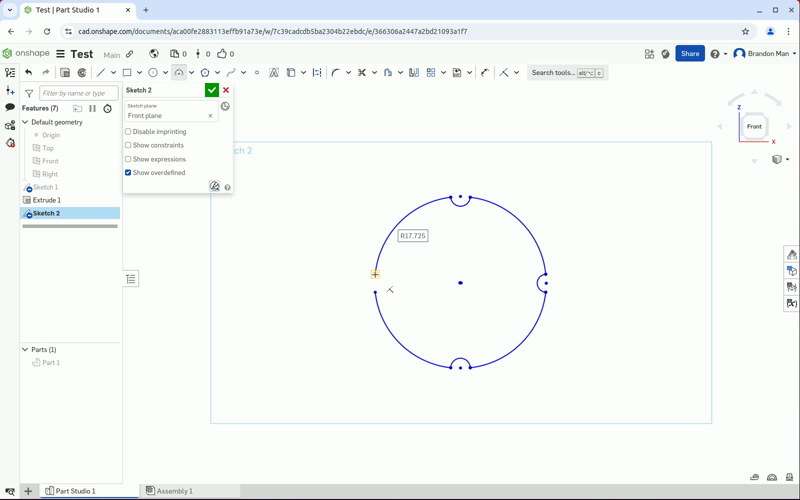
click(375, 274)
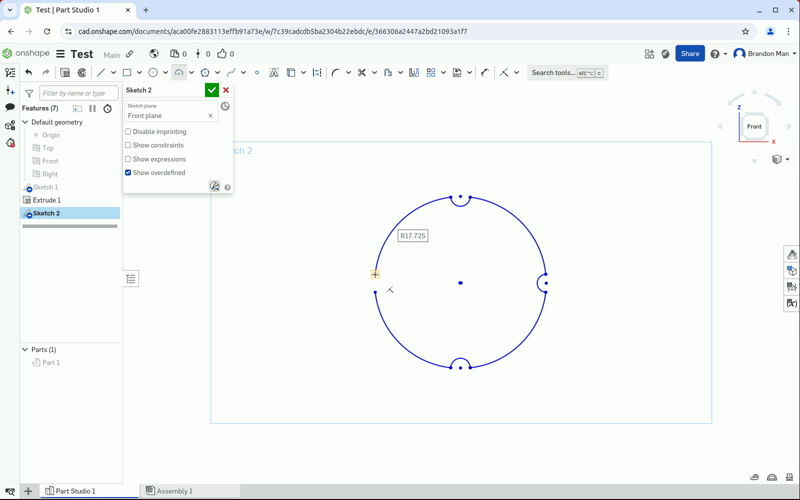
mouse_move(375, 292)
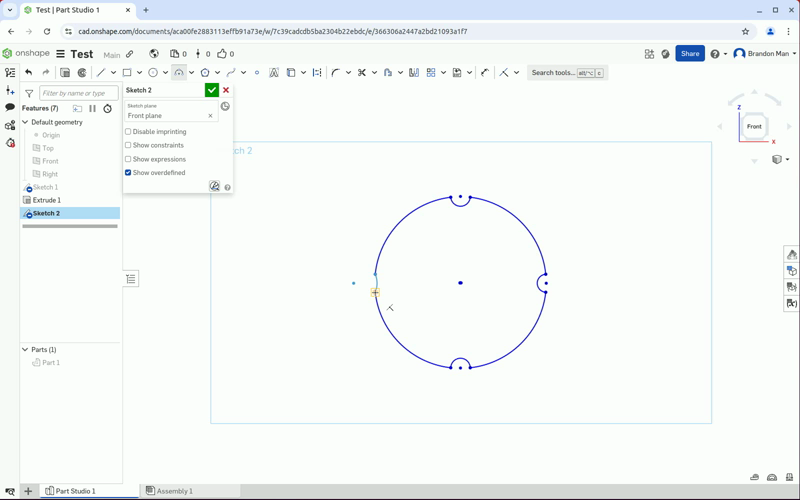
click(375, 292)
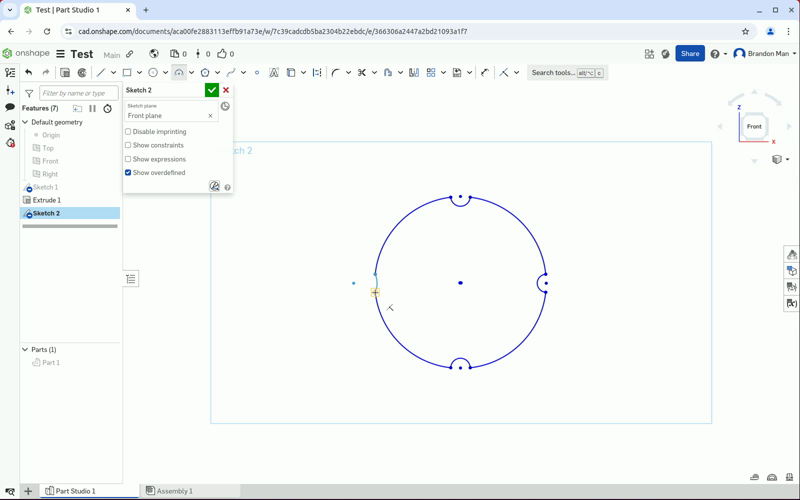
key_down(shift)
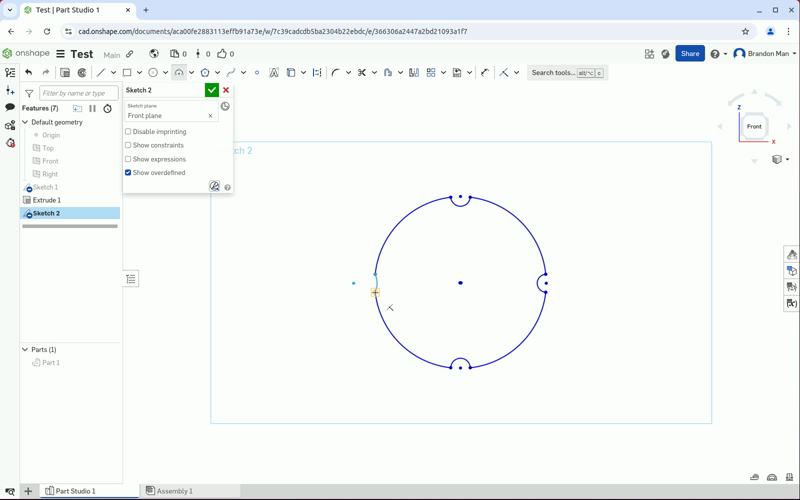
mouse_move(383, 283)
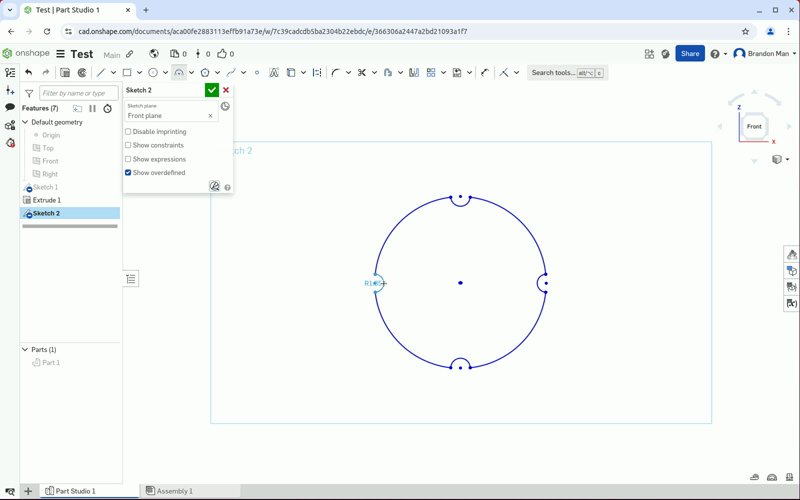
click(383, 283)
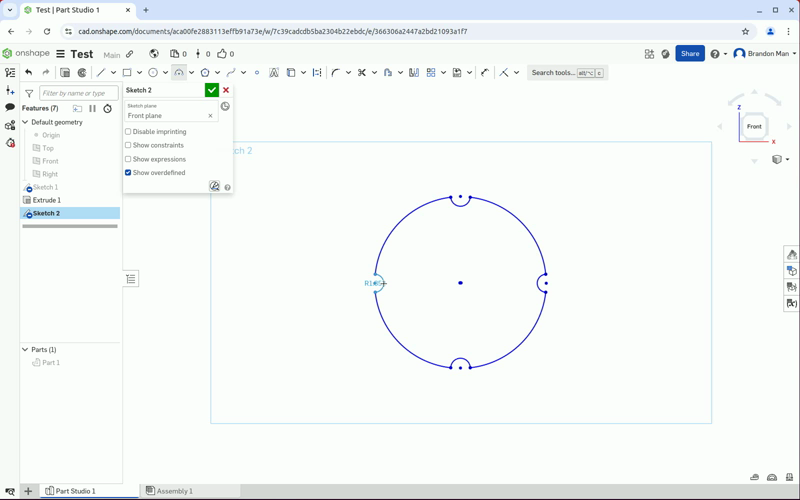
key_up(shift)
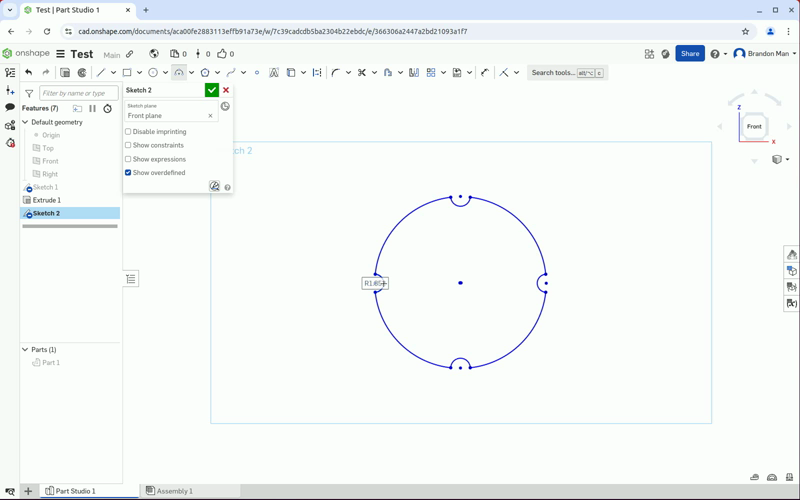
key(esc)
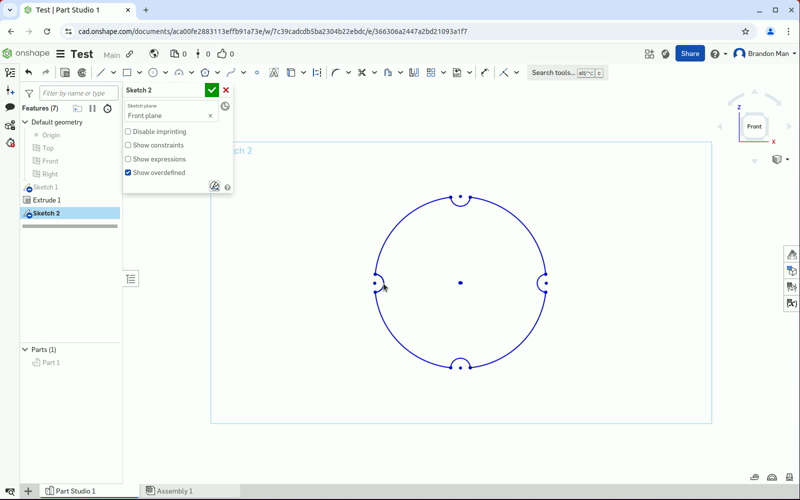
mouse_move(511, 281)
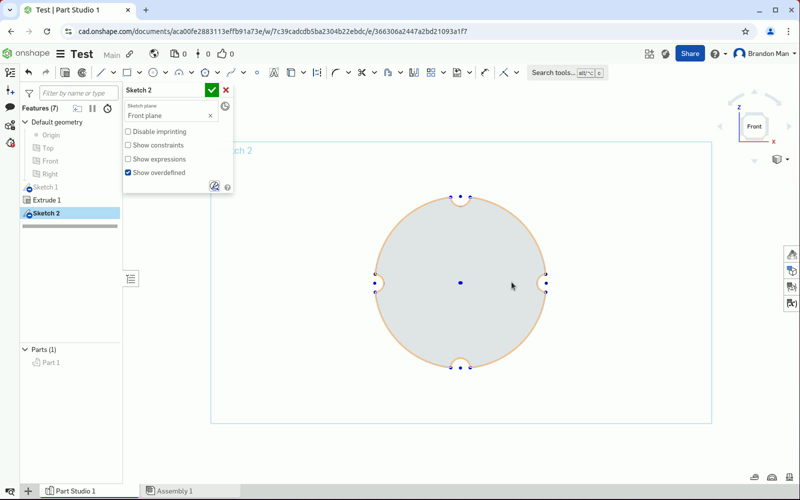
click(511, 281)
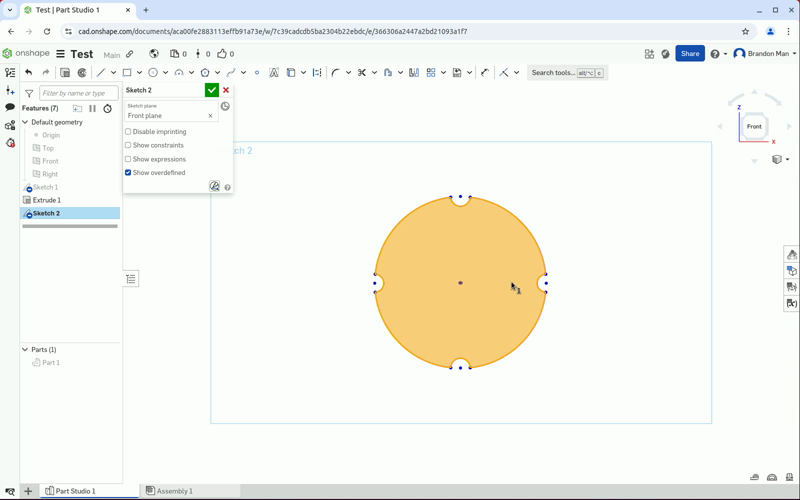
mouse_move(73, 352)
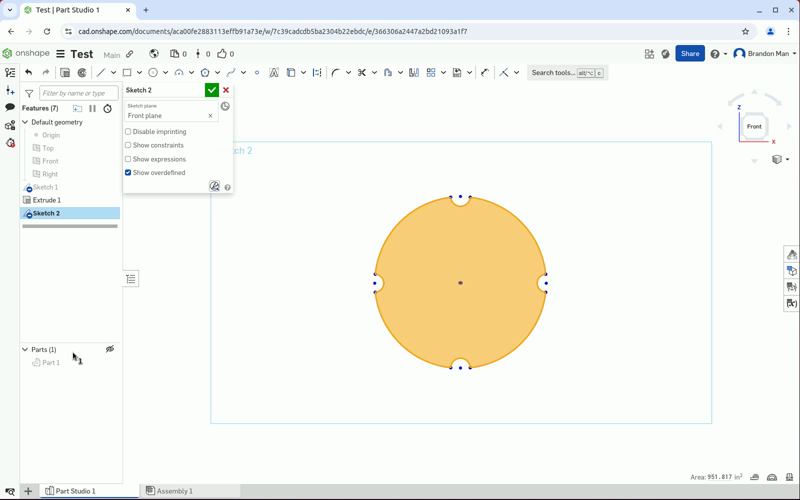
key(shift+y)
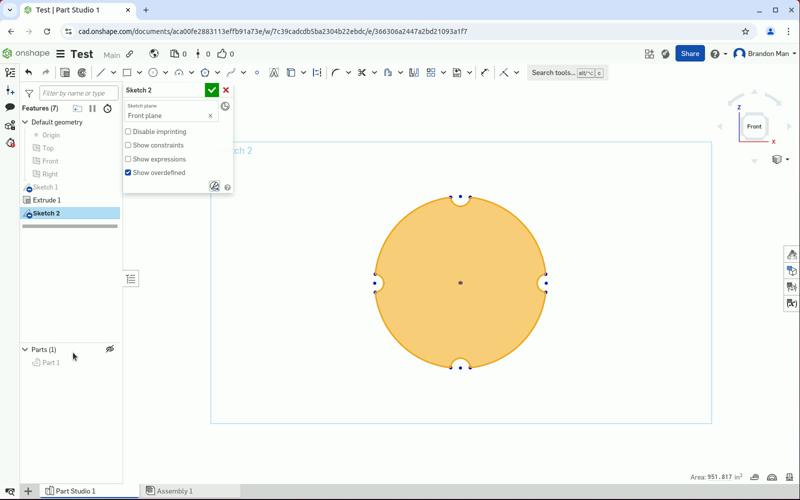
key(shift+e)
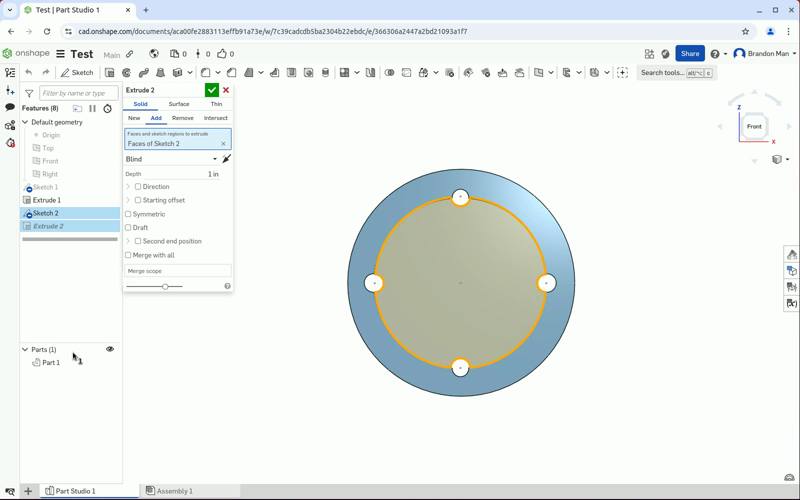
mouse_move(143, 106)
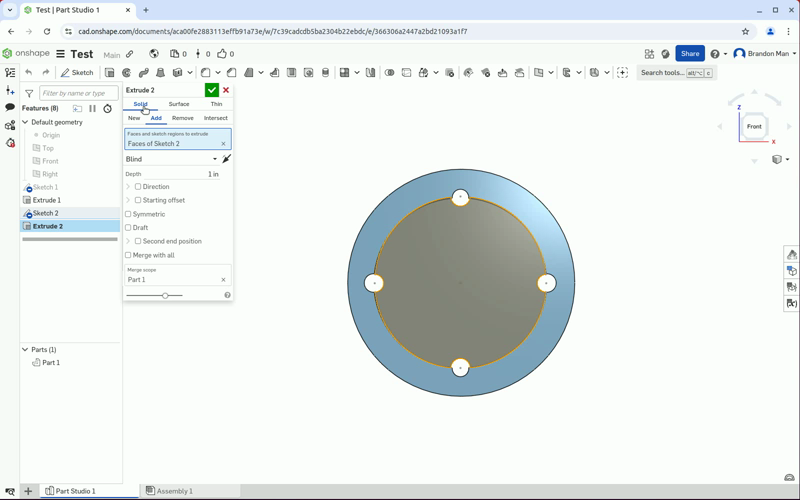
click(143, 106)
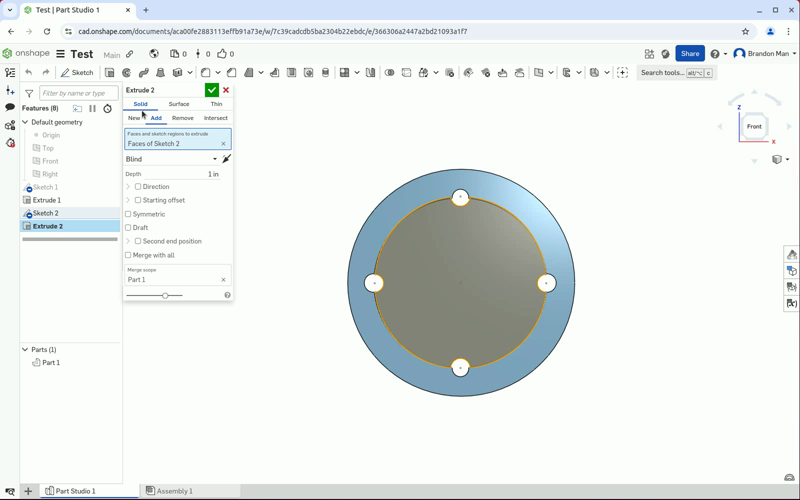
mouse_move(137, 120)
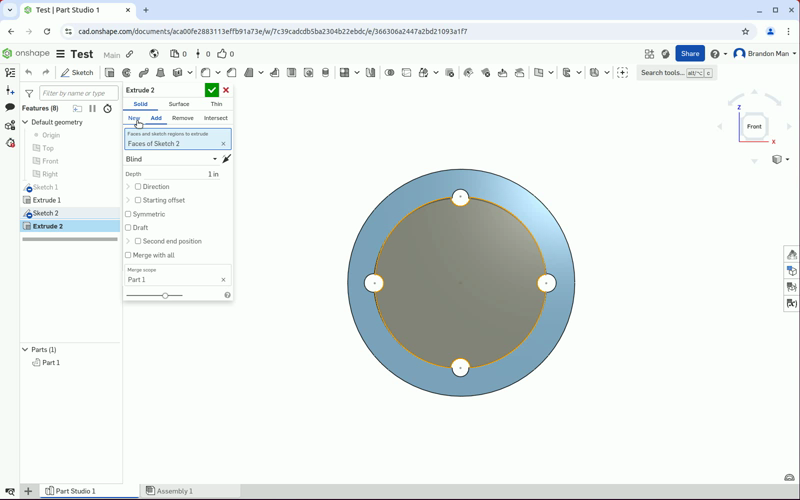
click(137, 120)
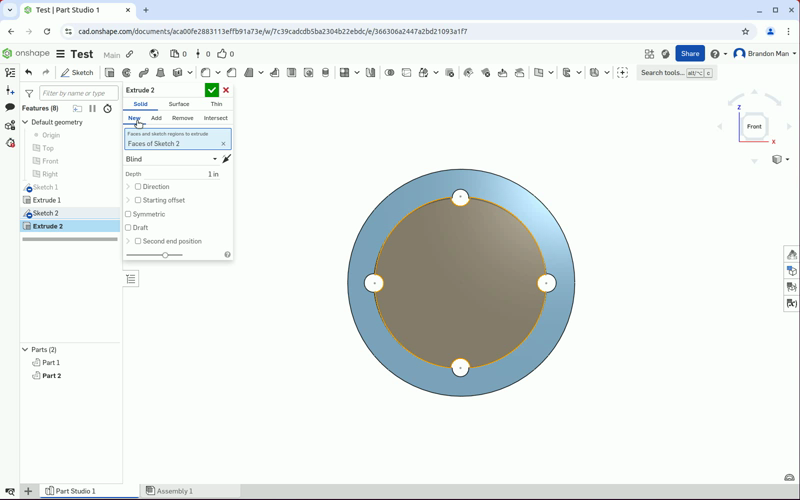
key(tab, 4)
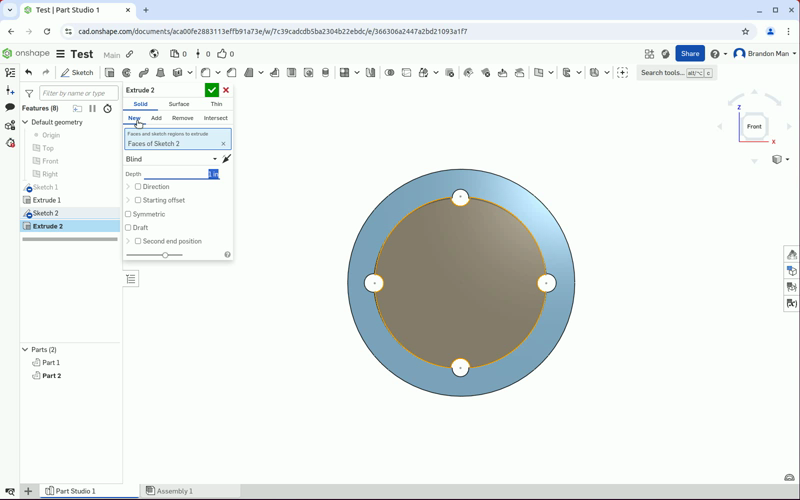
text(1.685)
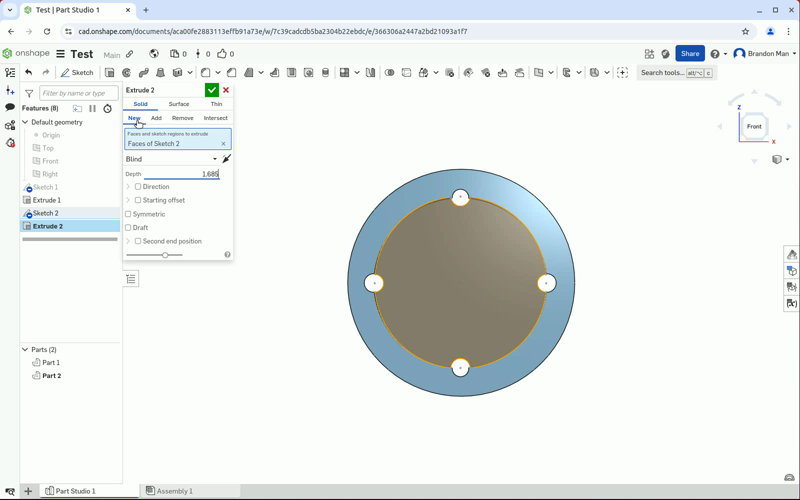
key(enter)
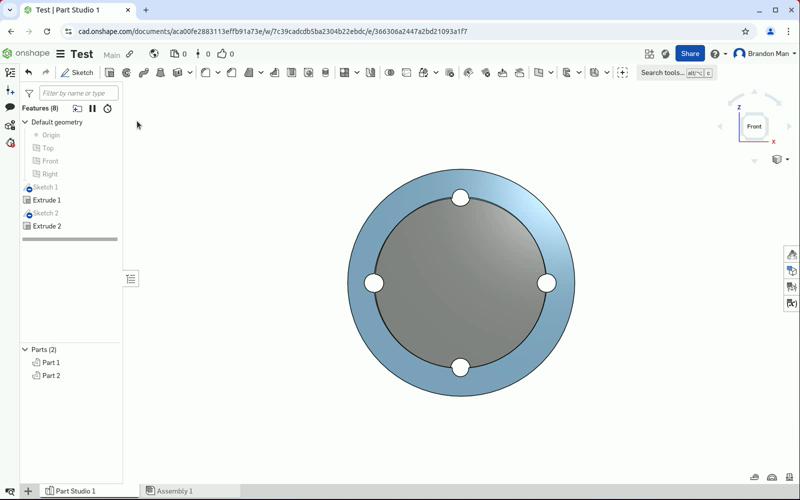
key(shift+h)
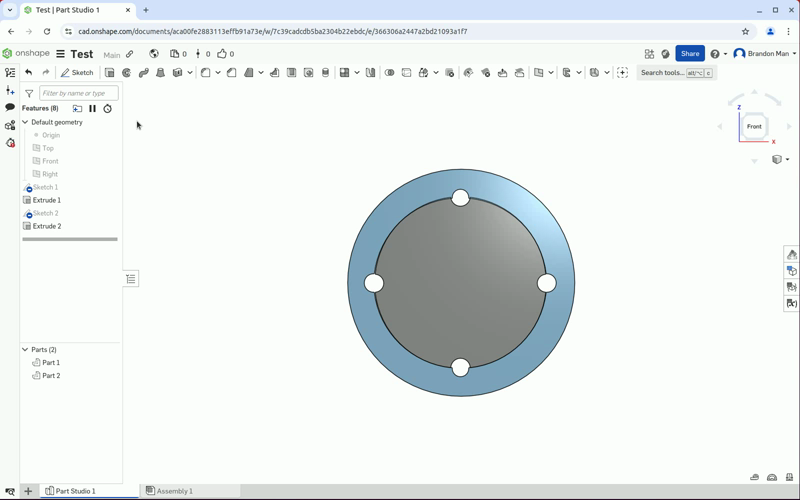
key(shift+h)
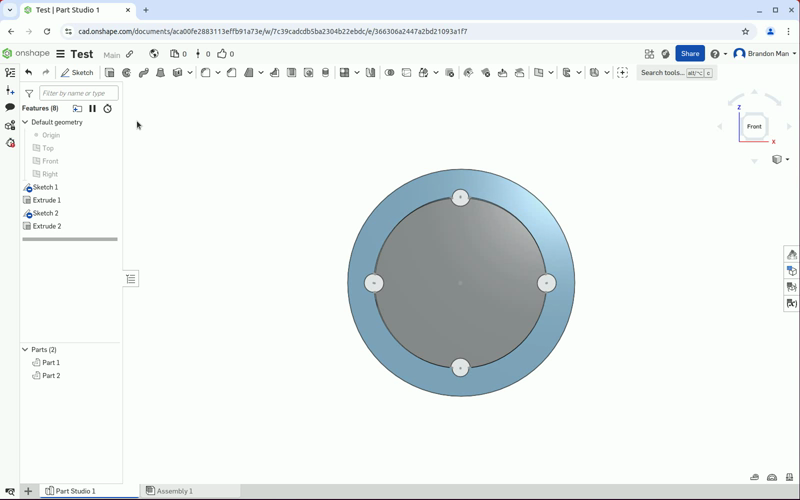
key(shift+7)
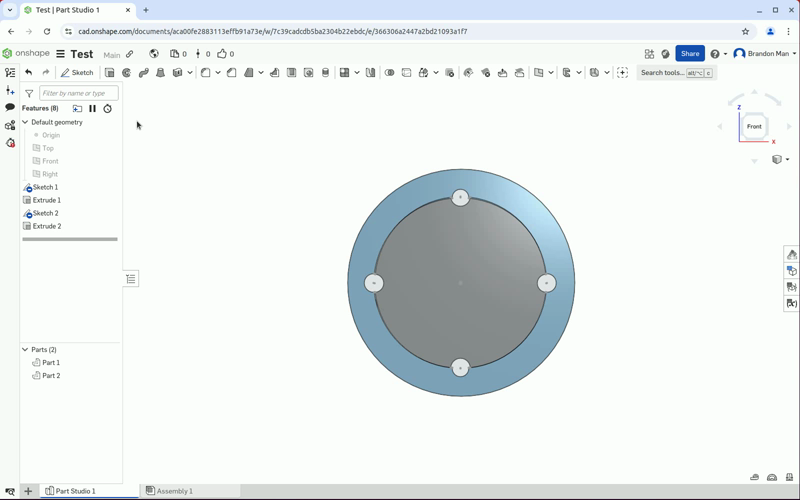
key(left, 2)
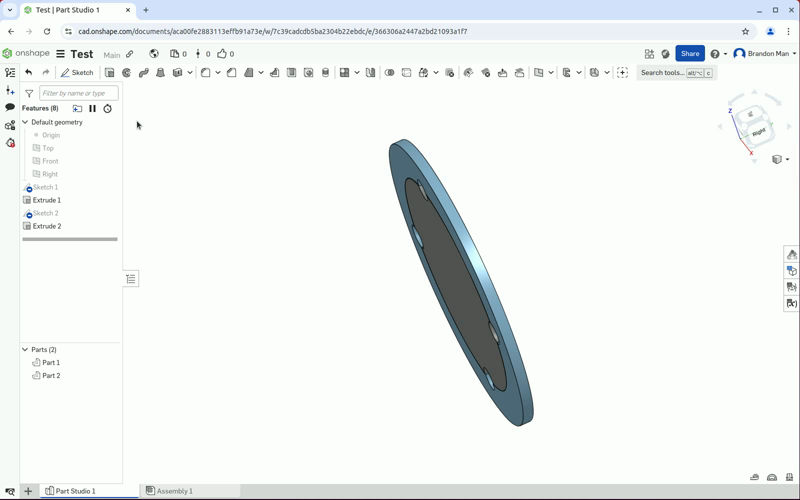
key(down, 2)
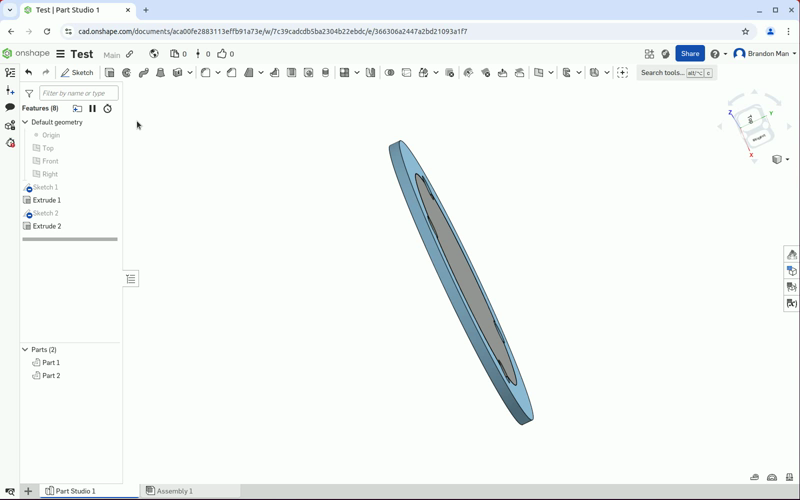
key(up, 2)
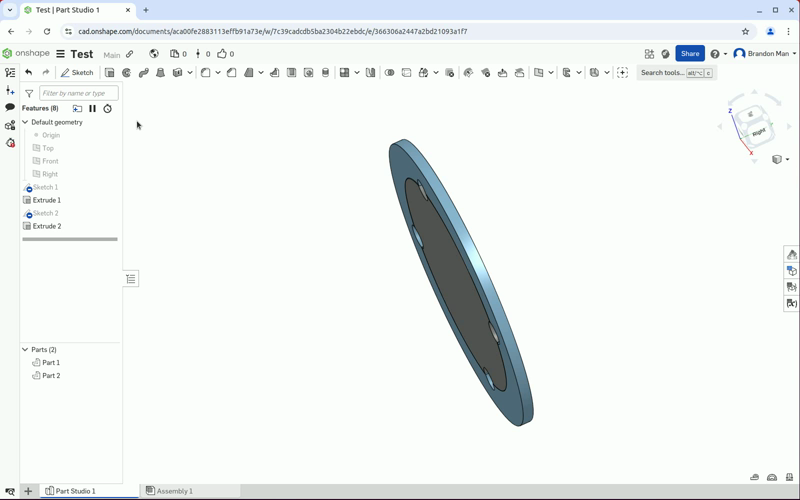
key(right, 2)
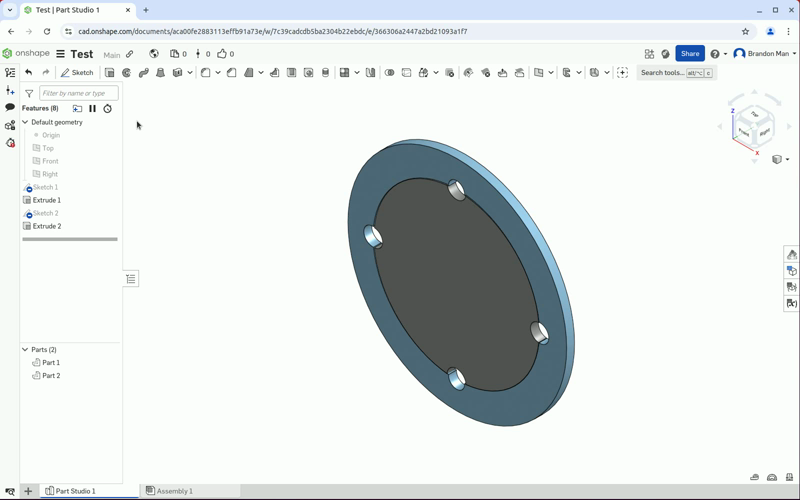
mouse_move(73, 189)
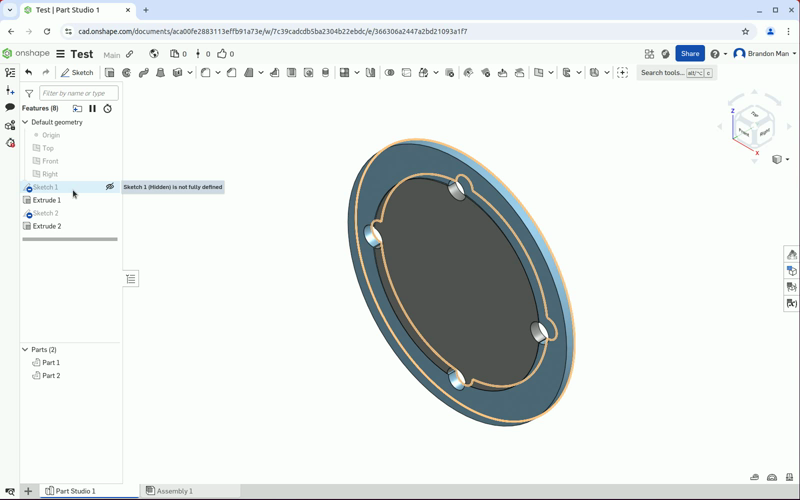
click(73, 189)